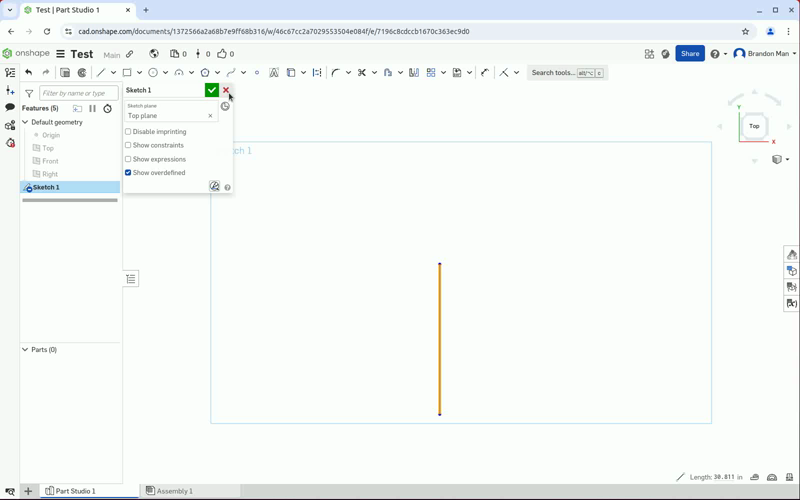
key(shift+h)
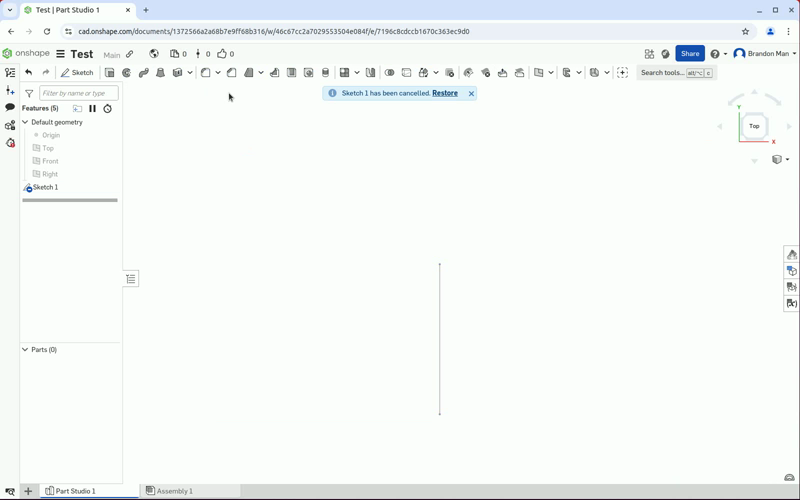
key(shift+s)
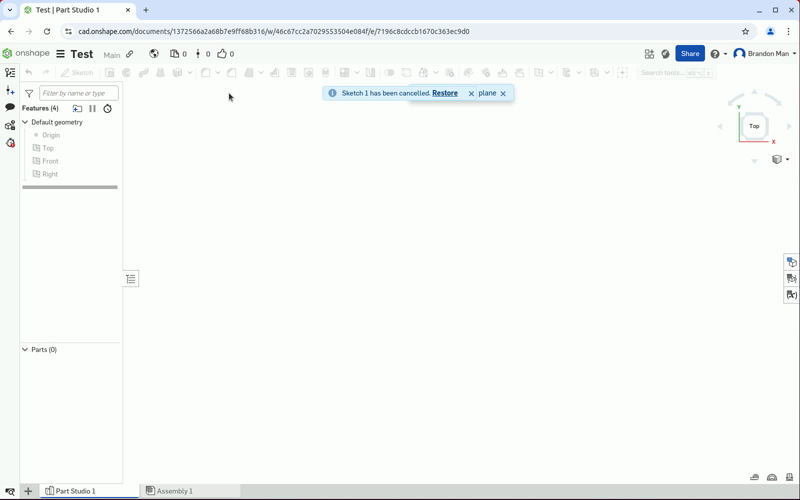
mouse_move(73, 150)
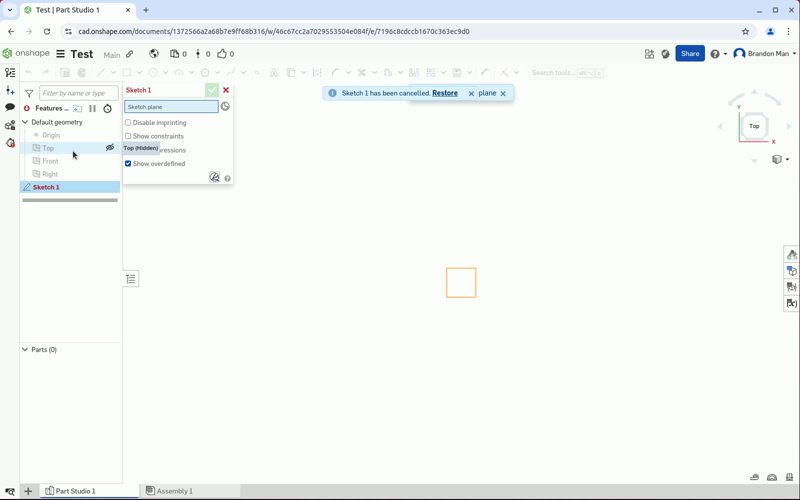
click(73, 150)
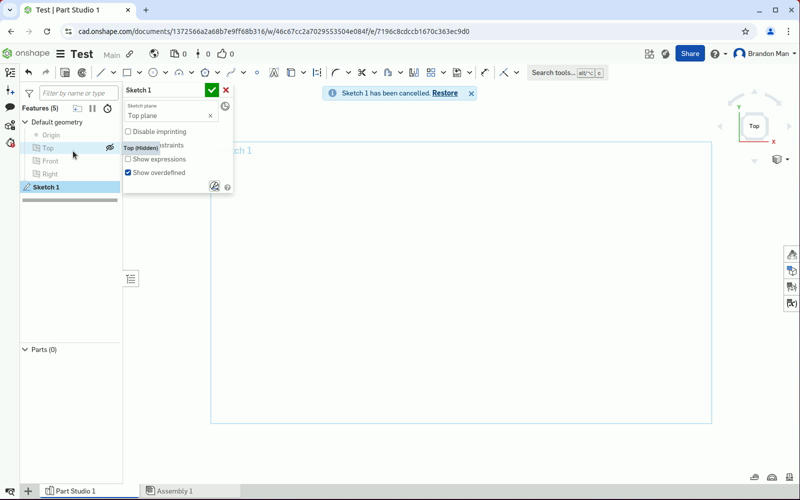
mouse_move(73, 352)
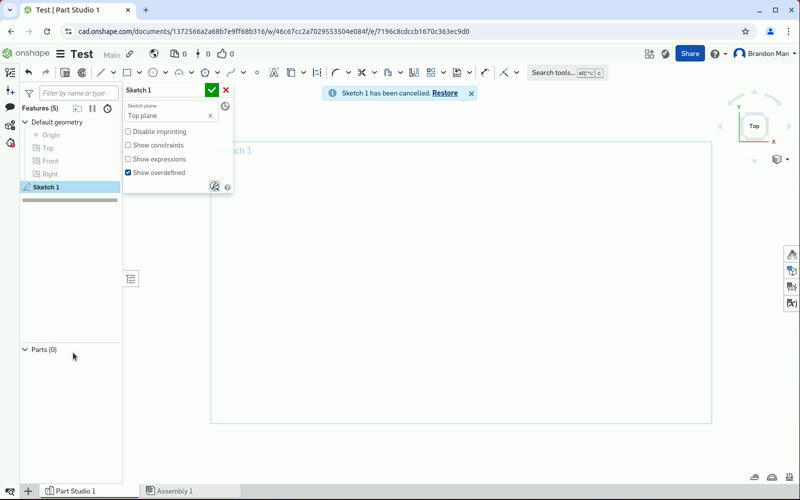
key(y)
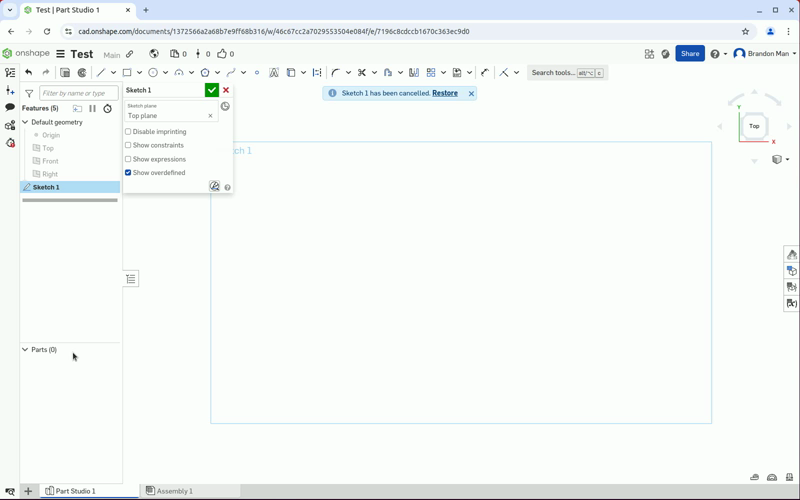
key(l)
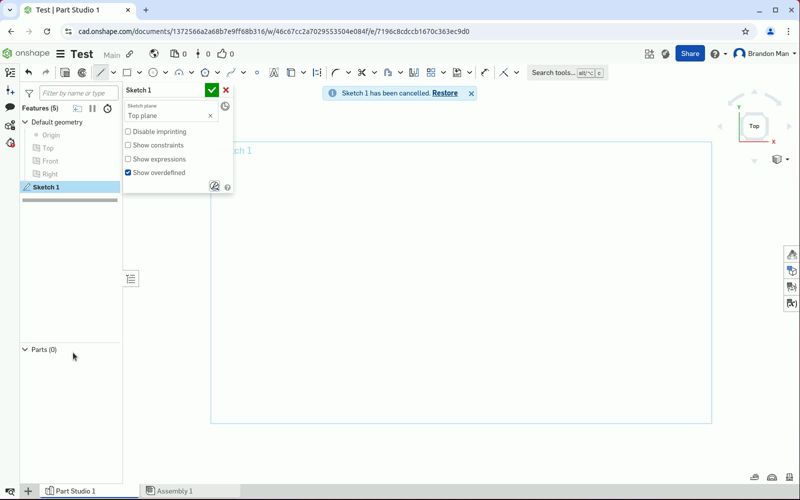
key_down(shift)
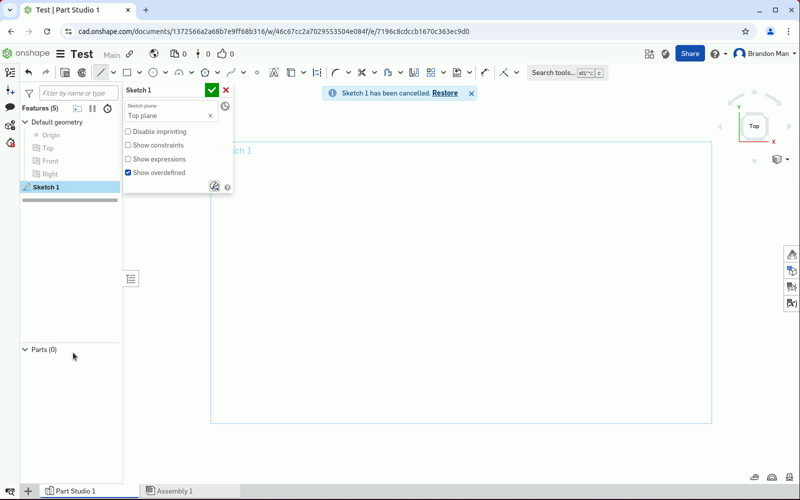
mouse_move(348, 305)
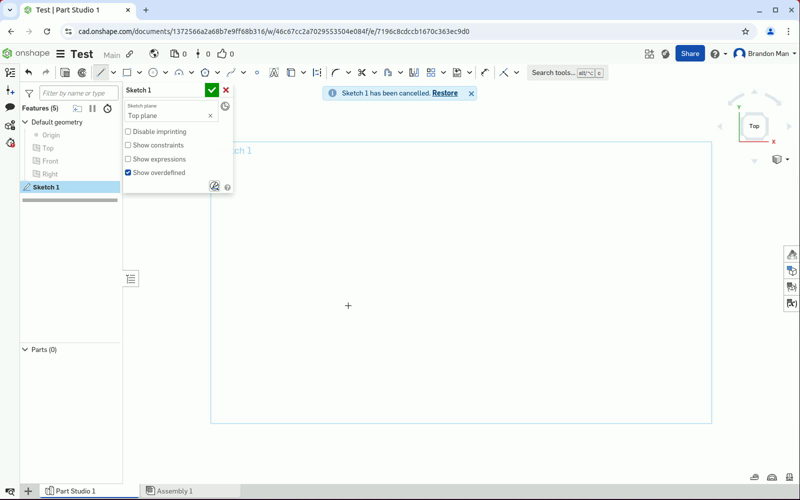
click(348, 305)
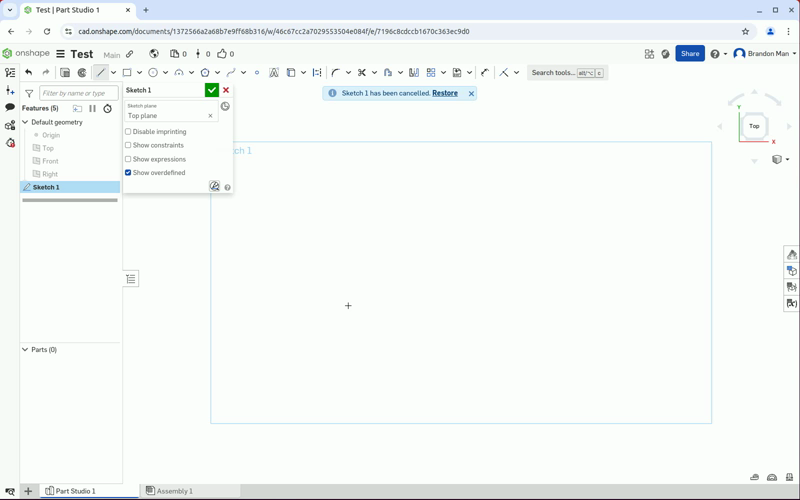
key_up(shift)
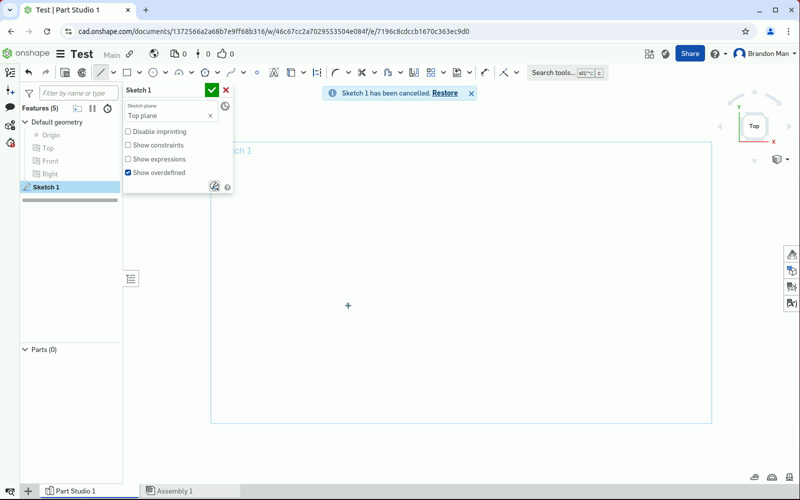
key_down(shift)
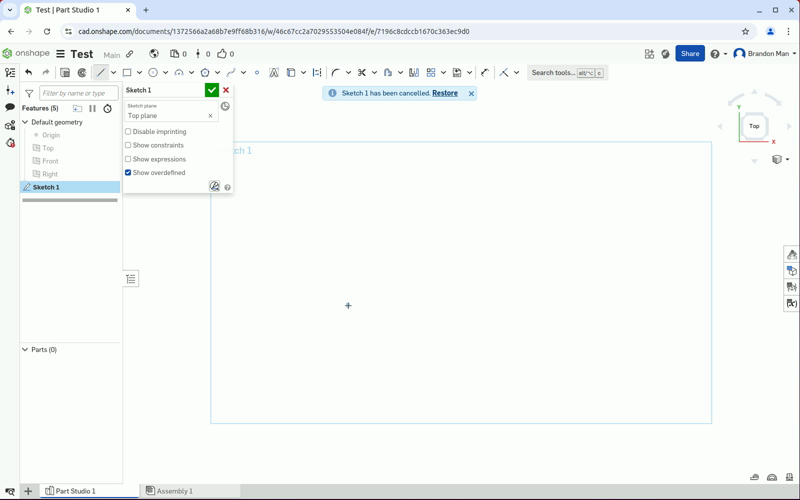
mouse_move(480, 305)
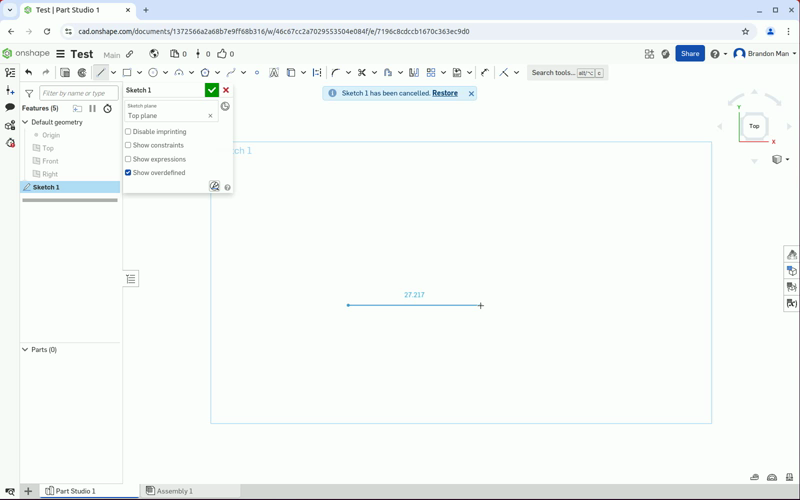
click(480, 305)
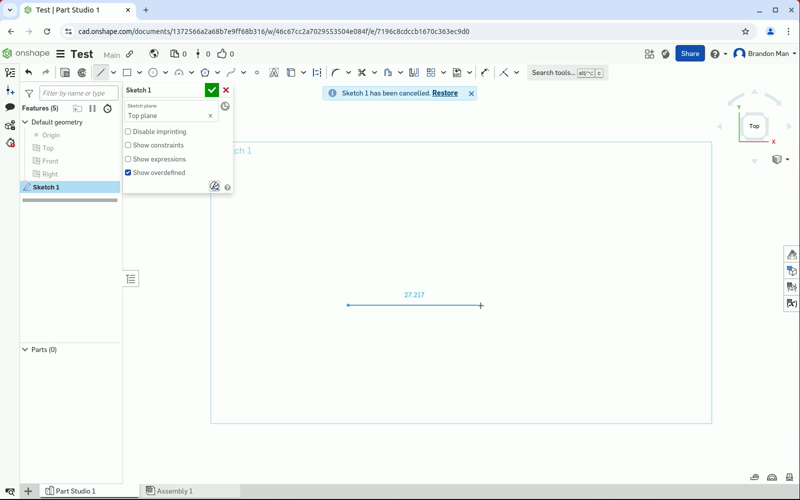
key_up(shift)
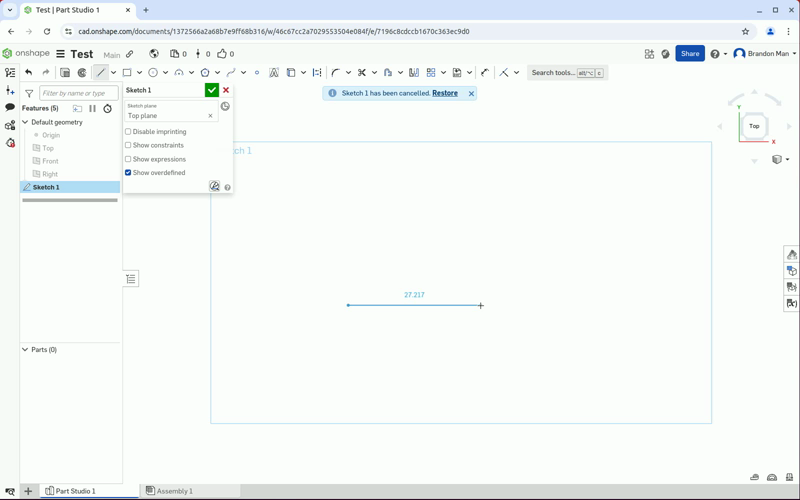
key_down(shift)
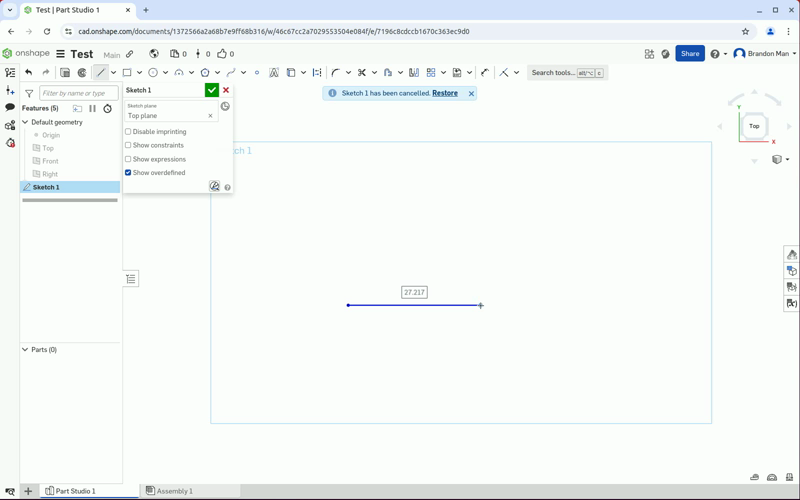
mouse_move(480, 222)
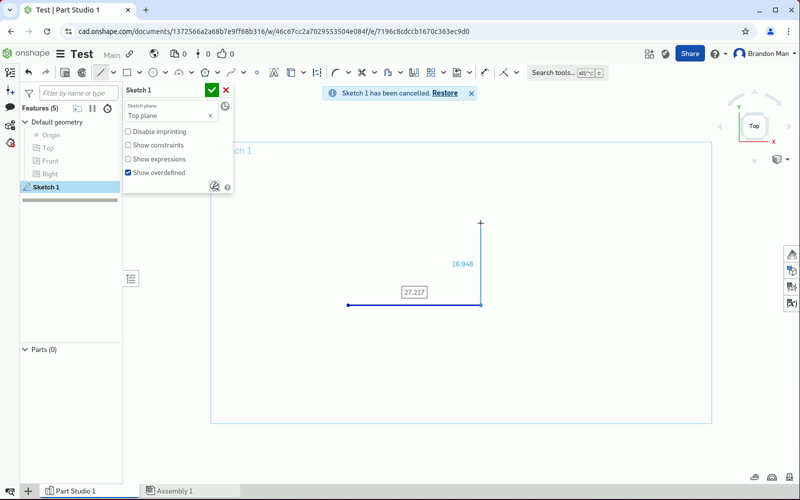
click(480, 222)
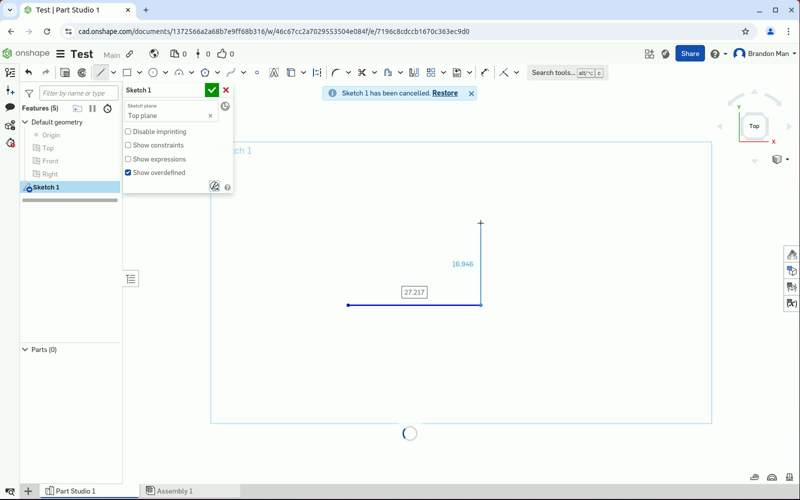
key_up(shift)
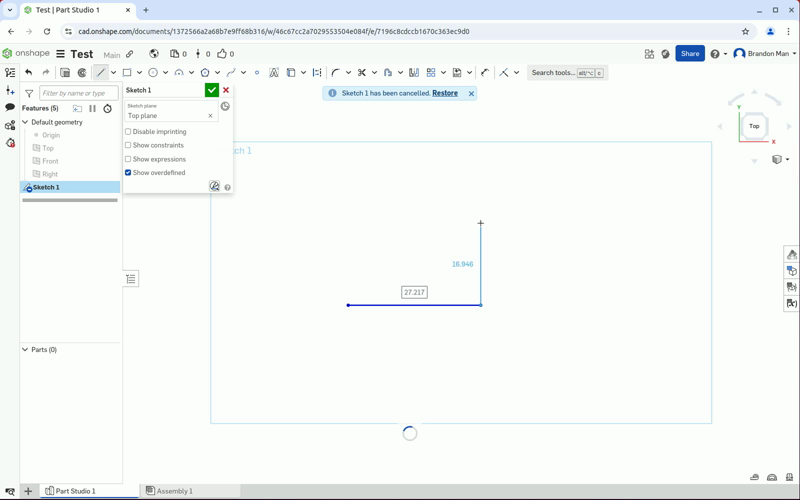
key_down(shift)
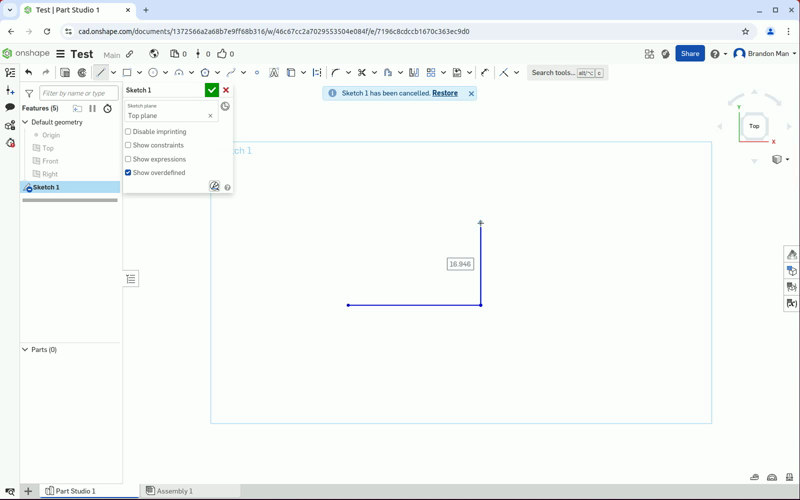
mouse_move(348, 222)
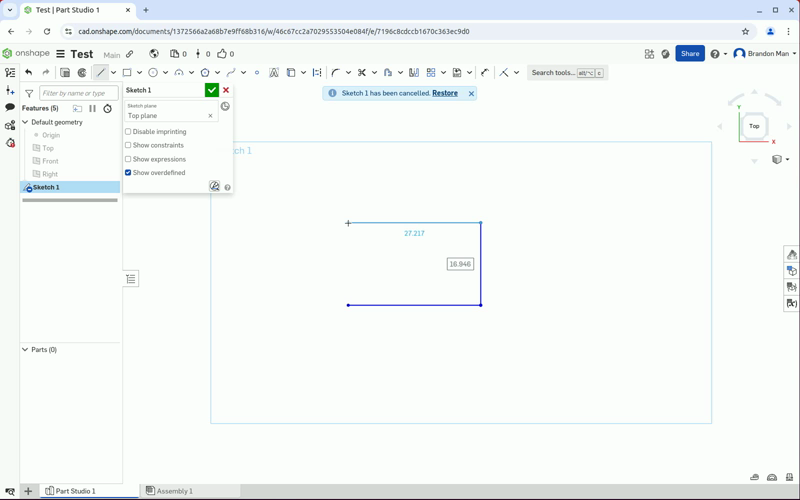
click(348, 222)
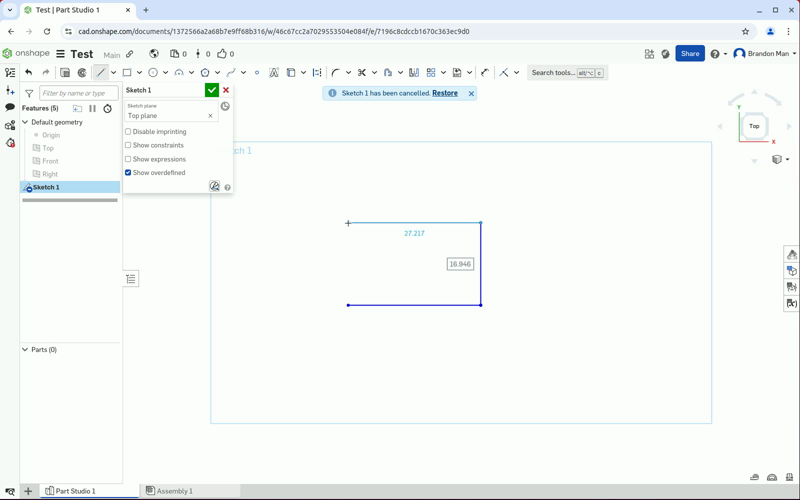
key_up(shift)
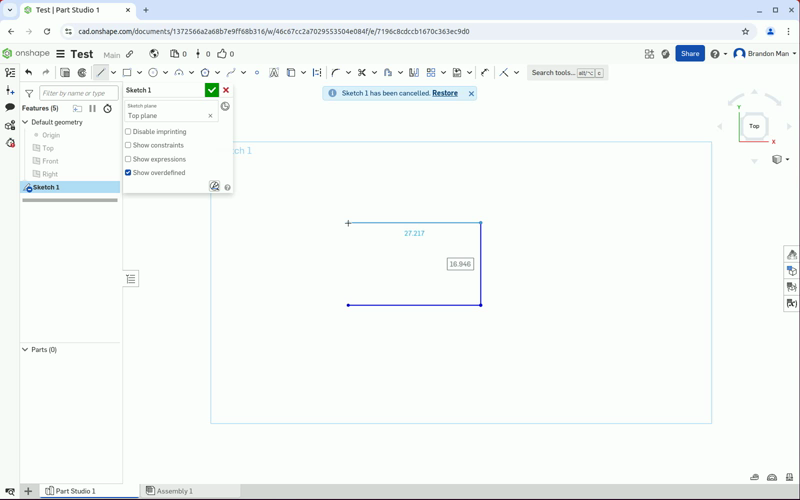
key_down(shift)
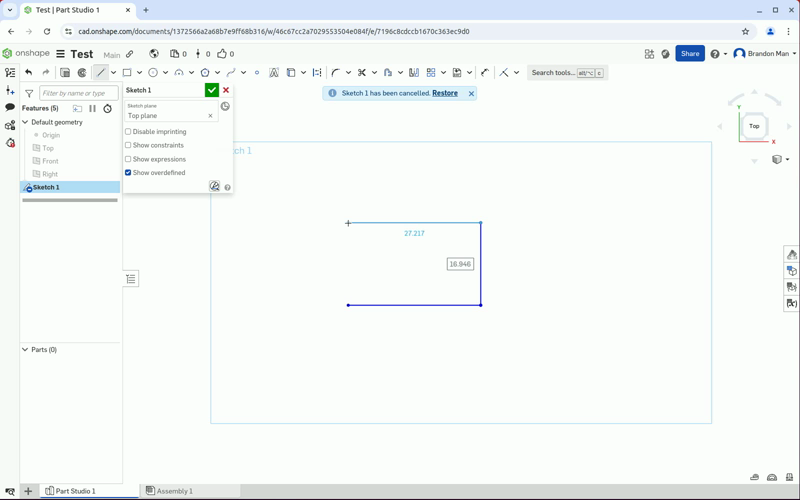
mouse_move(348, 305)
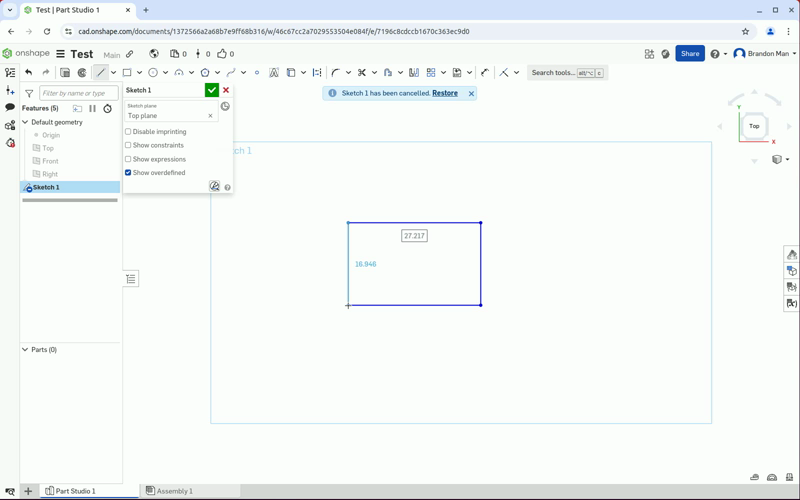
key_up(shift)
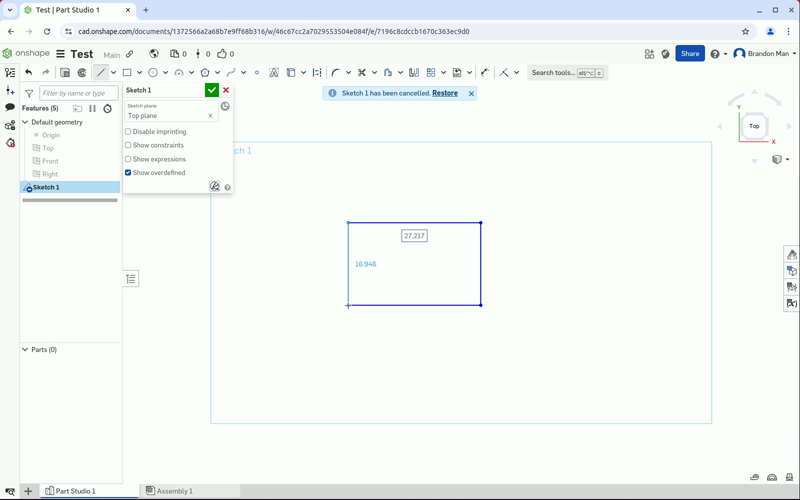
click(348, 305)
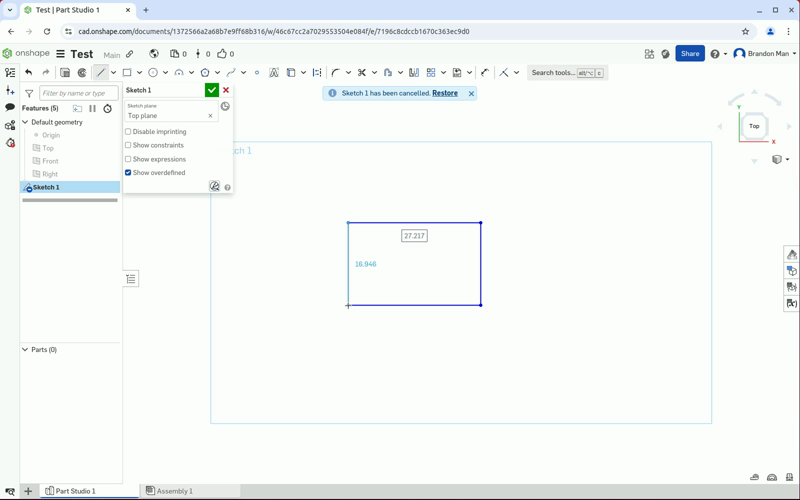
key(esc)
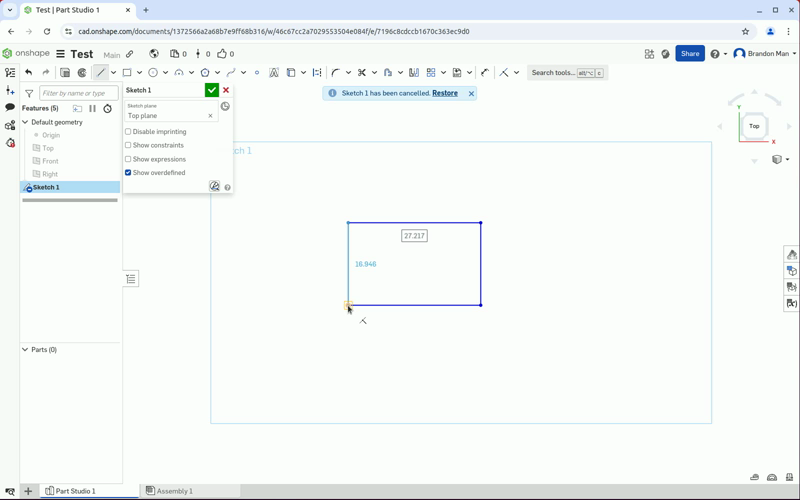
mouse_move(406, 237)
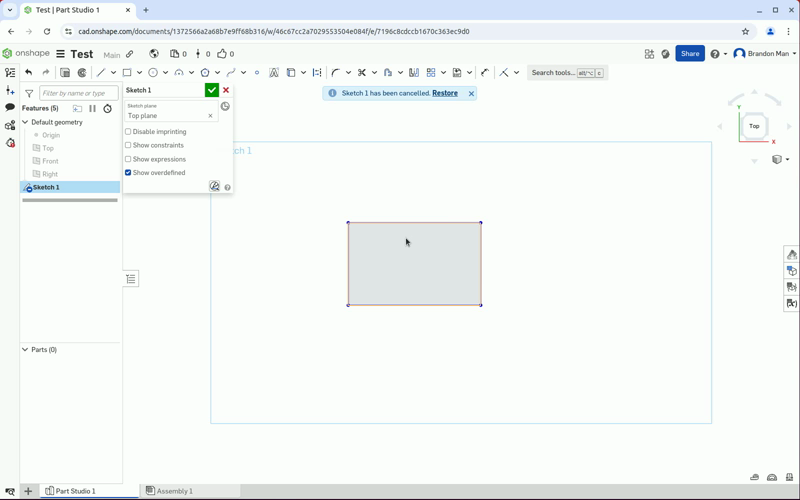
click(406, 237)
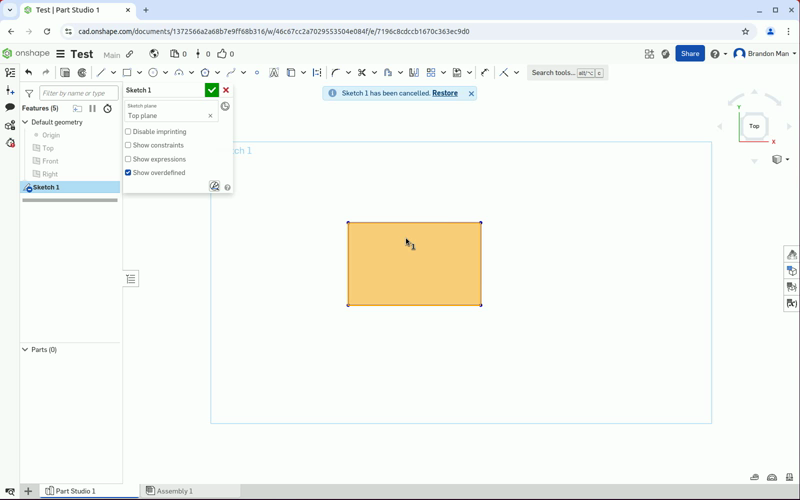
mouse_move(73, 352)
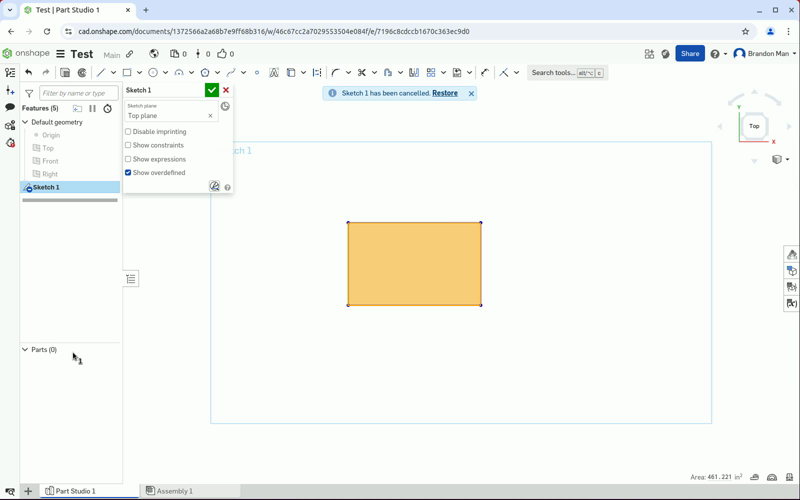
key(shift+y)
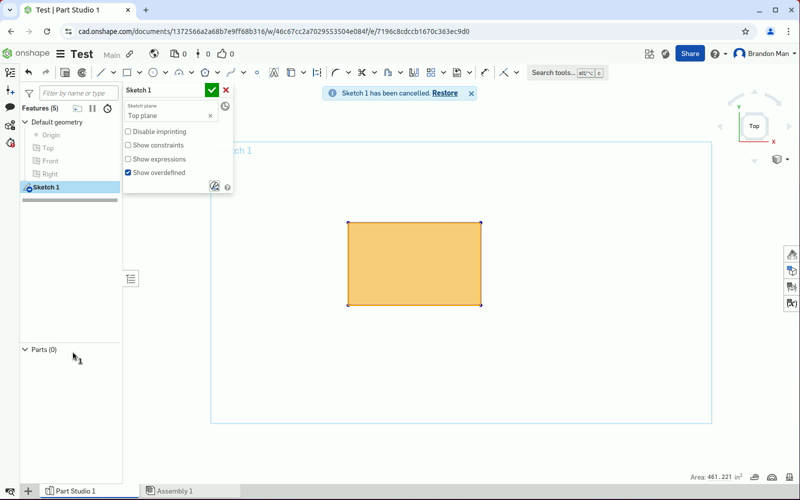
key(shift+e)
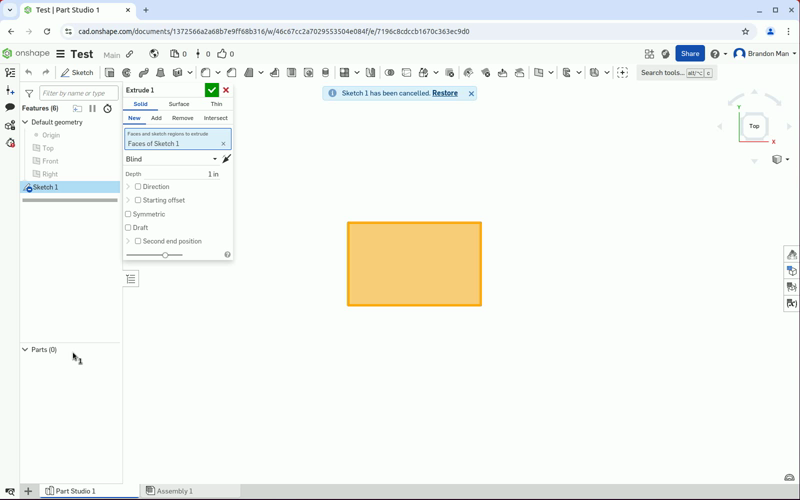
mouse_move(143, 106)
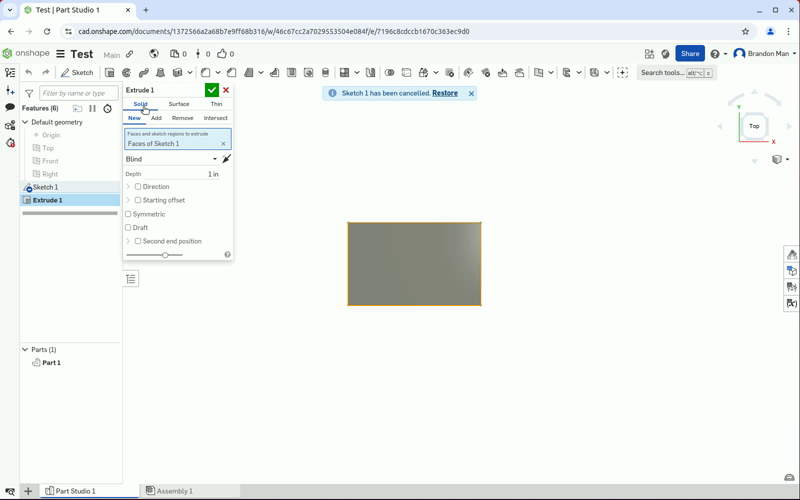
click(143, 106)
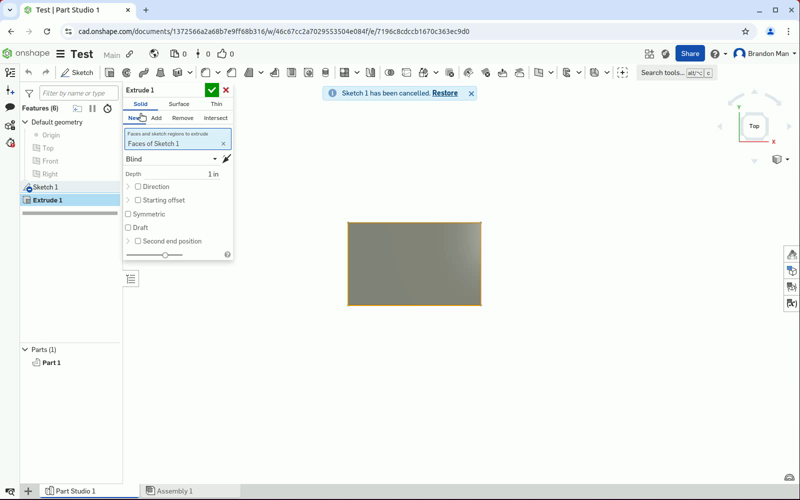
mouse_move(137, 120)
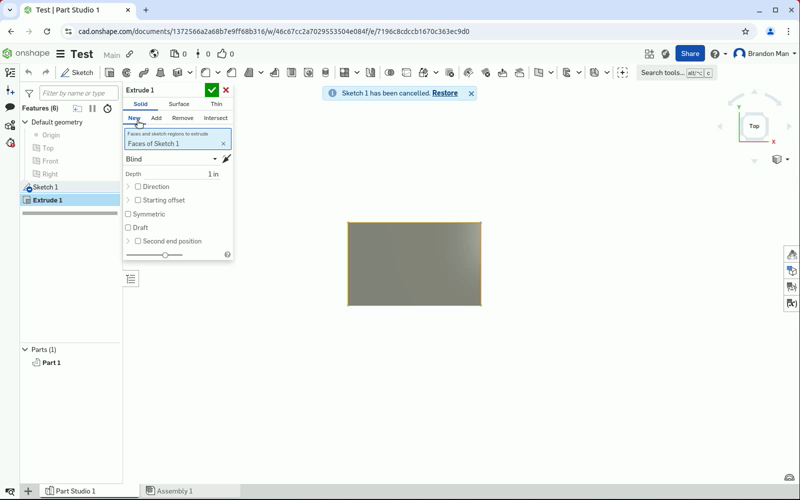
click(137, 120)
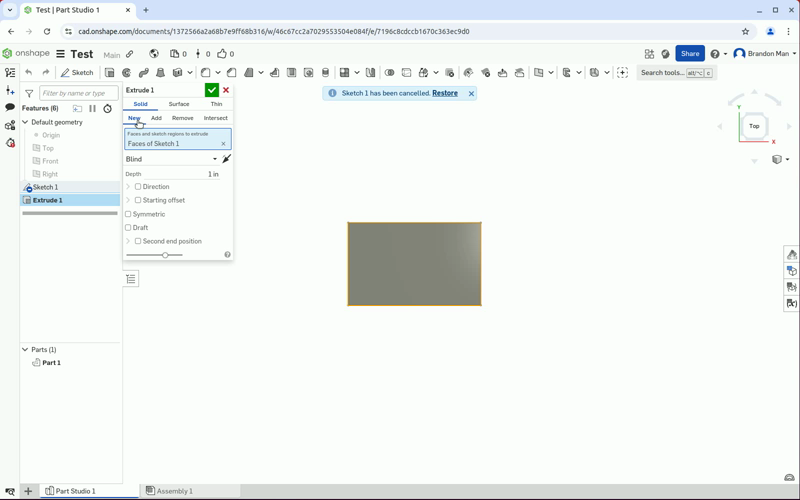
key(tab, 4)
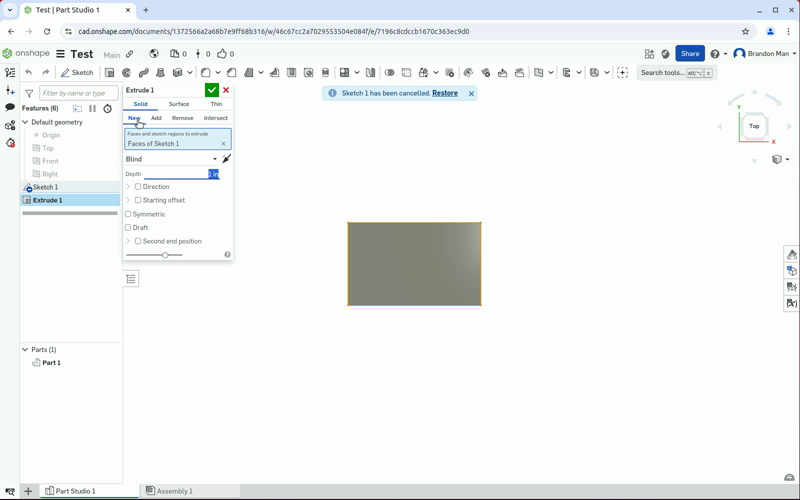
text(3.129)
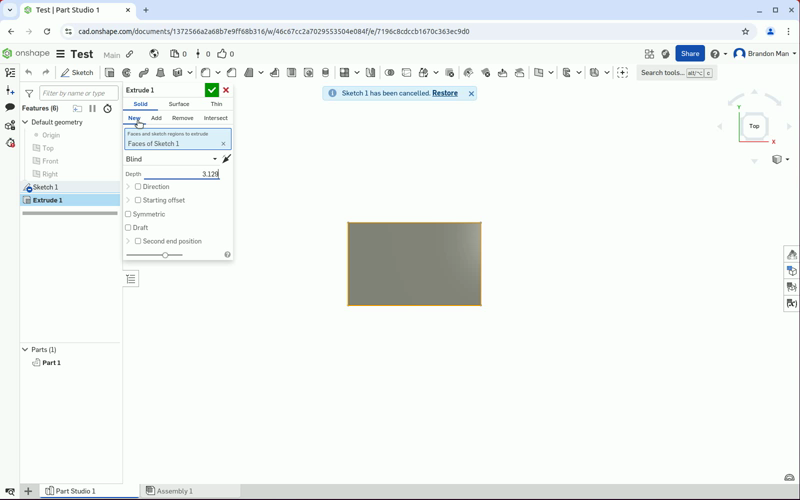
key(enter)
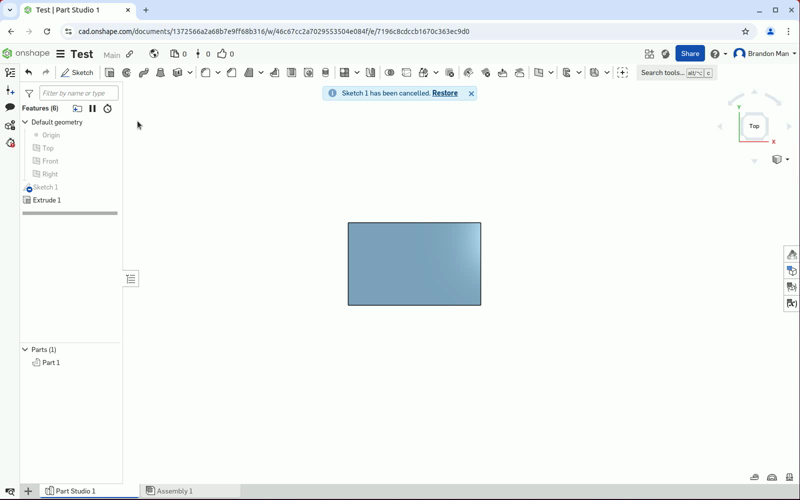
key(shift+h)
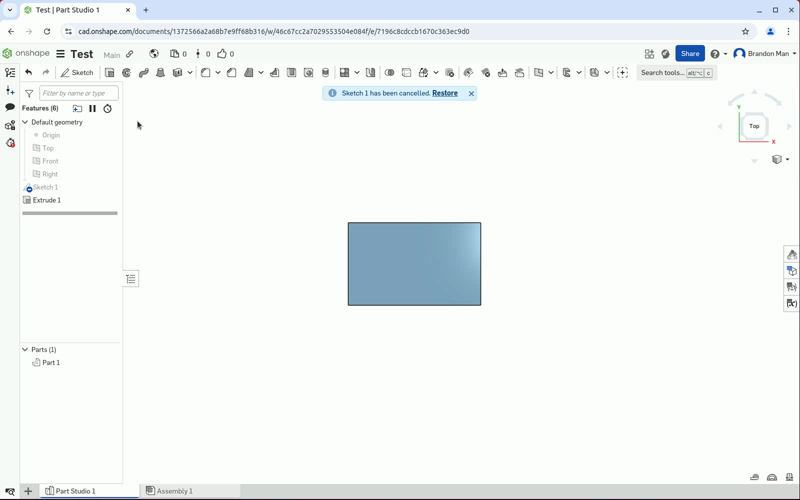
key(shift+h)
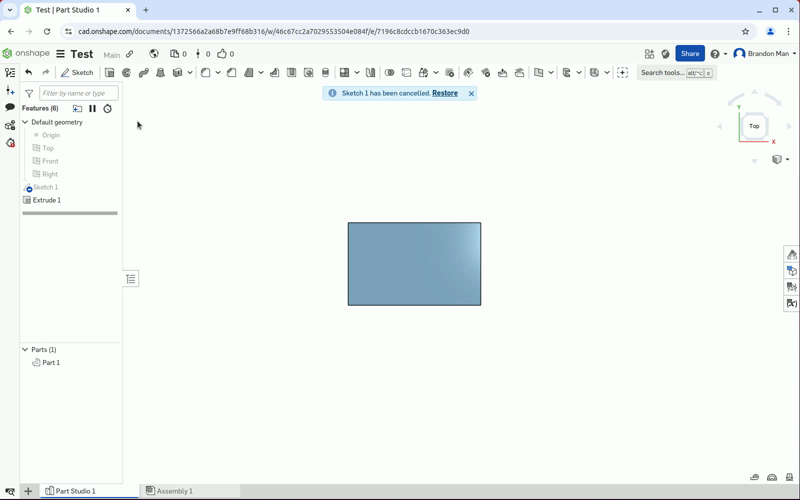
mouse_move(73, 189)
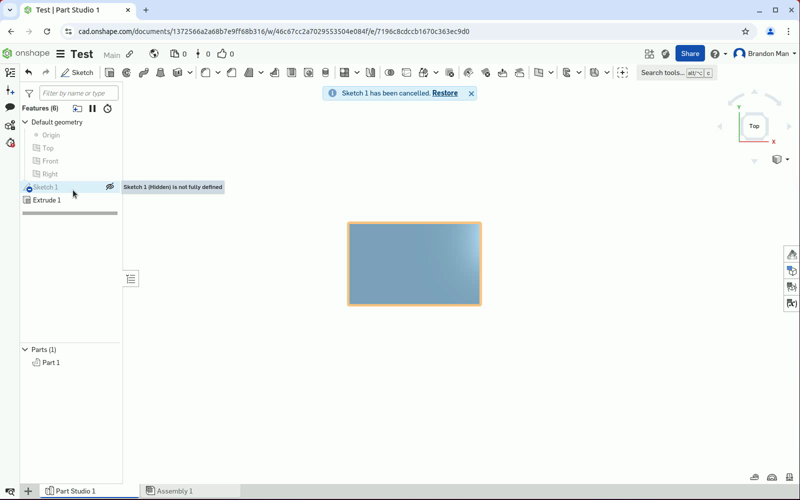
click(73, 189)
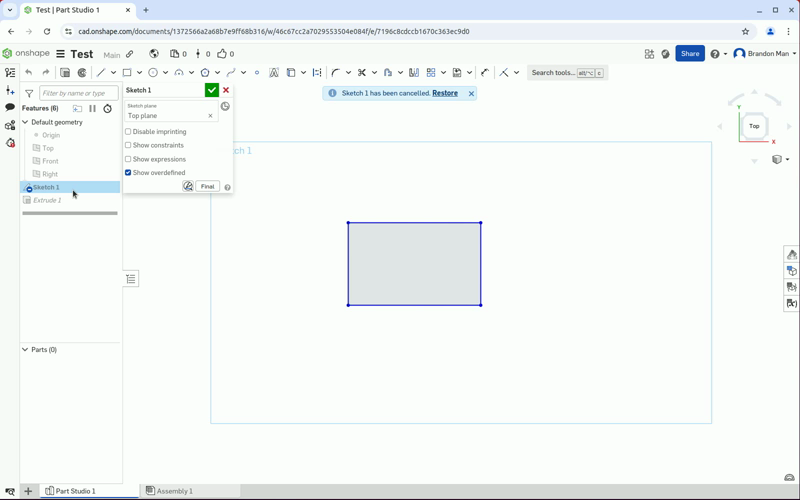
mouse_move(229, 92)
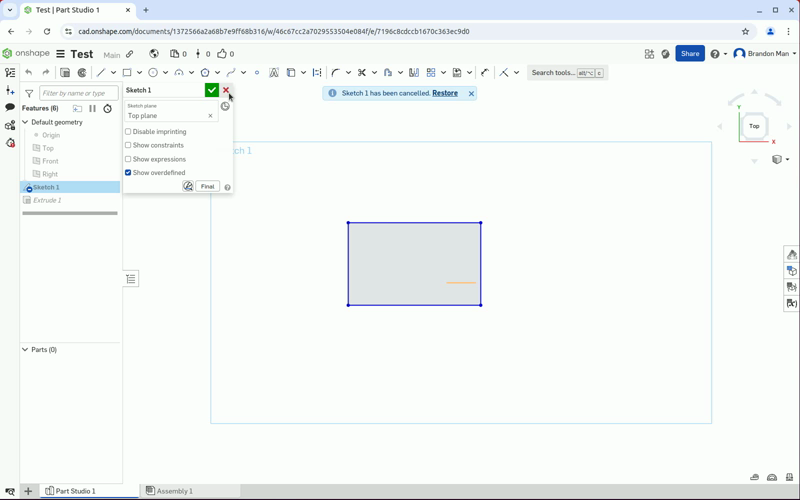
click(229, 92)
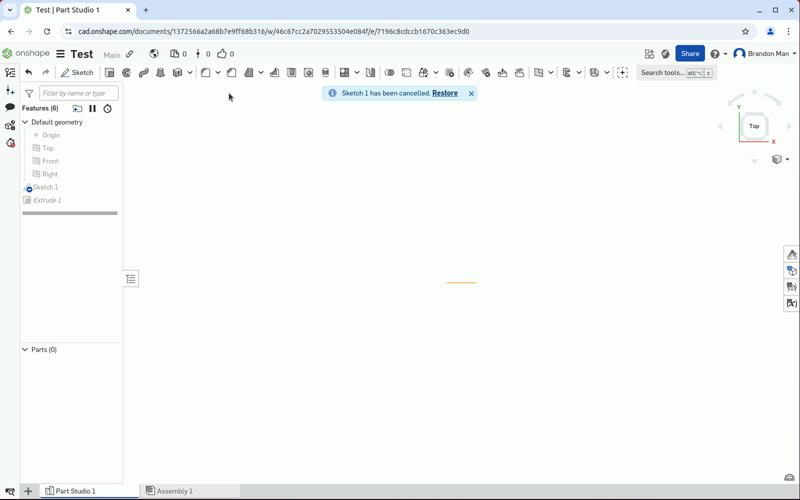
mouse_move(73, 352)
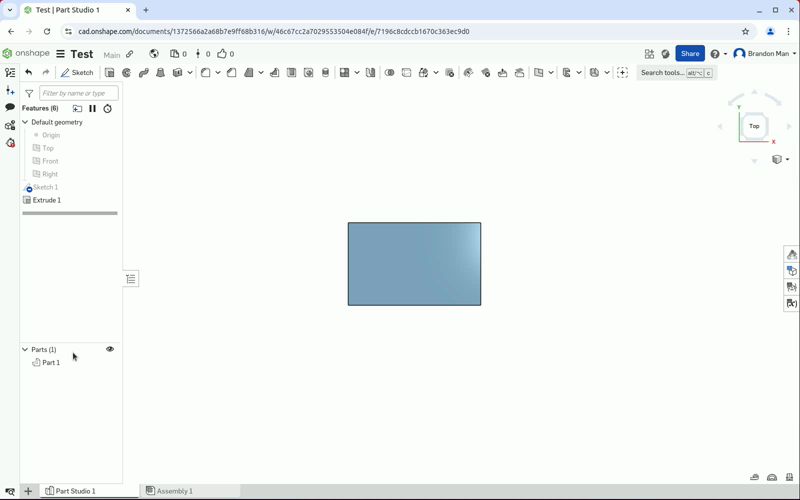
key(y)
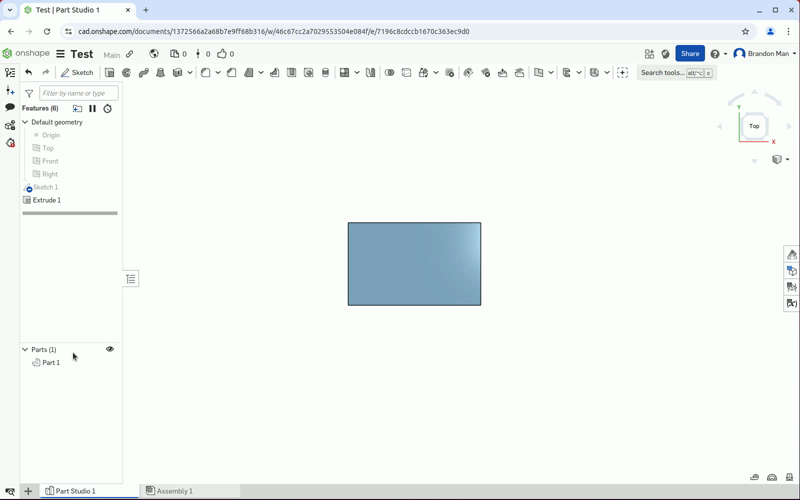
key(shift+p)
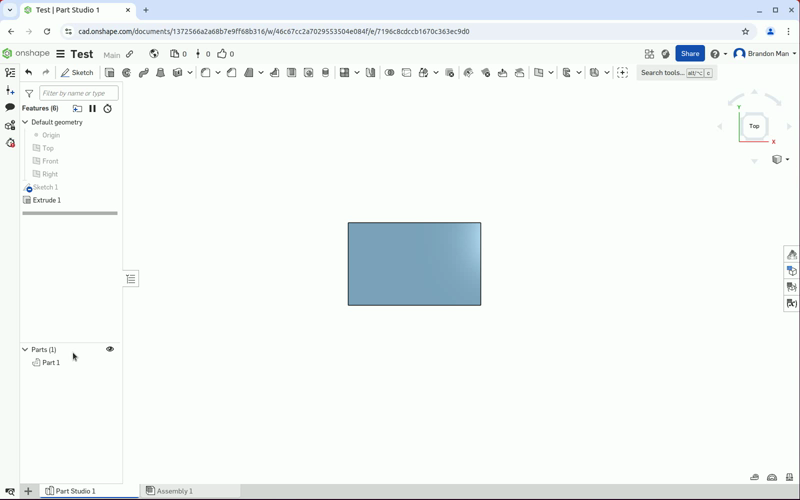
key(space)
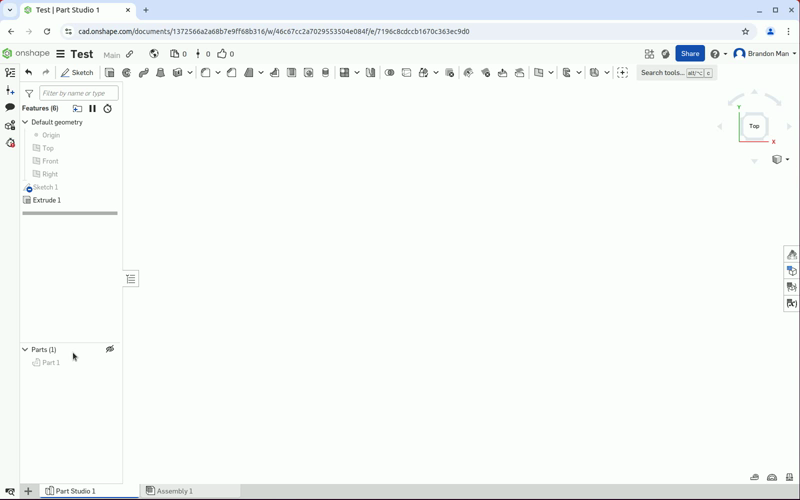
key_down(shift)
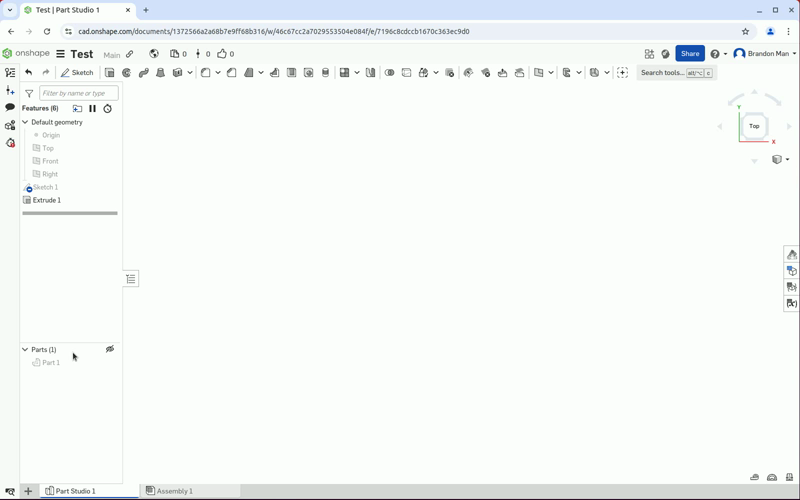
key(up)
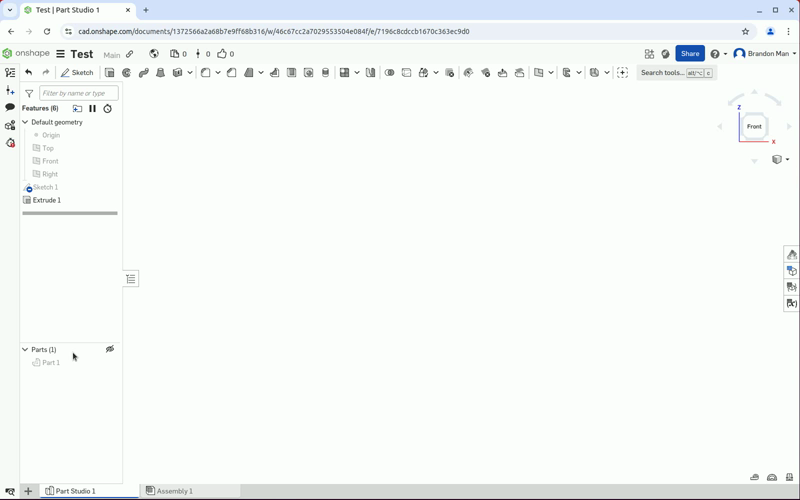
key_up(shift)
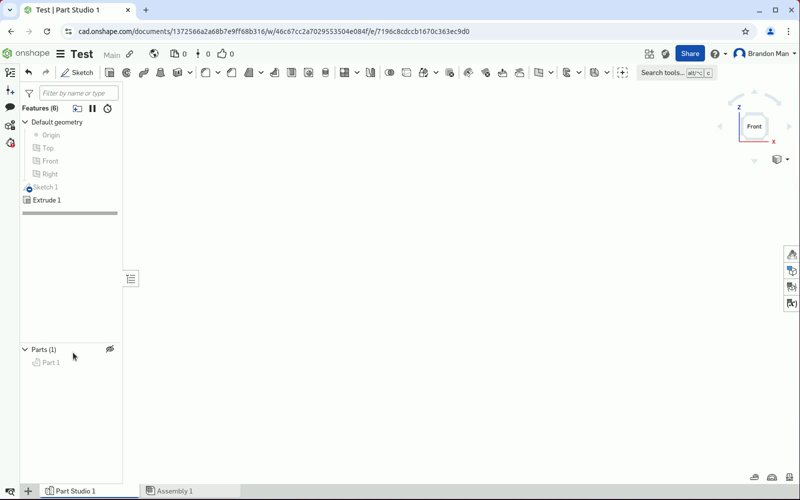
key(space)
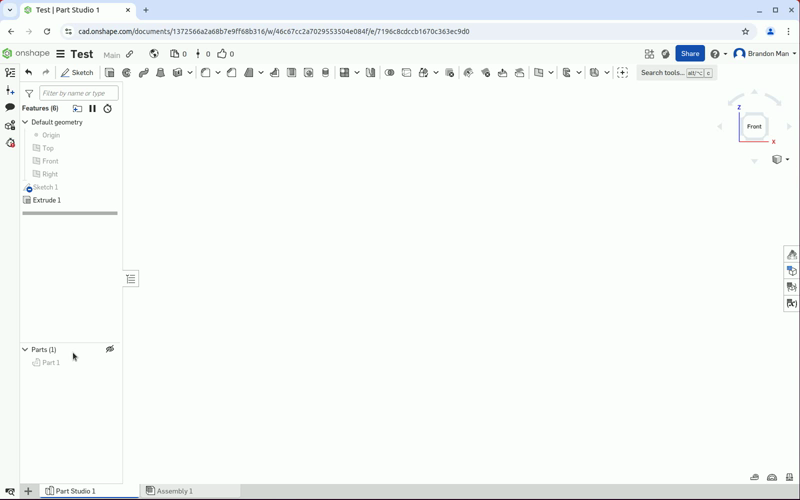
key_down(shift)
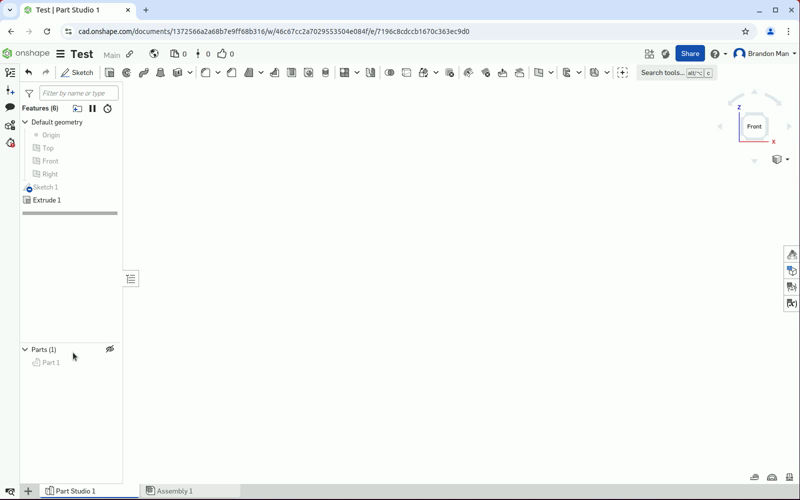
key(left)
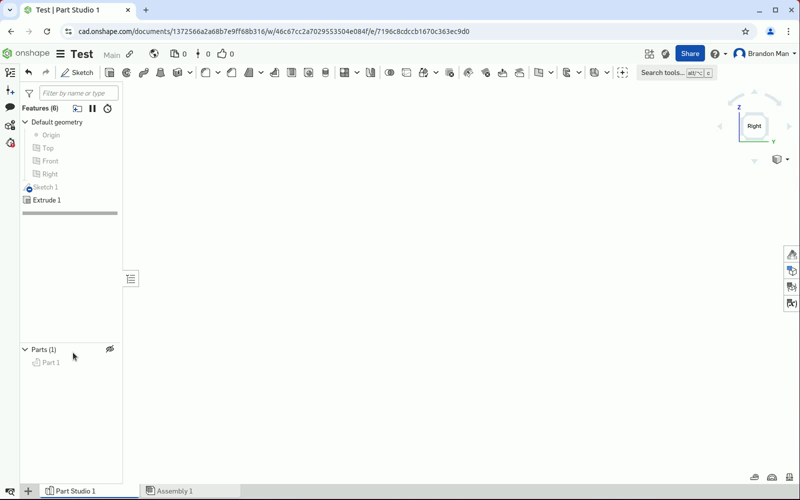
key_up(shift)
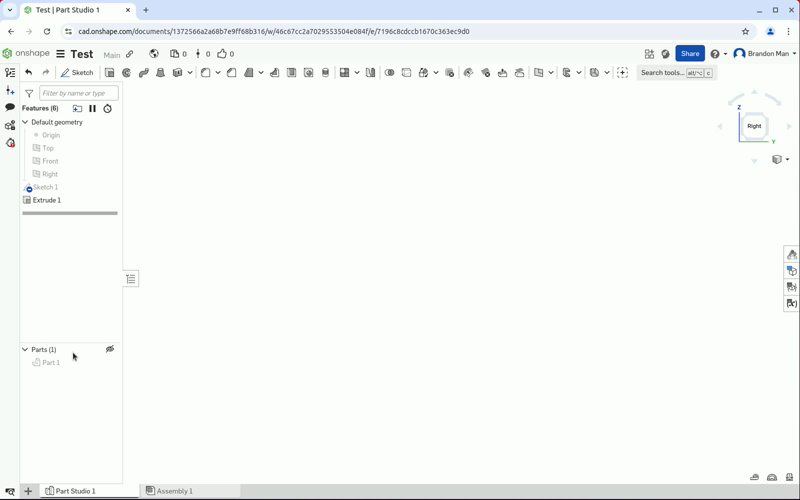
mouse_move(73, 352)
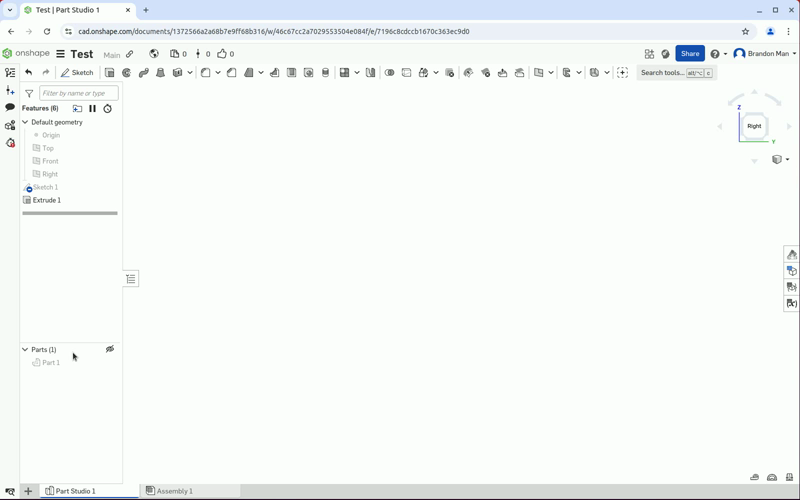
key(shift+y)
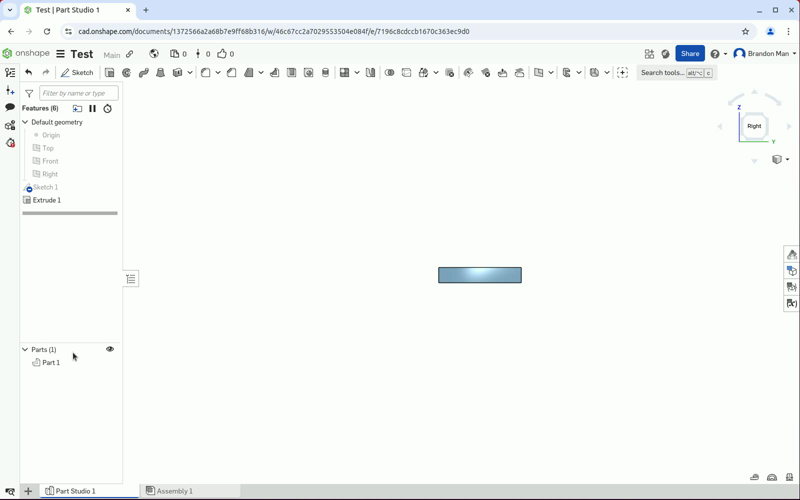
mouse_move(541, 75)
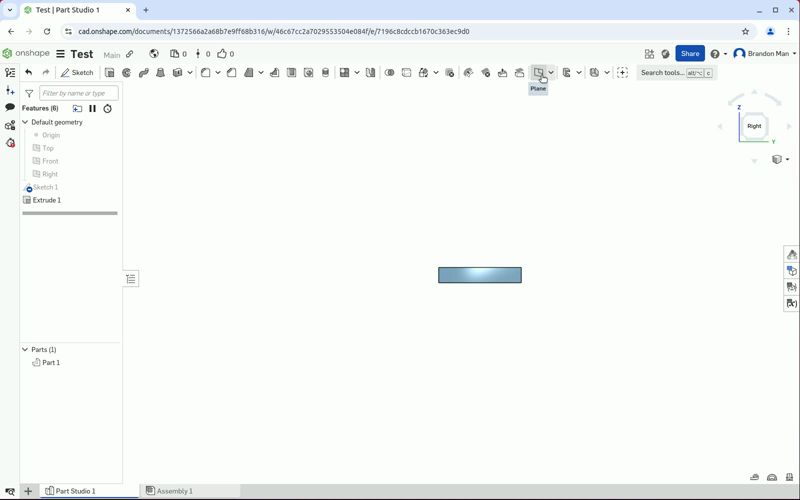
click(541, 75)
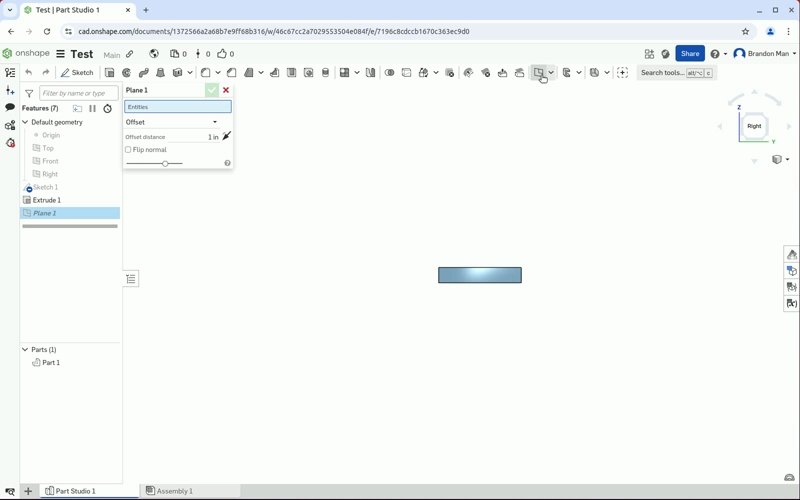
mouse_move(73, 176)
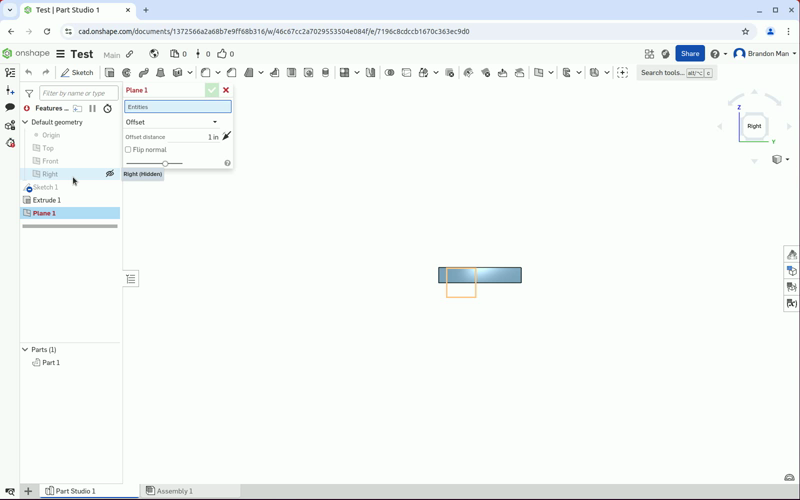
click(73, 176)
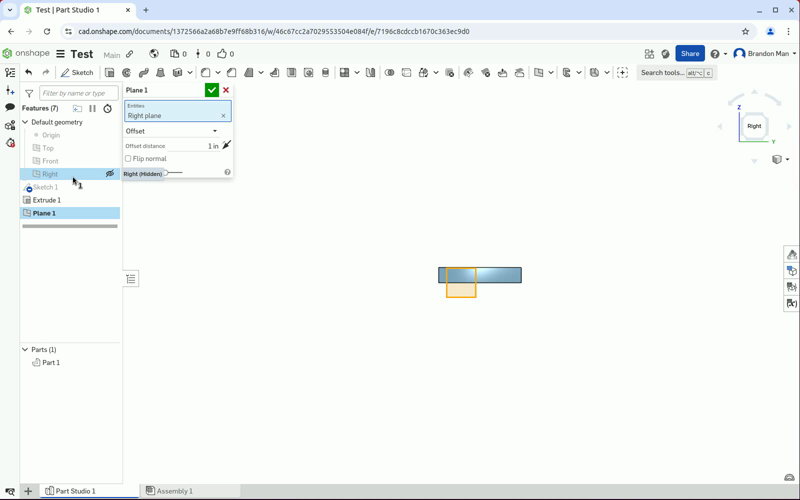
key(tab, 2)
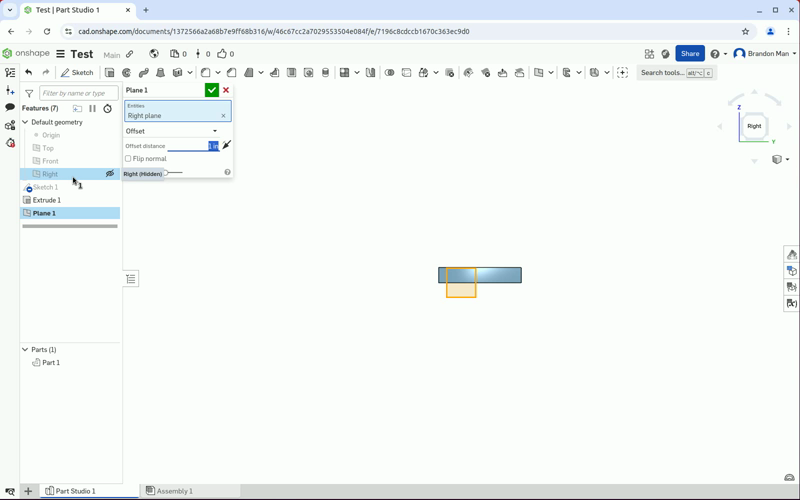
text(4.098)
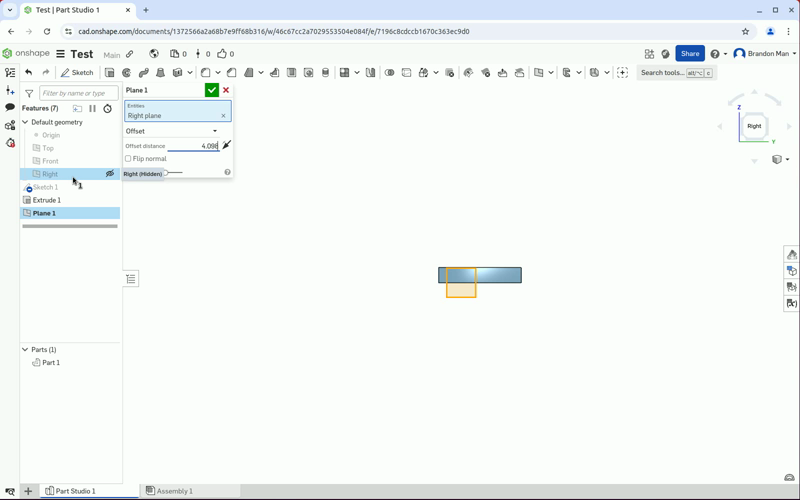
key(enter, 2)
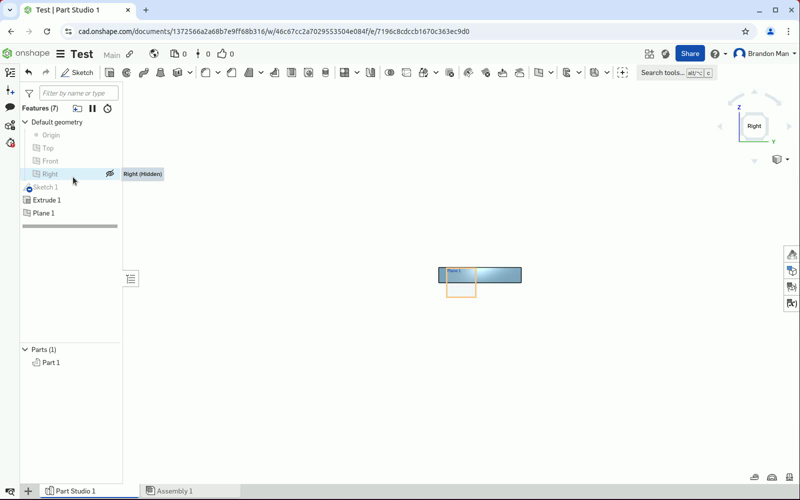
key(shift+s)
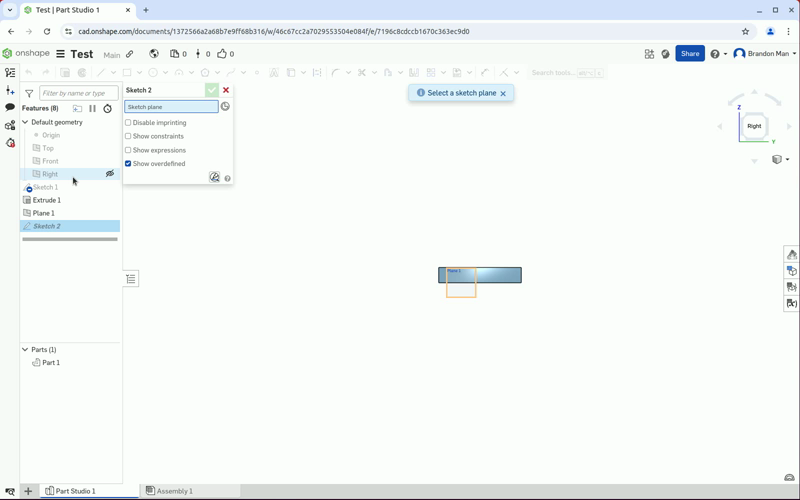
mouse_move(73, 215)
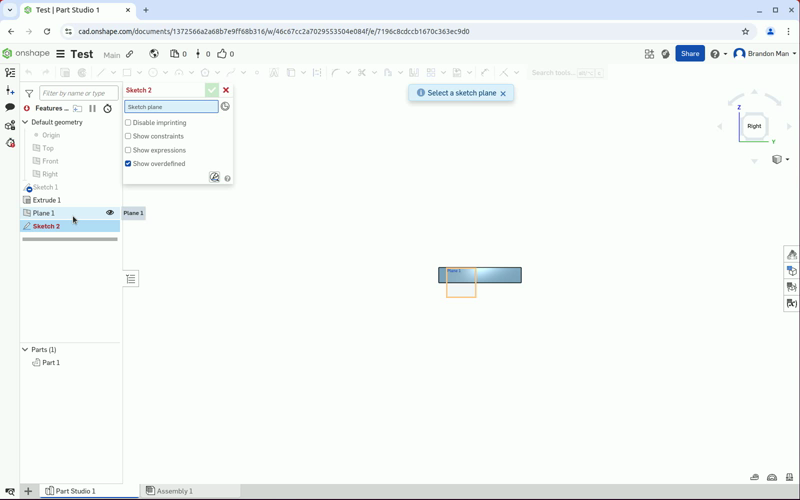
click(73, 215)
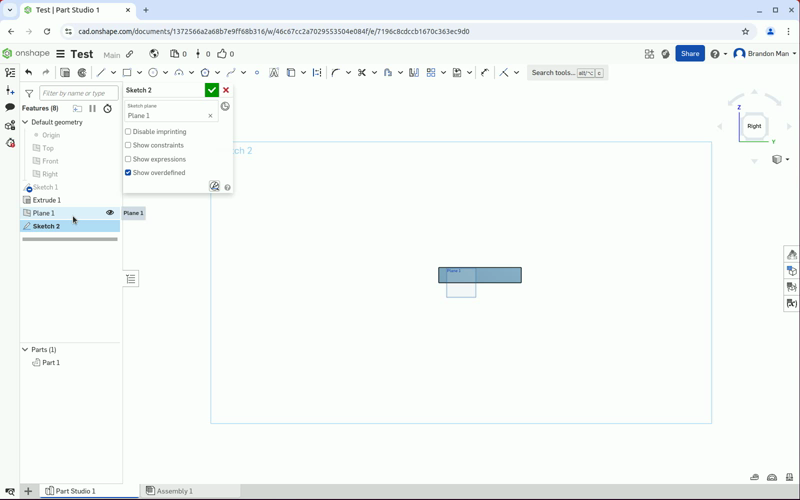
mouse_move(73, 352)
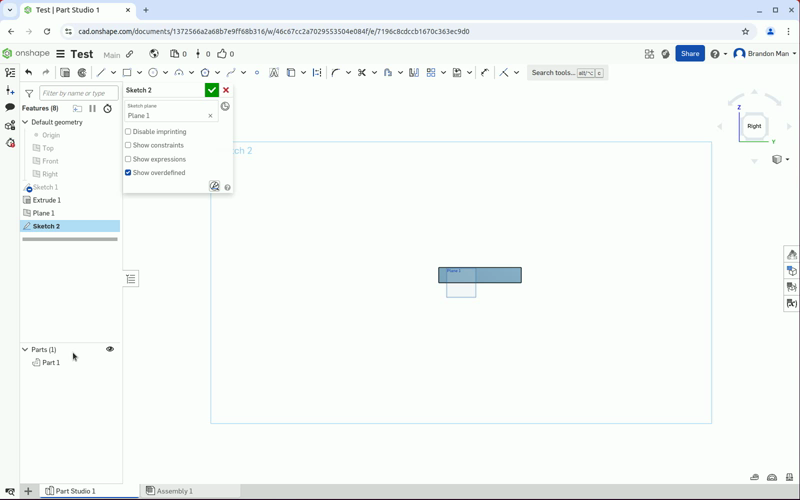
key(y)
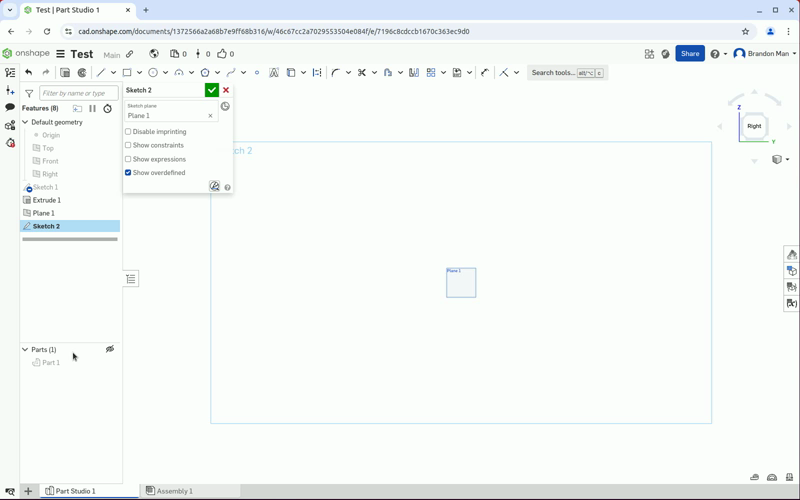
key(l)
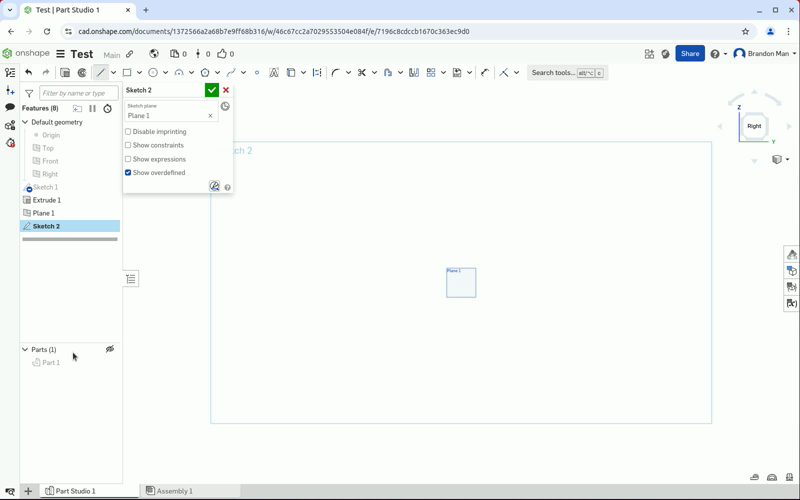
key_down(shift)
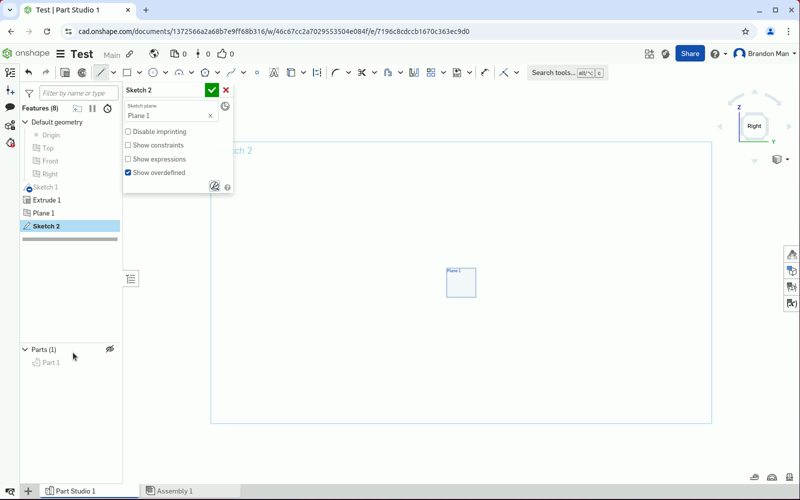
mouse_move(445, 267)
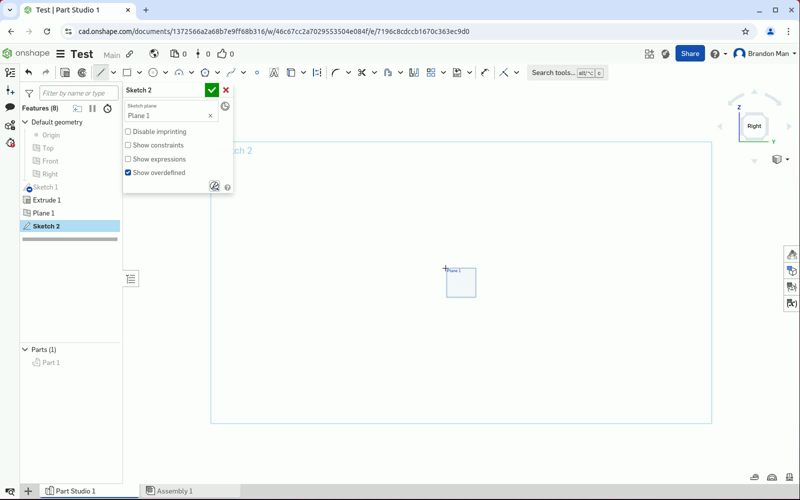
click(445, 267)
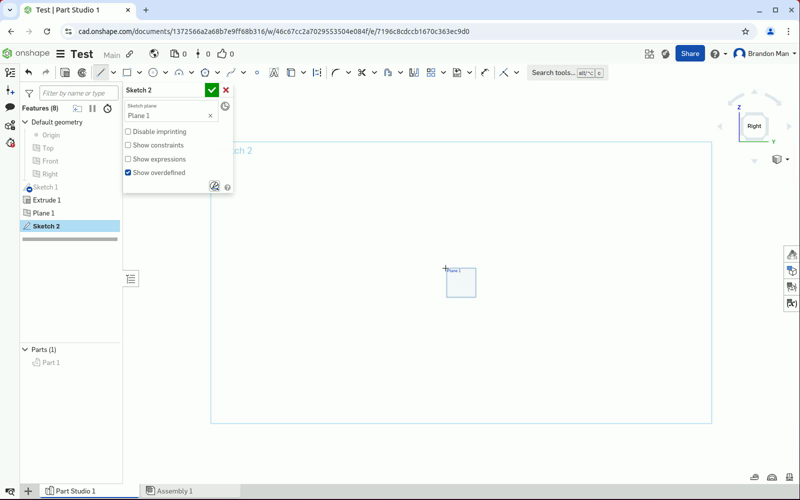
key_up(shift)
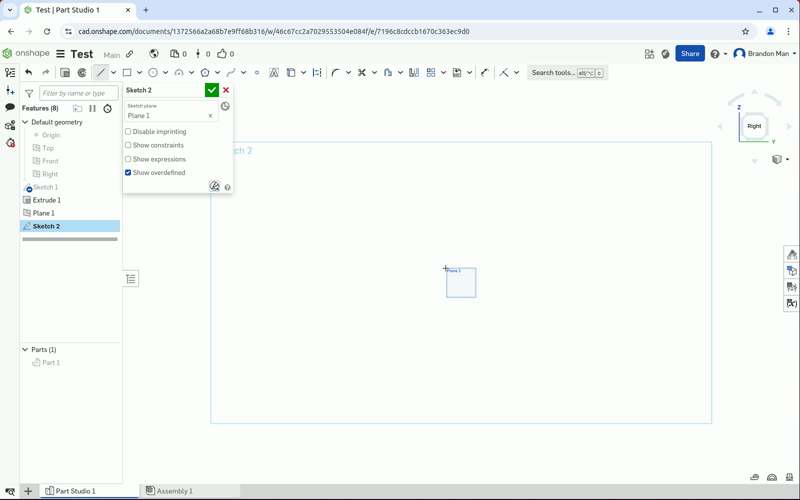
key_down(shift)
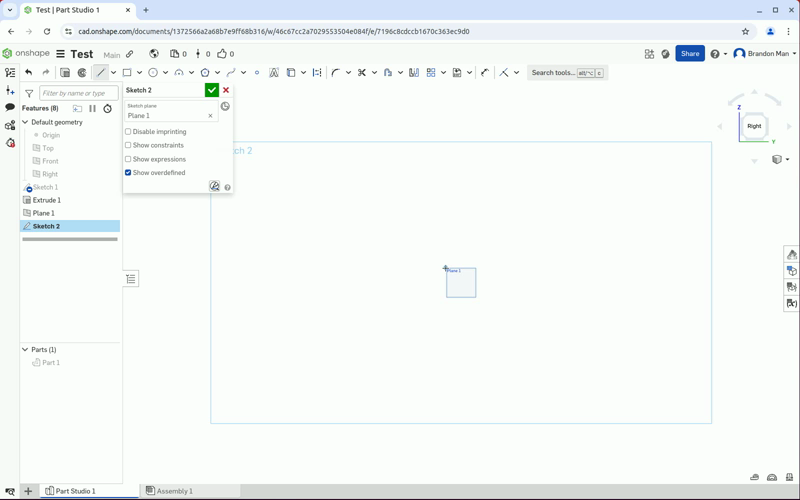
mouse_move(475, 267)
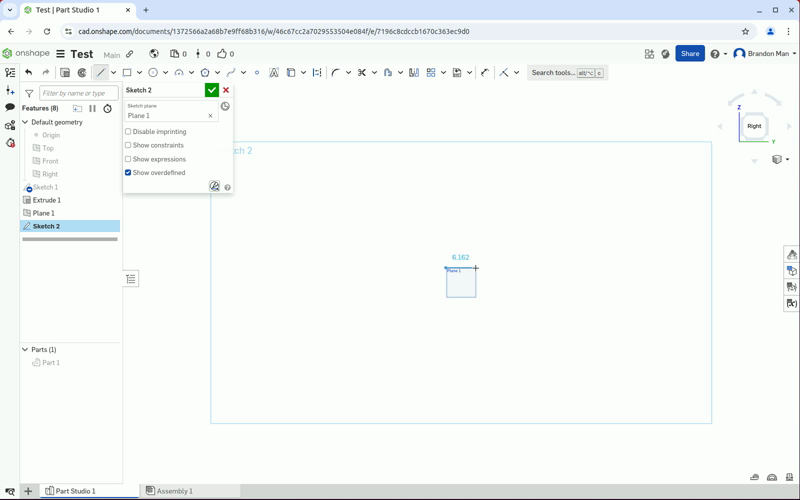
mouse_move(458, 267)
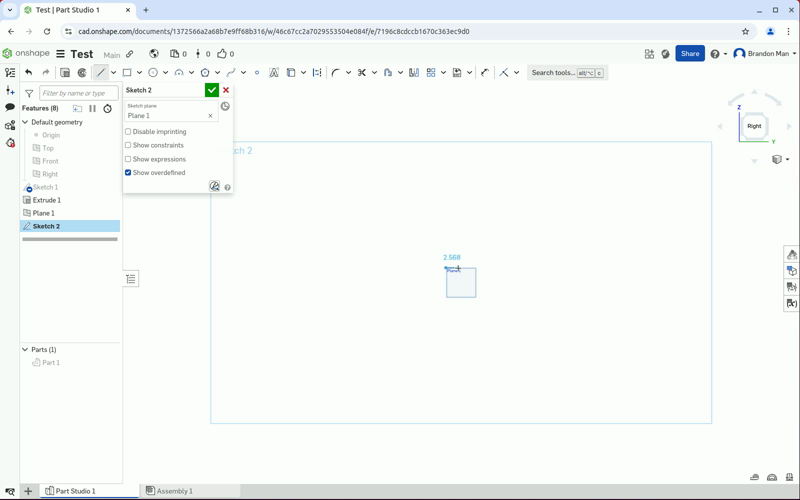
click(458, 267)
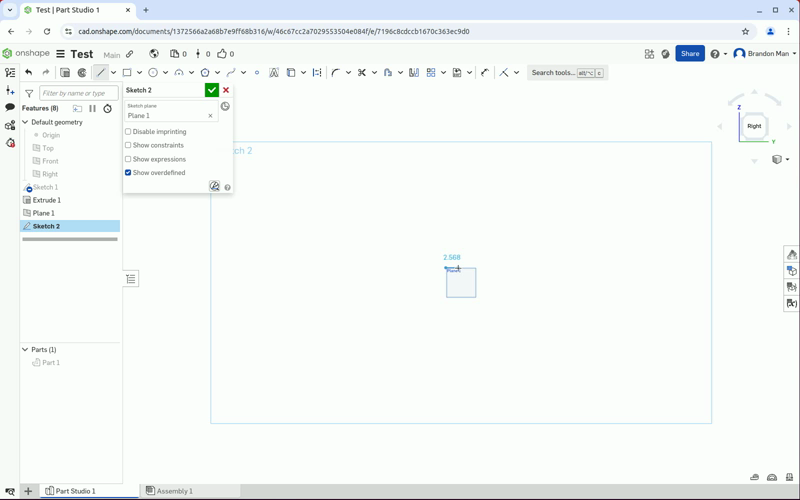
key_up(shift)
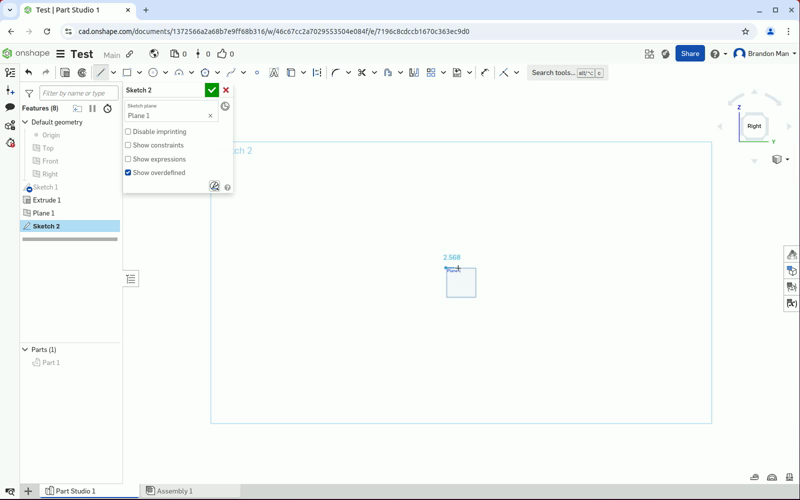
key_down(shift)
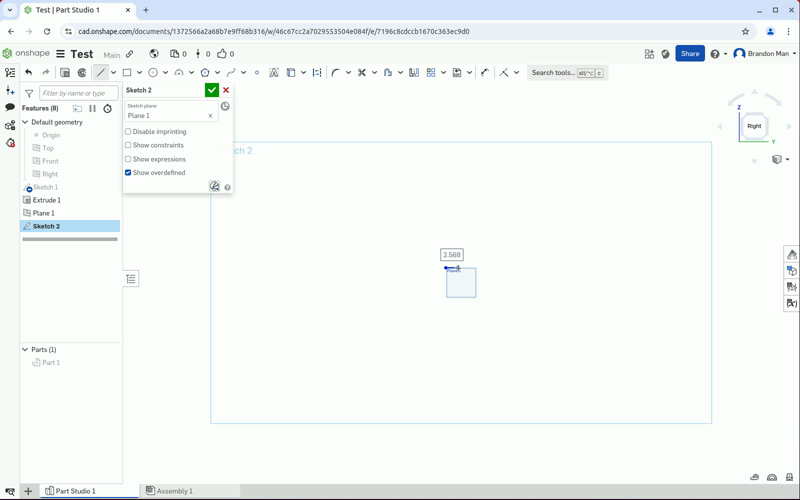
mouse_move(488, 267)
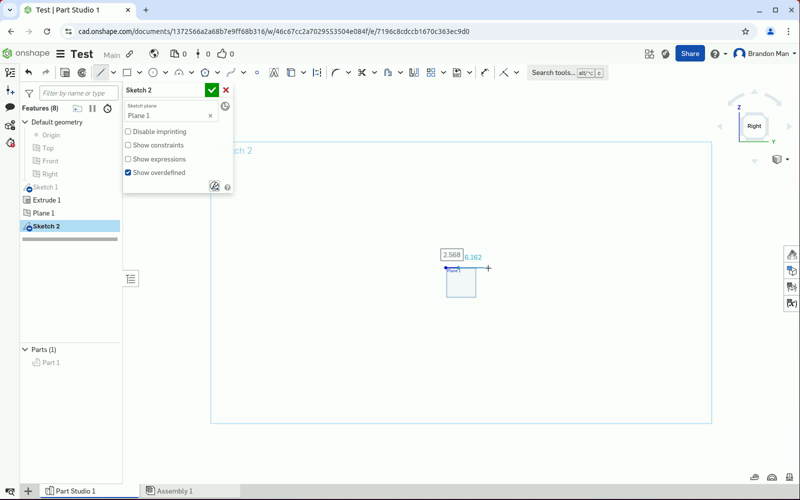
mouse_move(459, 258)
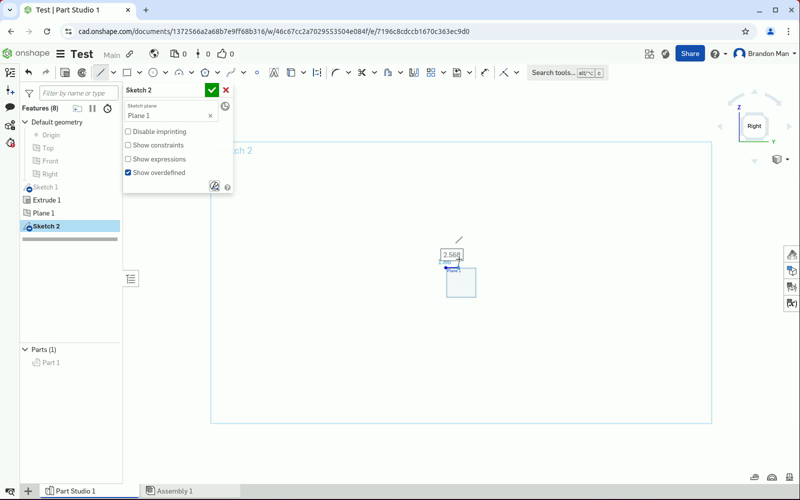
click(459, 258)
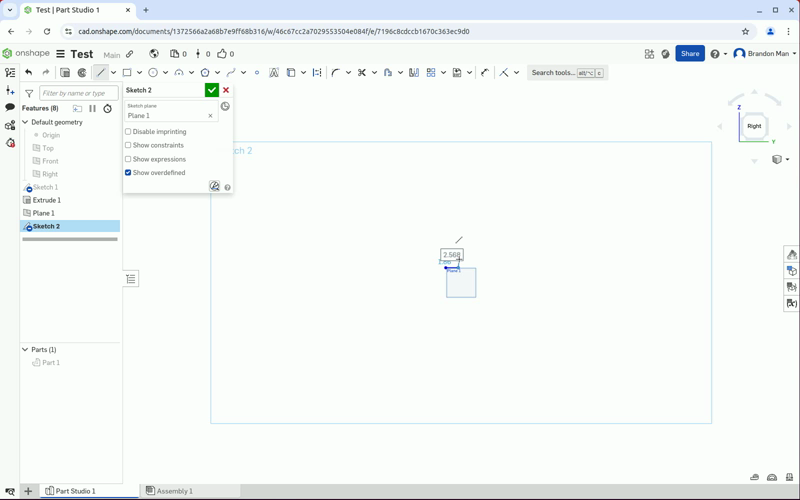
key_up(shift)
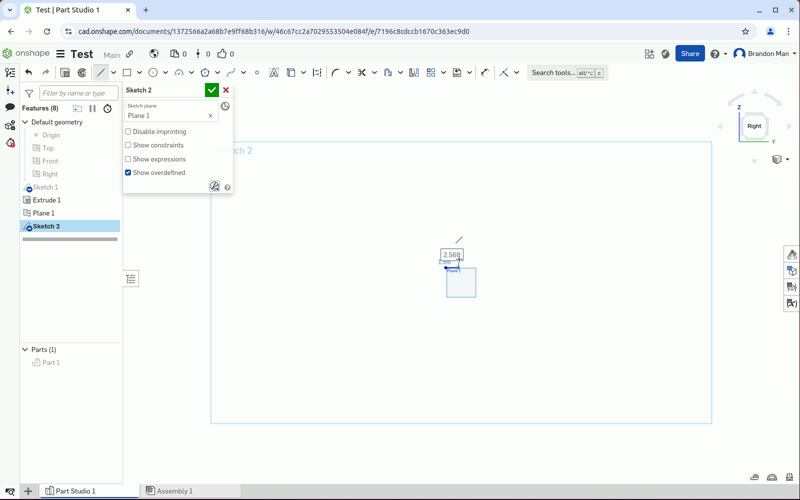
key_down(shift)
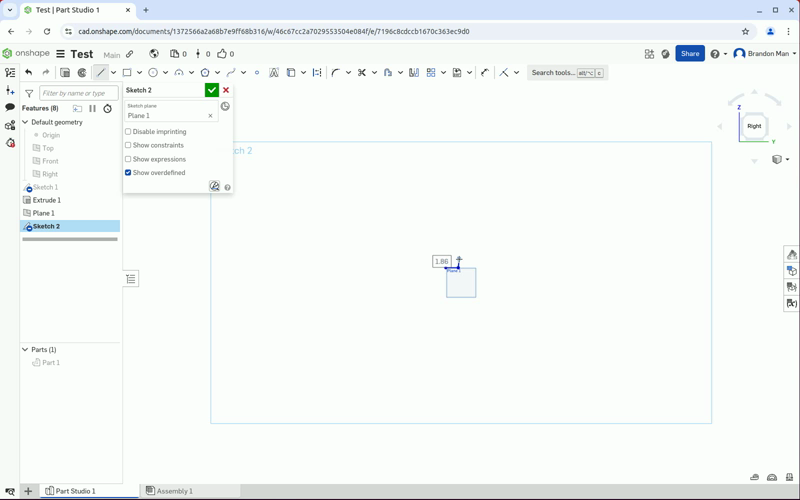
mouse_move(489, 258)
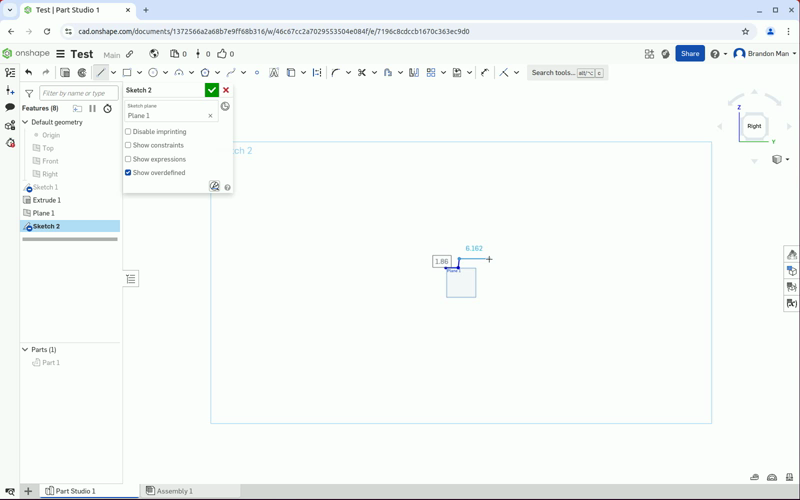
mouse_move(447, 258)
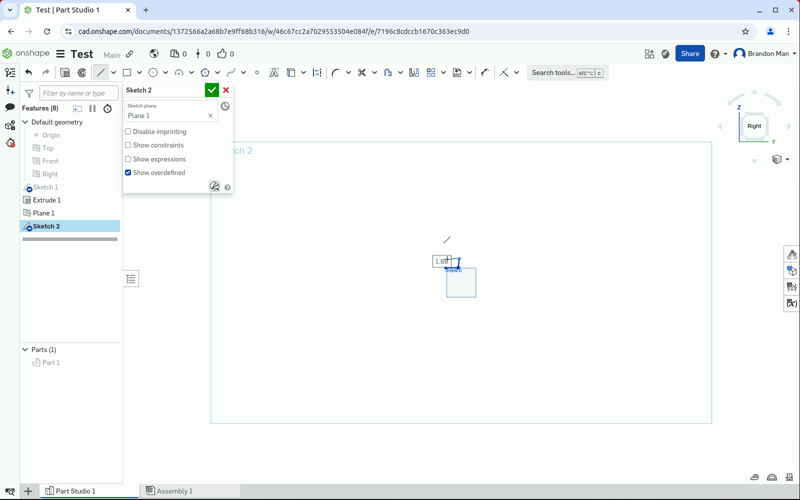
click(447, 258)
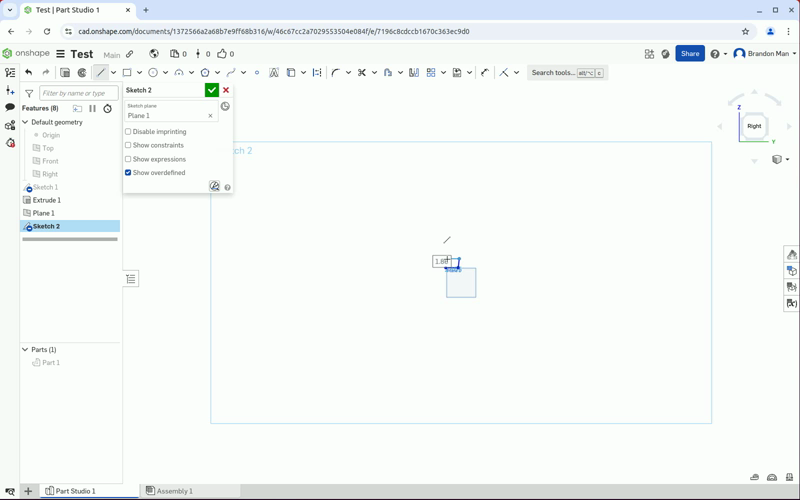
key_up(shift)
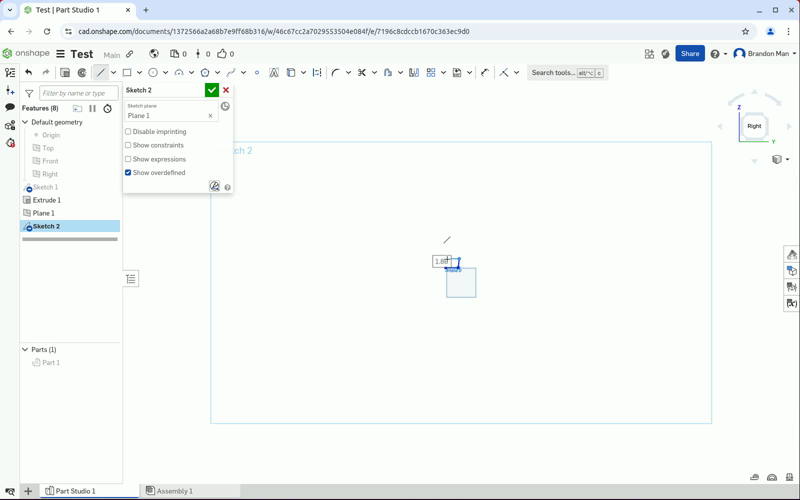
mouse_move(477, 258)
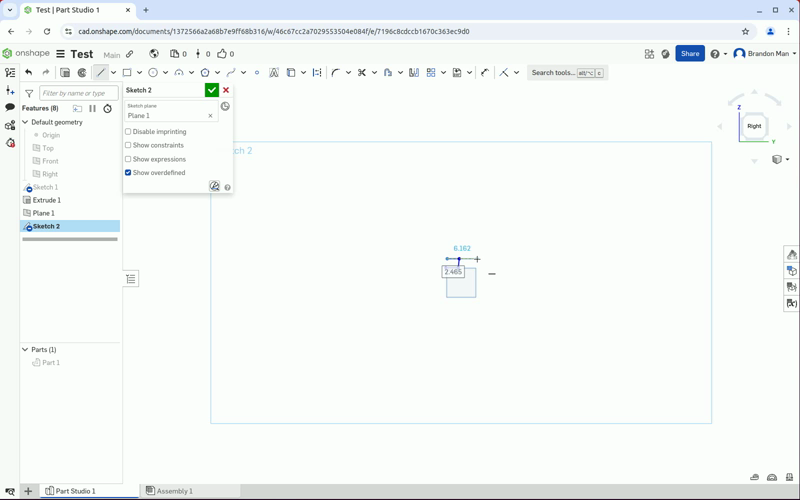
key_down(shift)
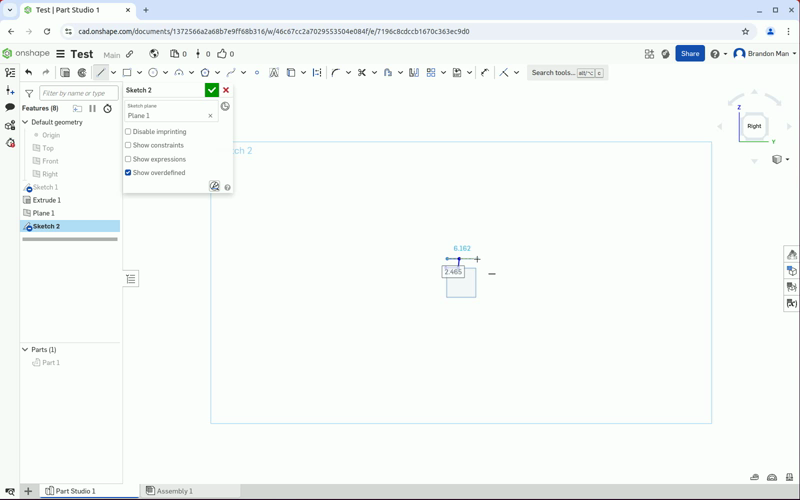
mouse_move(445, 267)
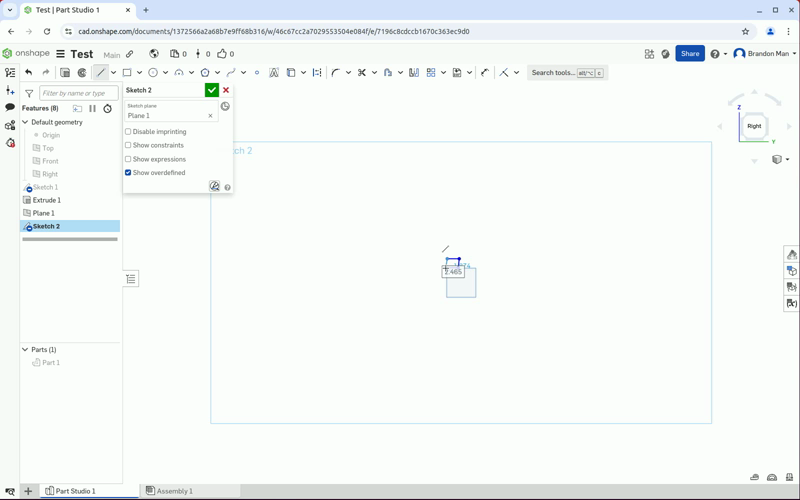
key_up(shift)
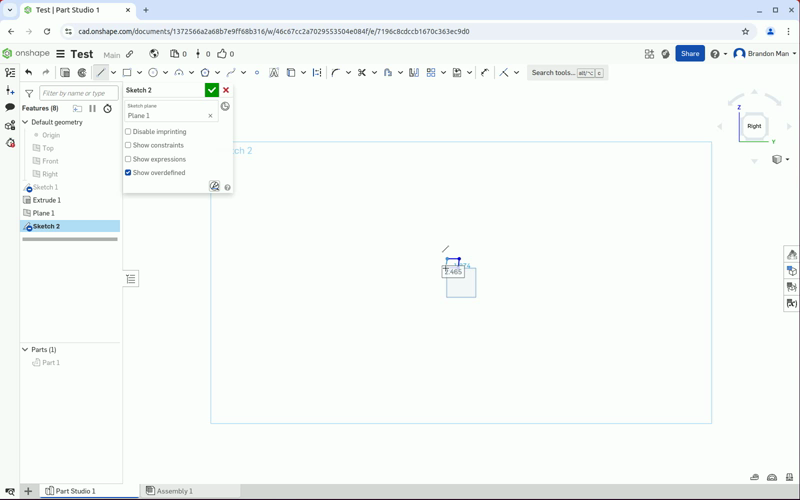
click(445, 267)
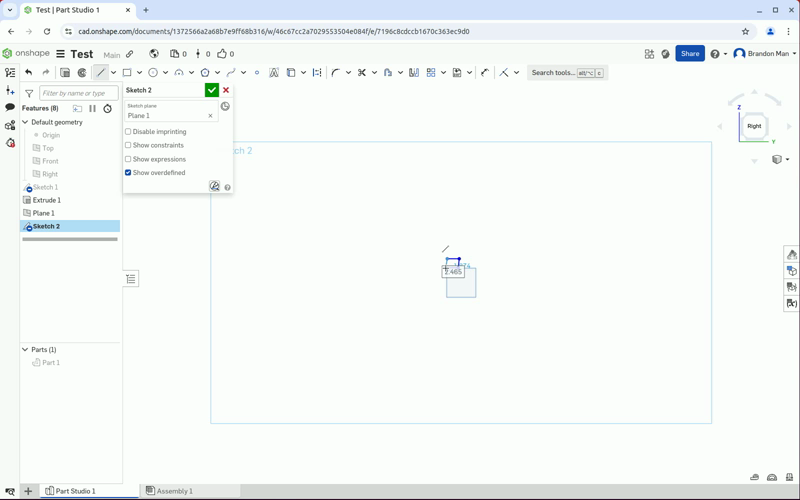
key(esc)
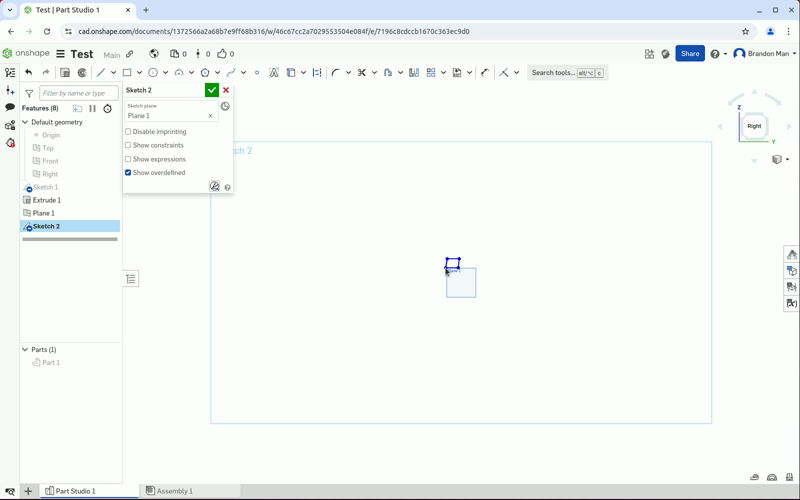
mouse_move(452, 264)
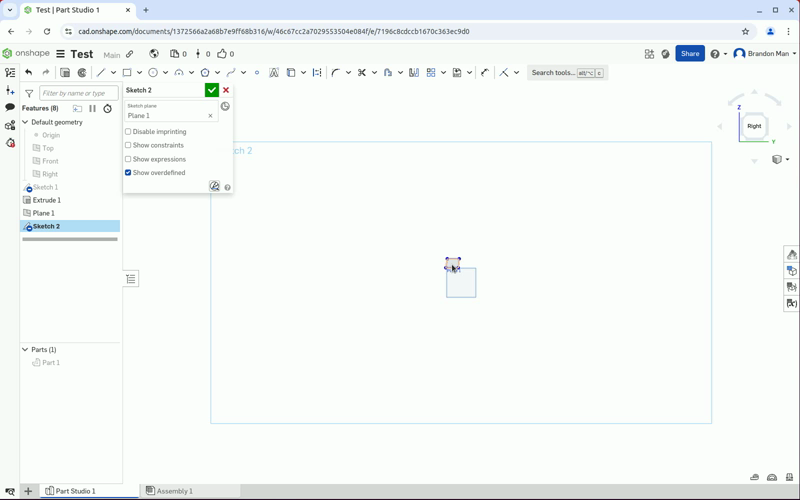
scroll(6)
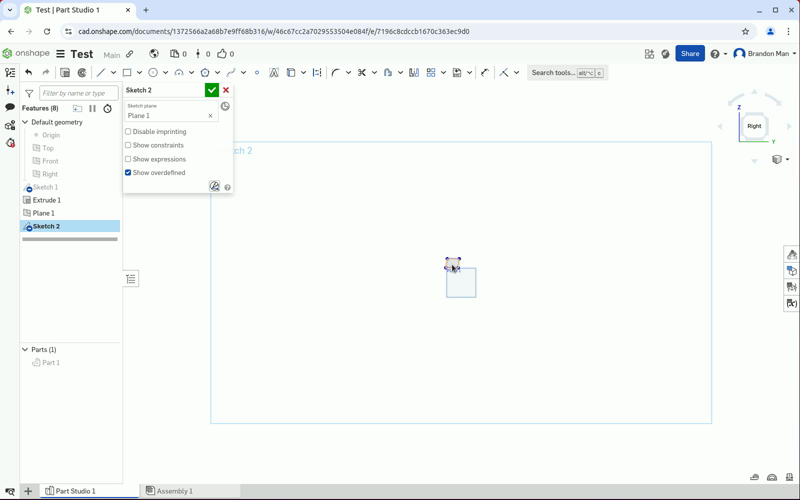
scroll(6)
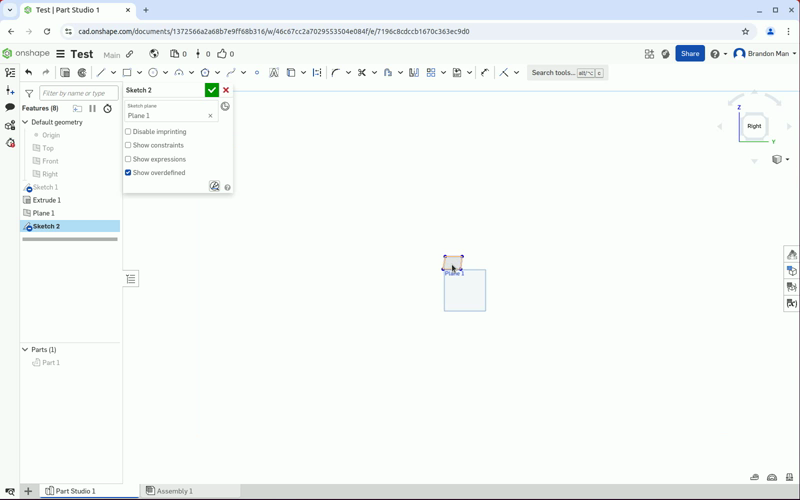
scroll(6)
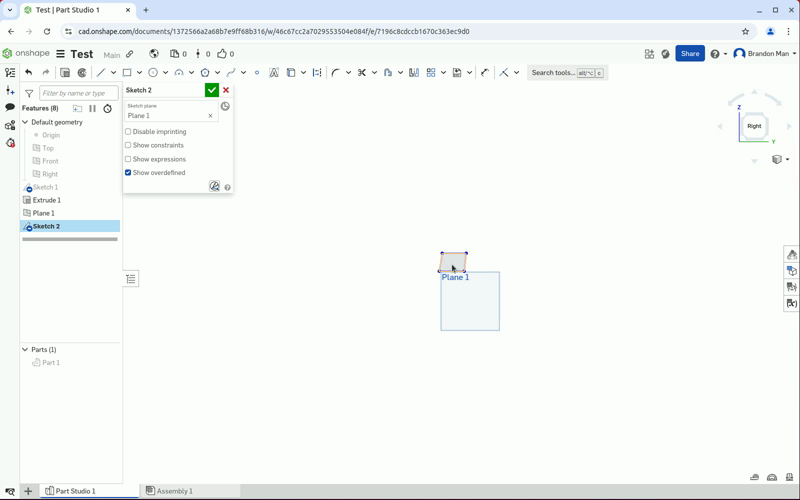
scroll(6)
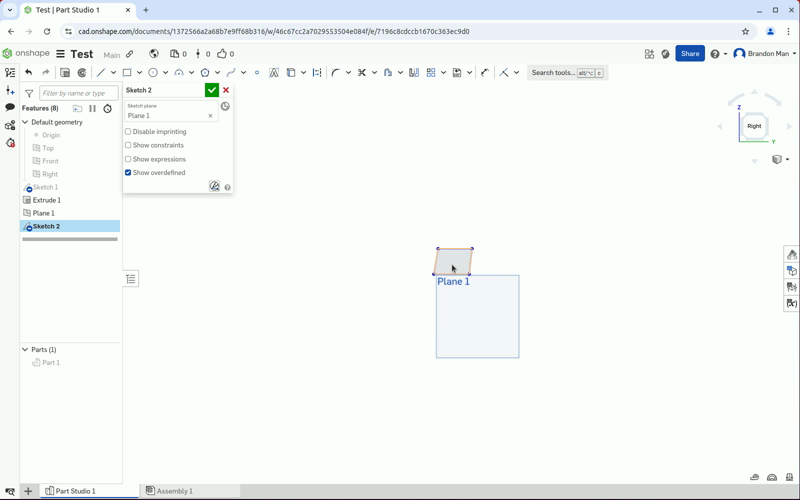
scroll(6)
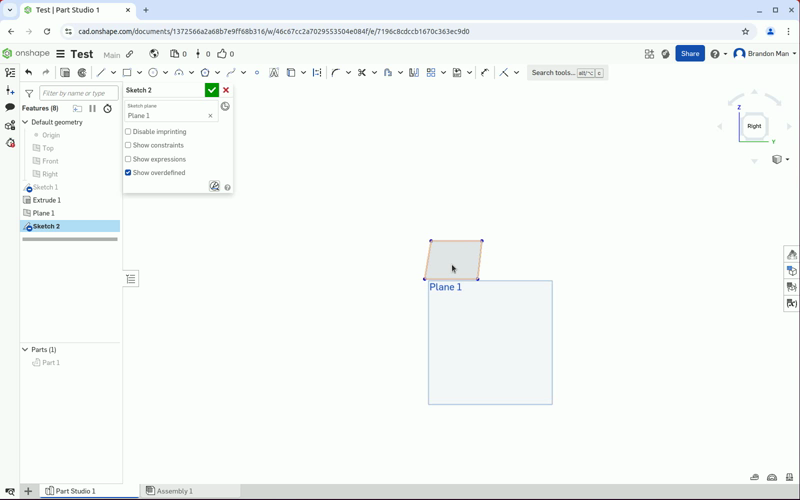
scroll(6)
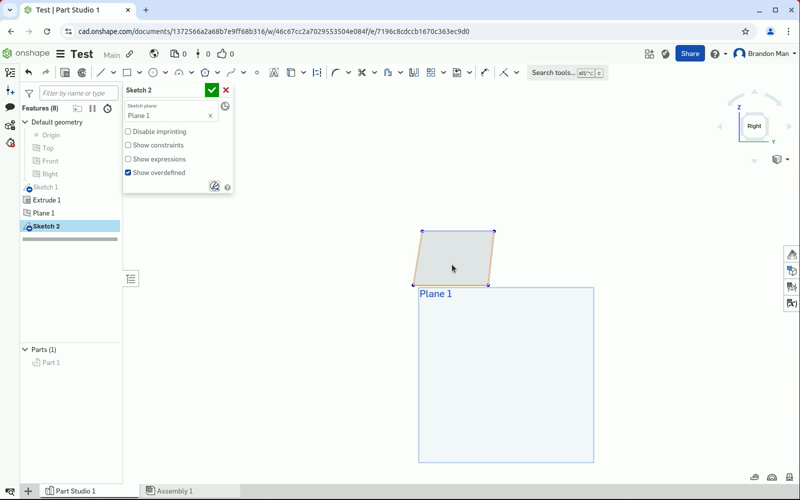
scroll(6)
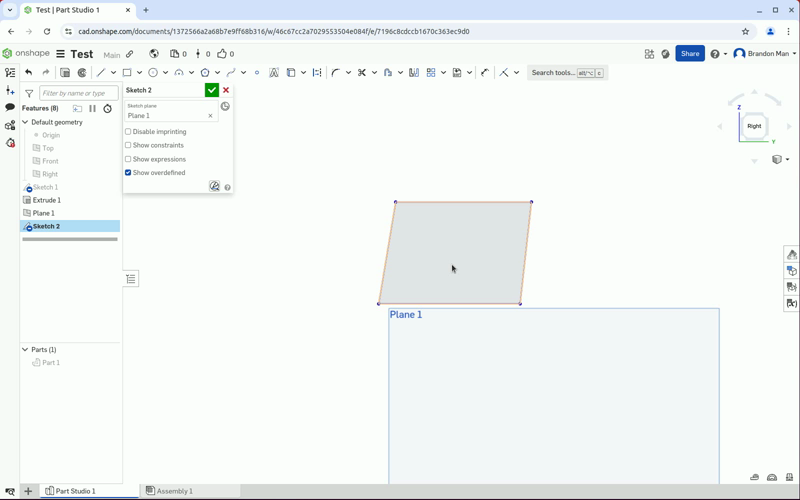
click(452, 264)
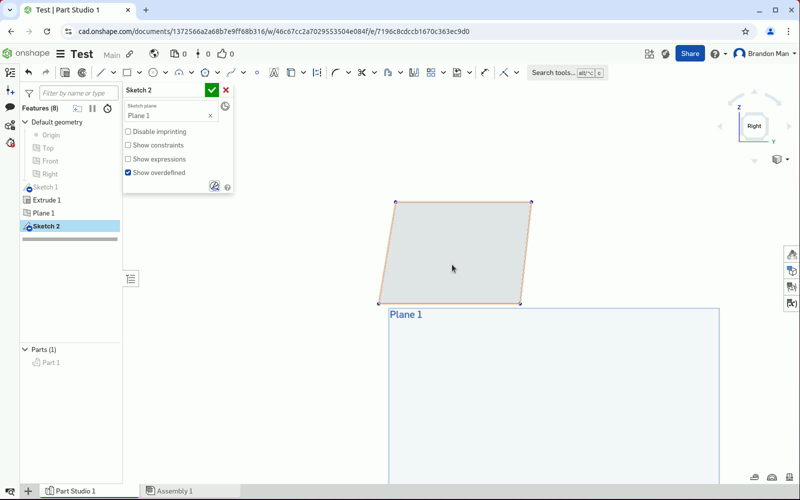
scroll(-6)
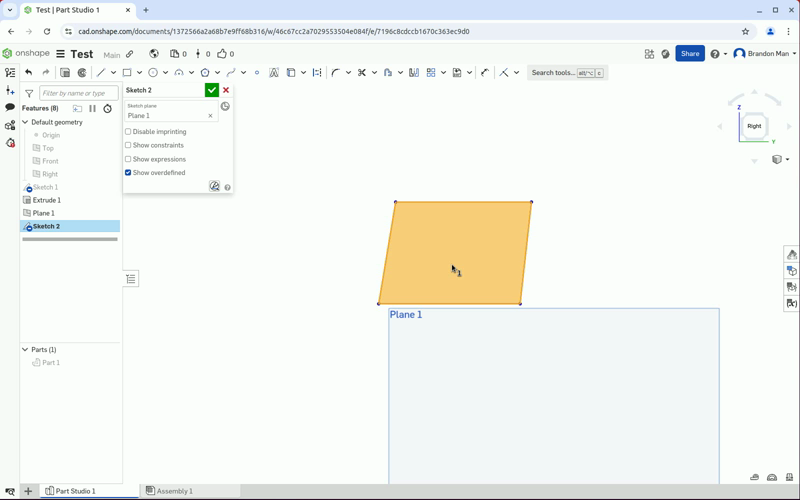
scroll(-6)
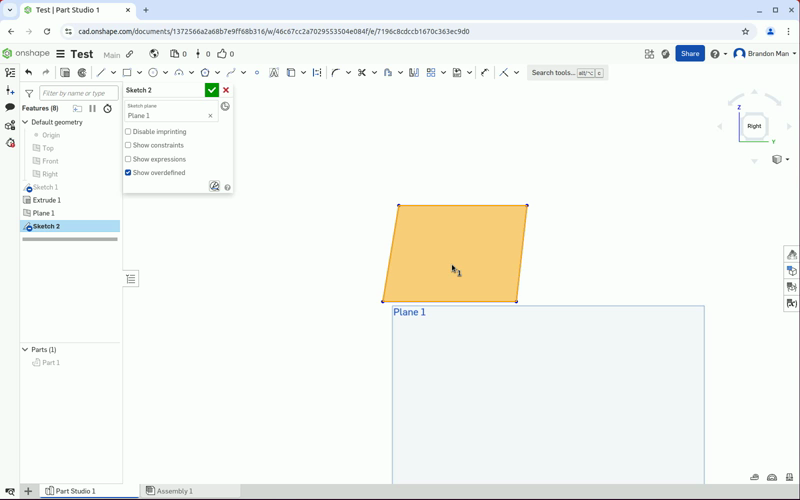
scroll(-6)
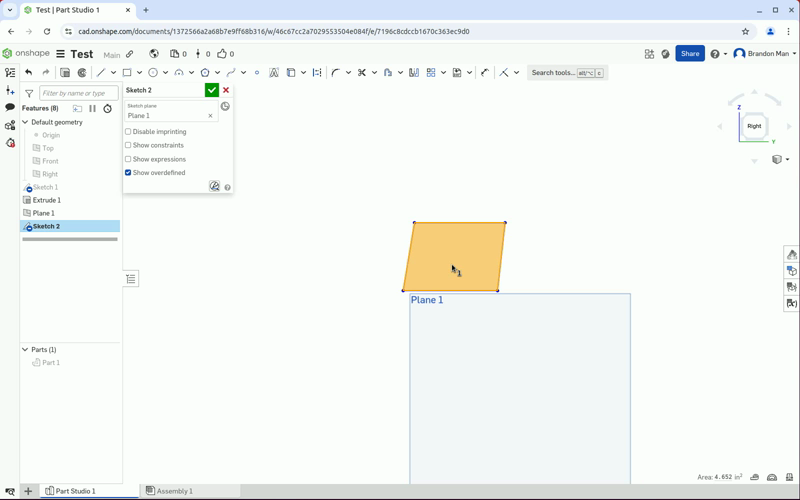
scroll(-6)
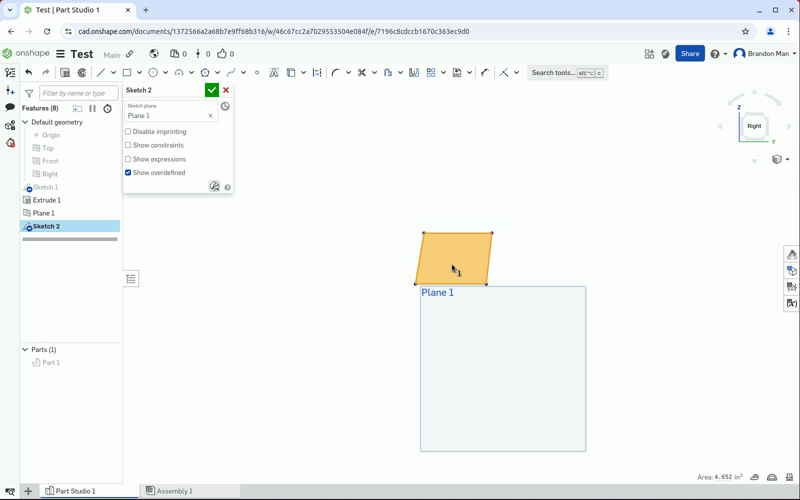
scroll(-6)
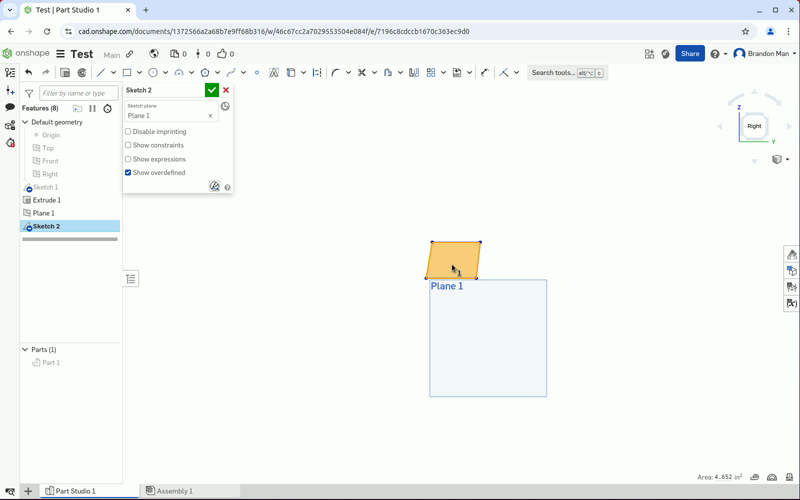
scroll(-6)
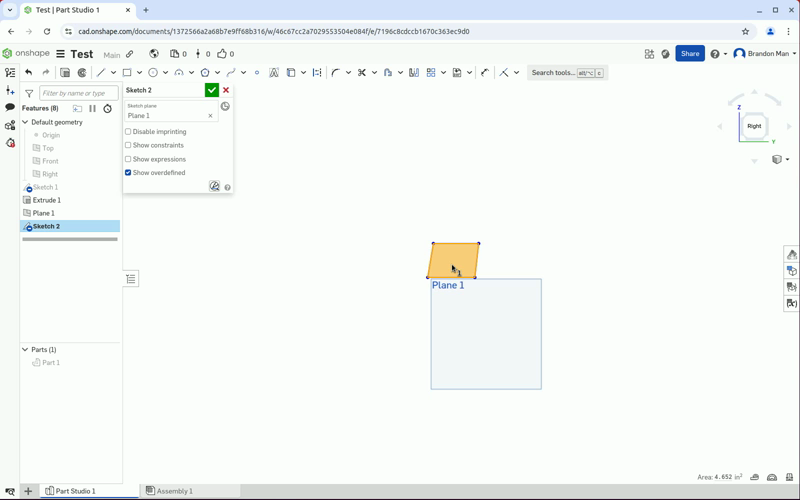
scroll(-6)
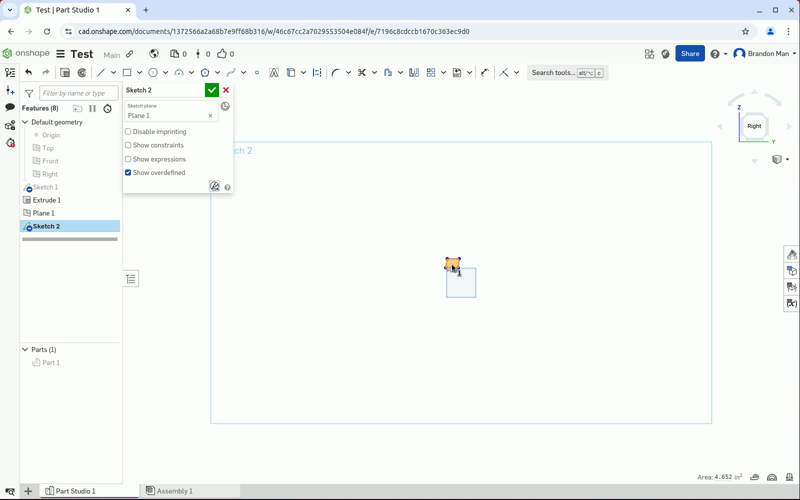
mouse_move(73, 352)
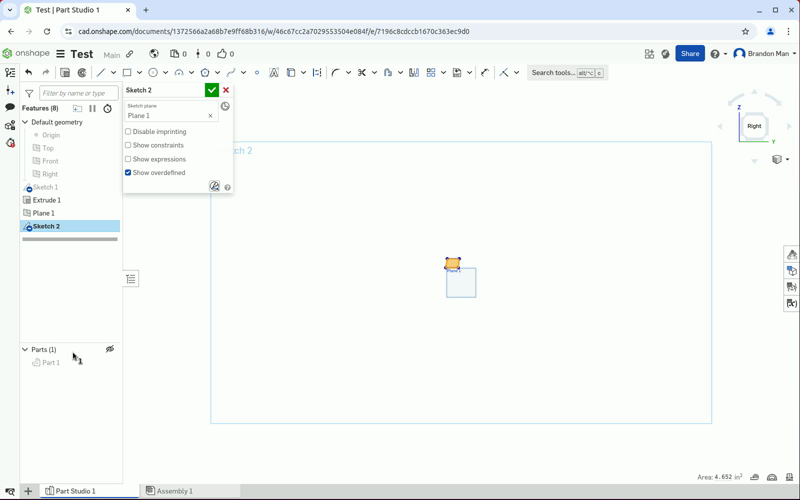
key(shift+y)
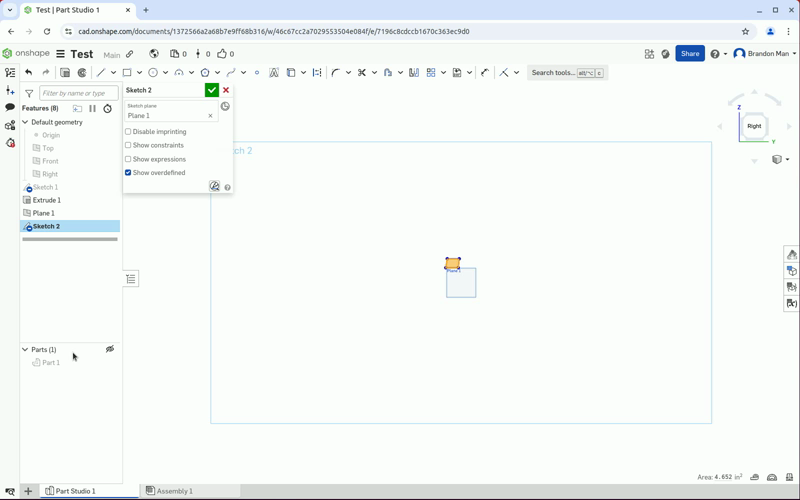
key(shift+e)
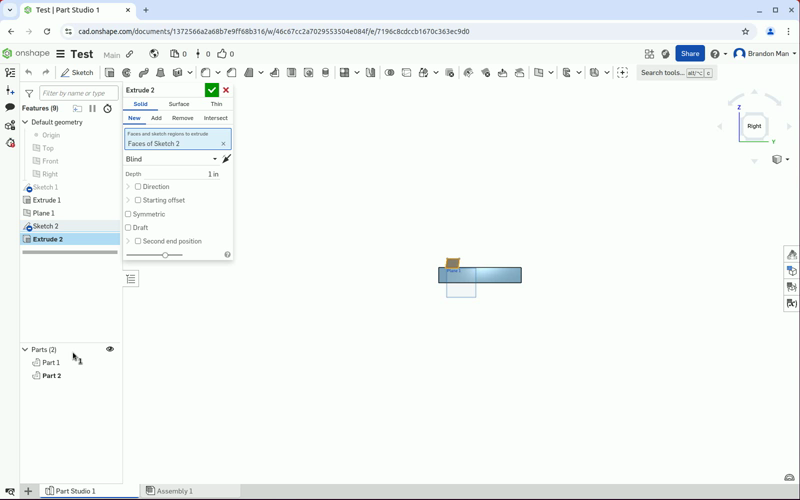
mouse_move(143, 106)
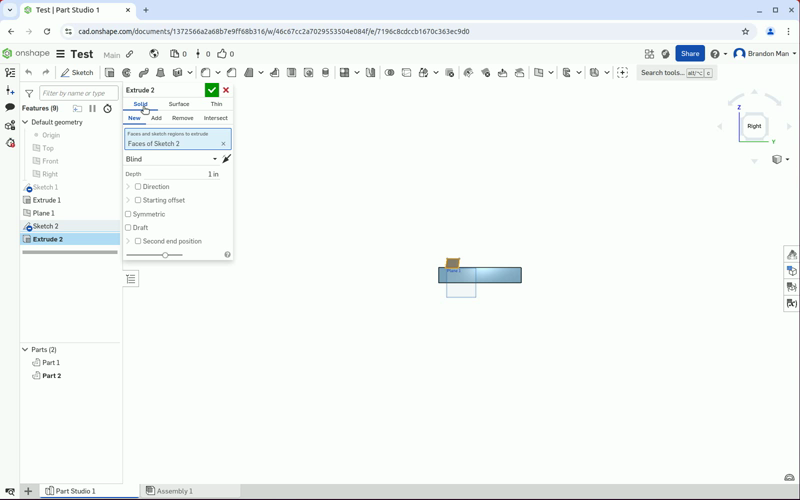
click(143, 106)
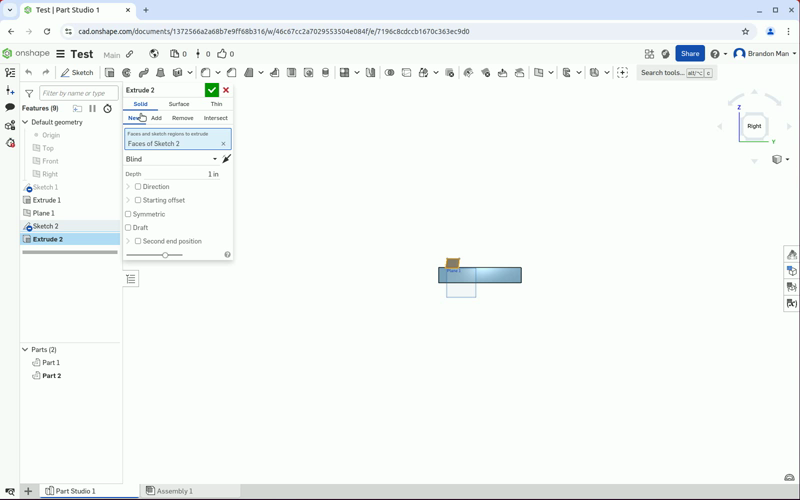
mouse_move(137, 120)
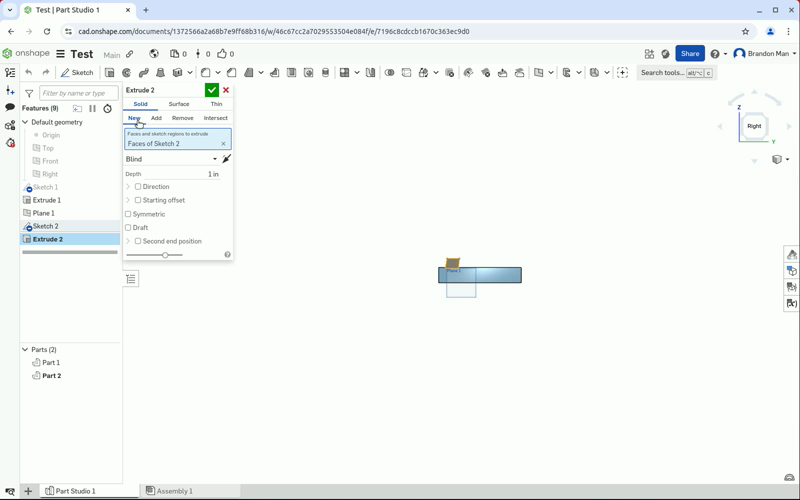
click(137, 120)
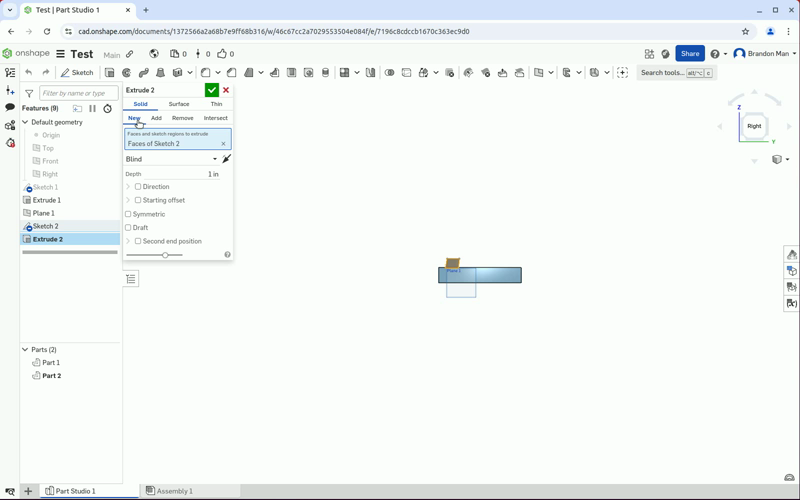
key(tab, 4)
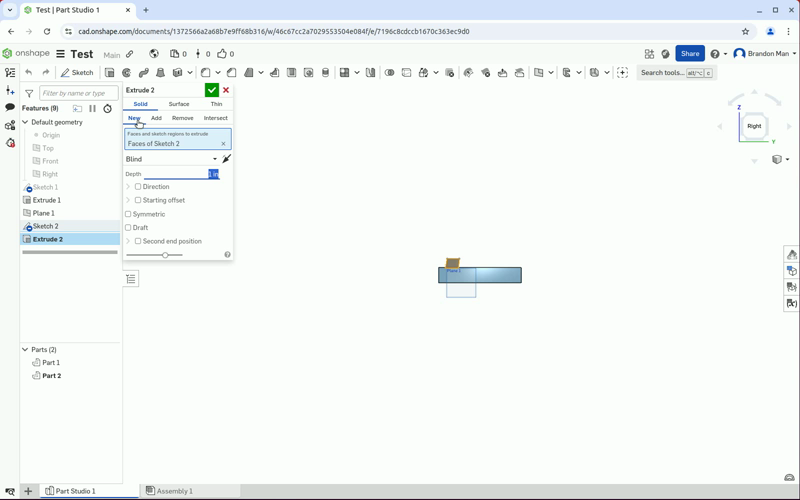
text(-27.2)
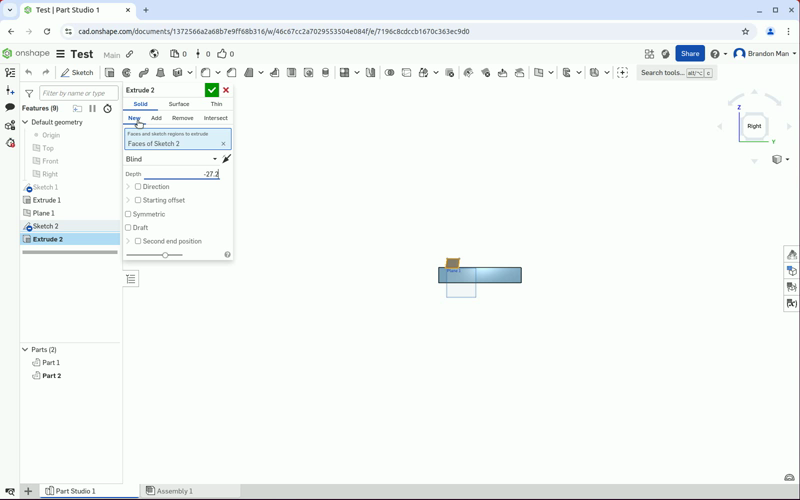
key(enter)
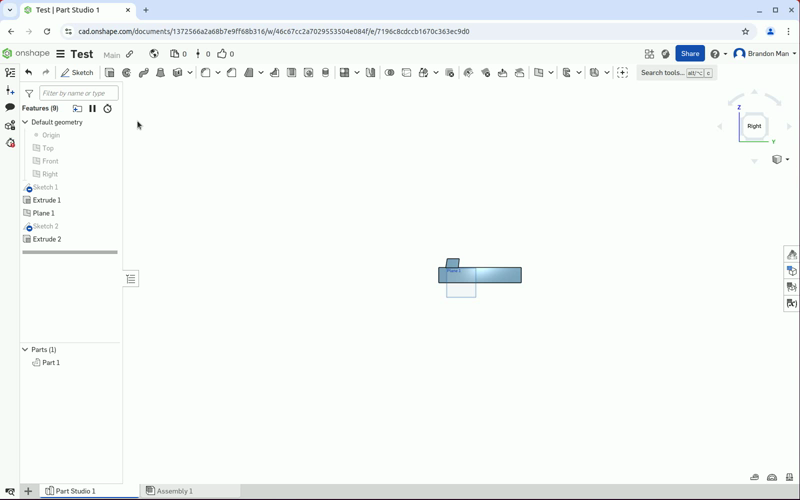
key(shift+h)
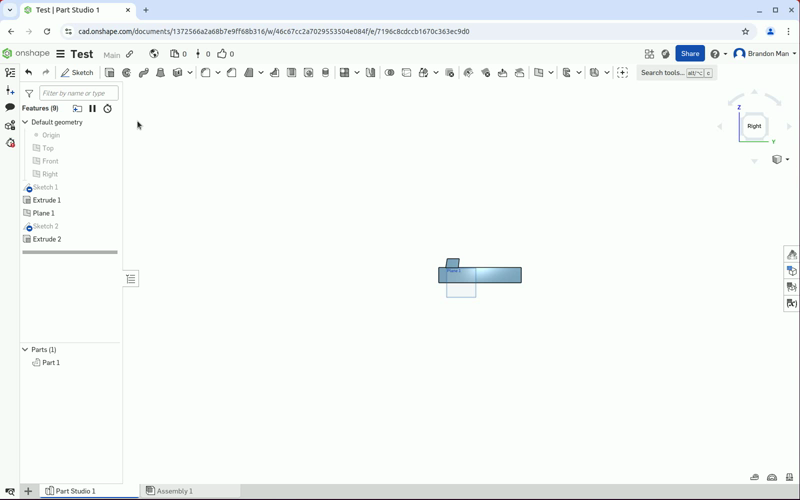
key(shift+h)
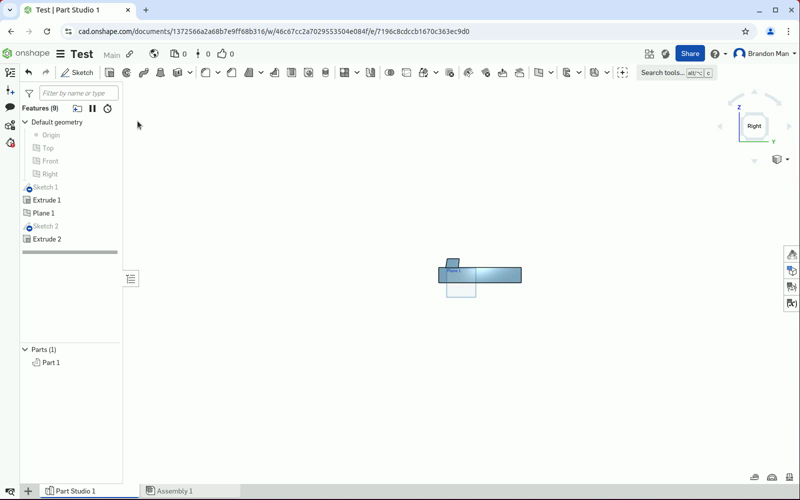
mouse_move(73, 189)
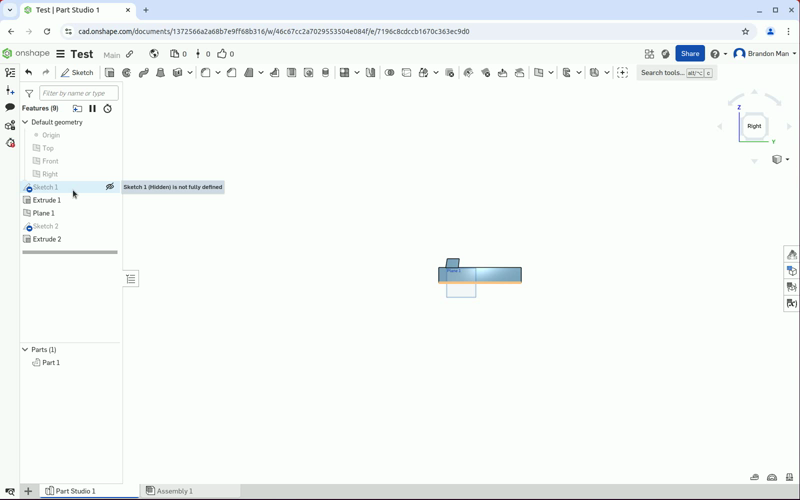
click(73, 189)
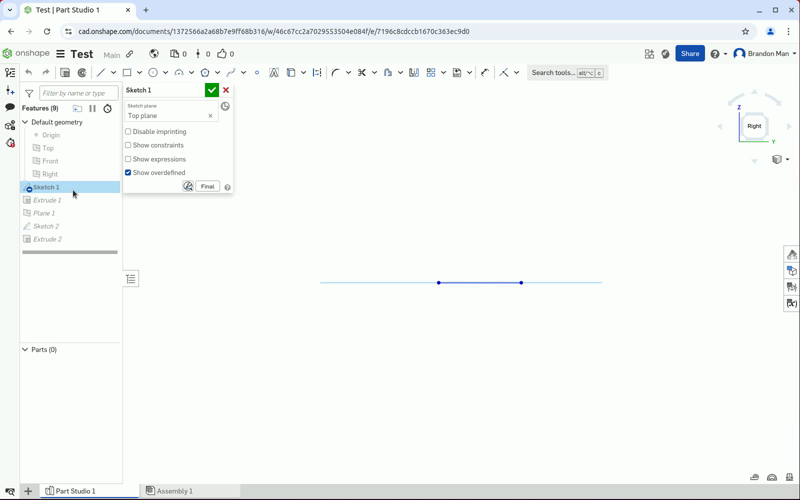
mouse_move(229, 92)
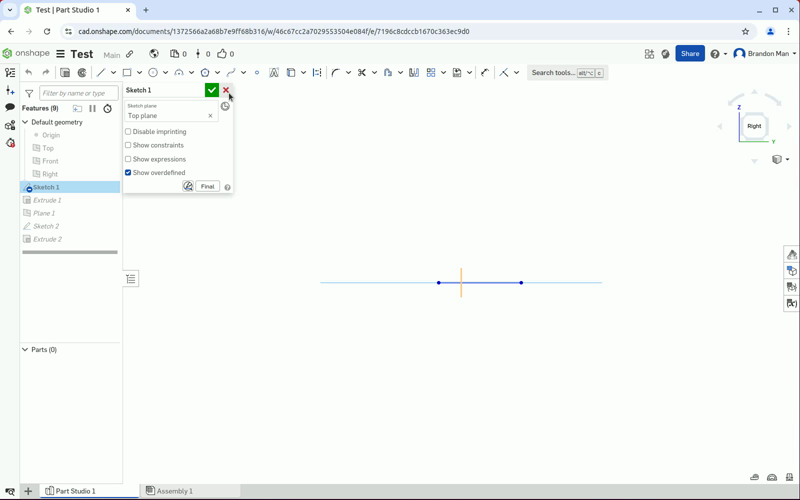
click(229, 92)
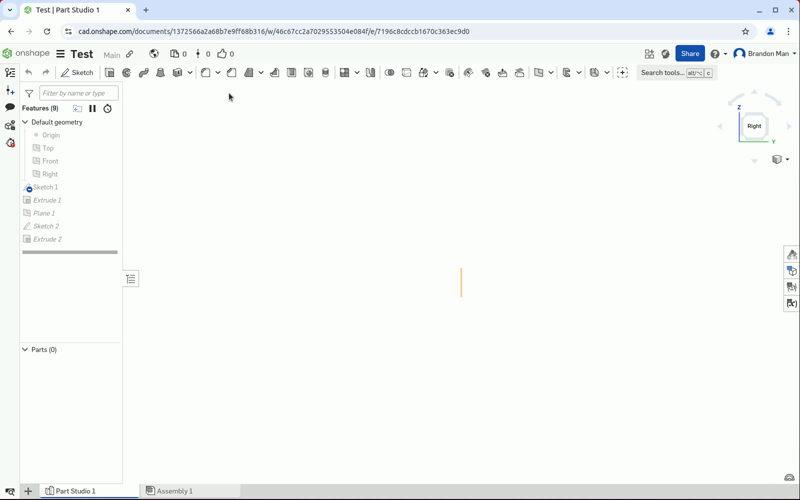
key(shift+s)
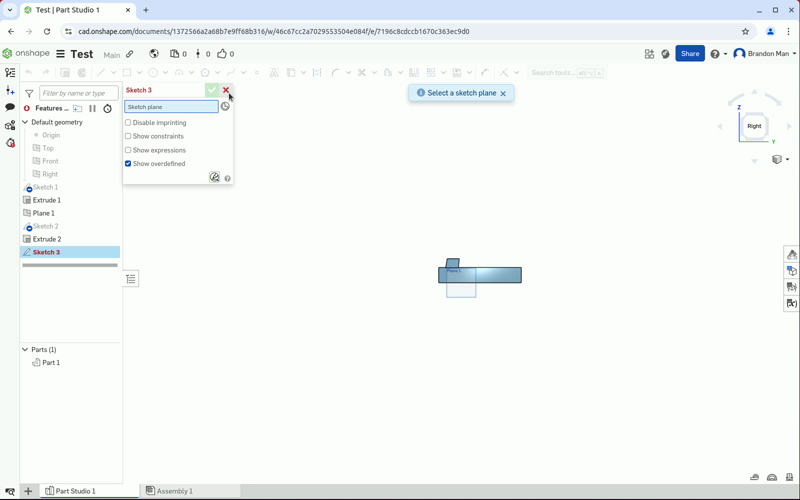
mouse_move(73, 215)
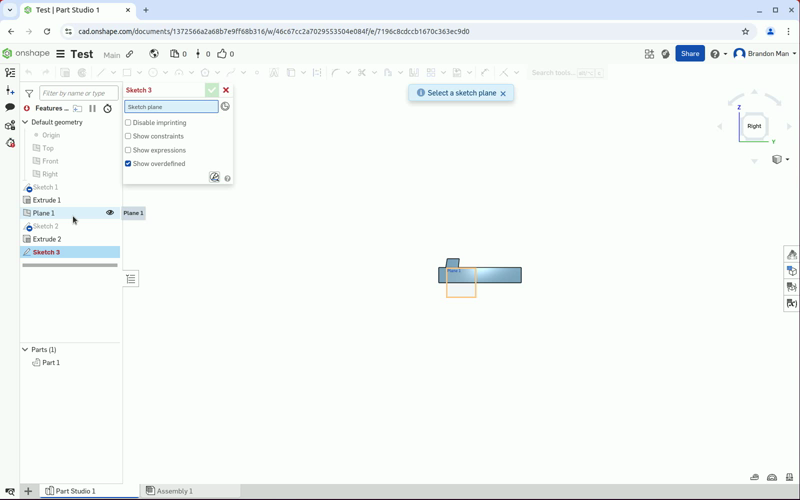
click(73, 215)
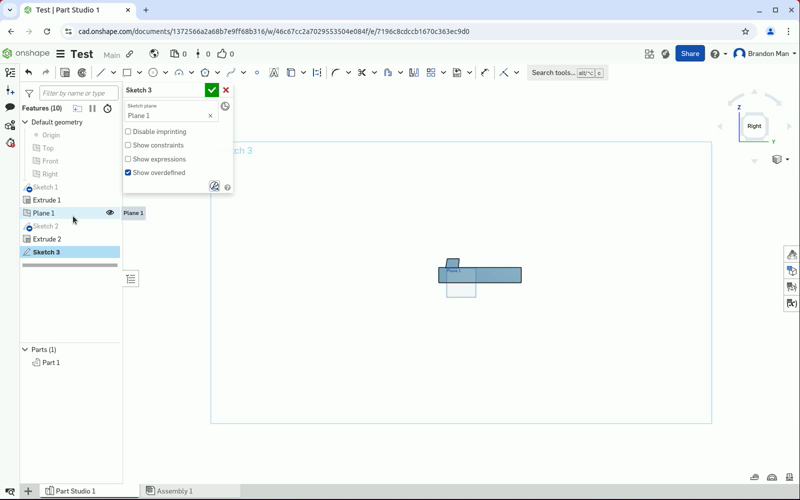
mouse_move(73, 352)
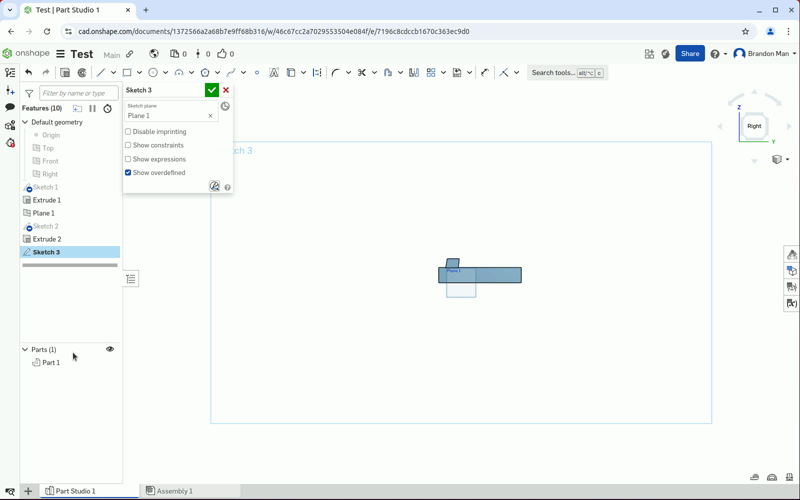
key(y)
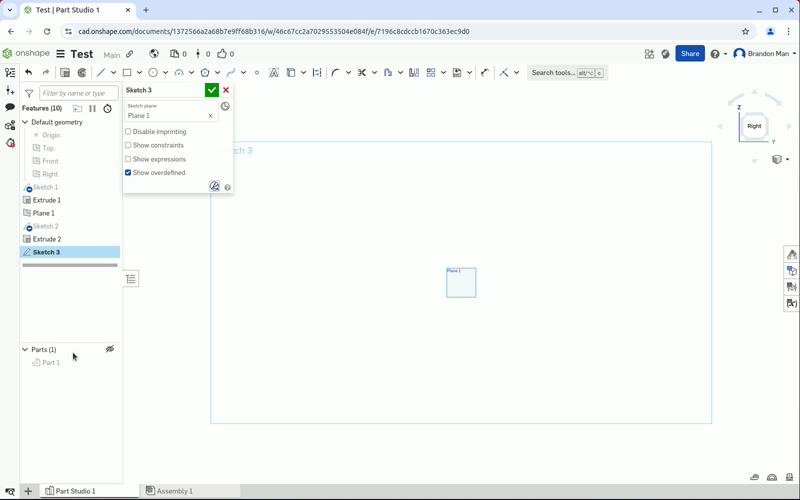
key(l)
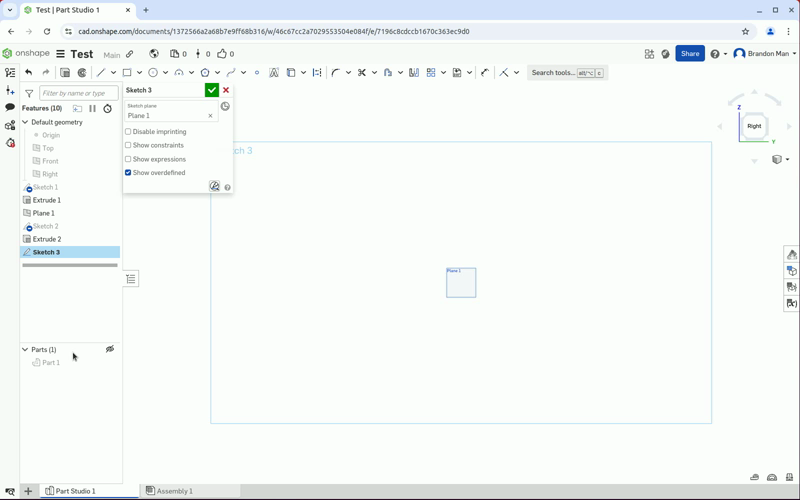
key_down(shift)
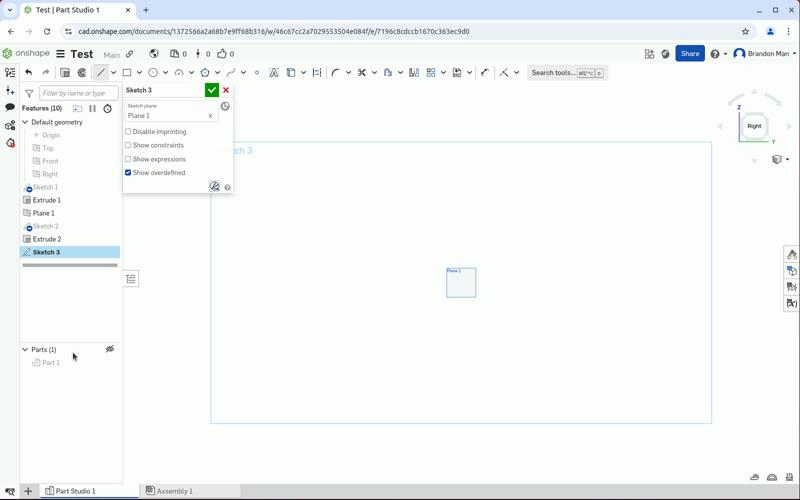
mouse_move(445, 267)
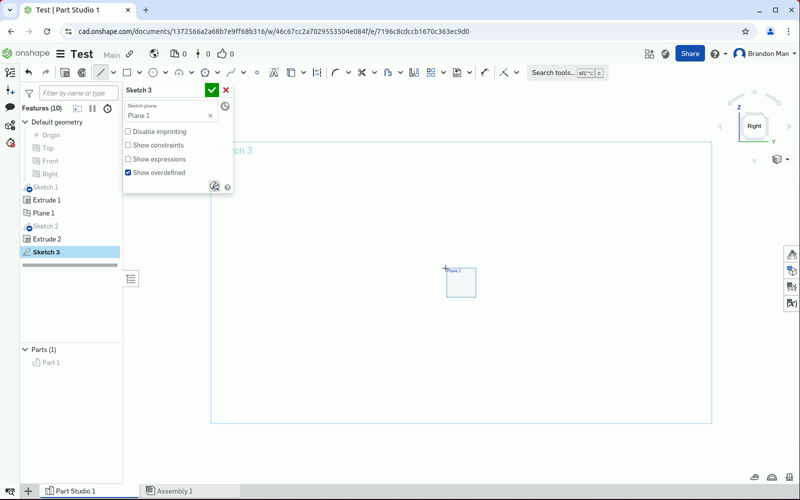
click(445, 267)
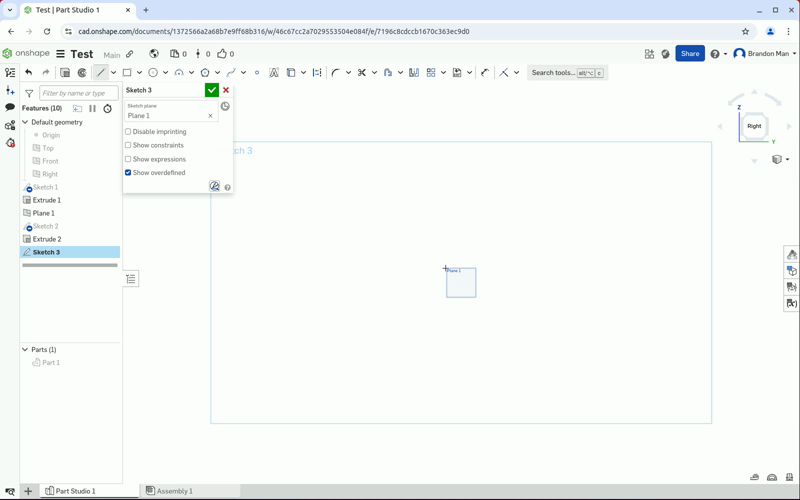
key_up(shift)
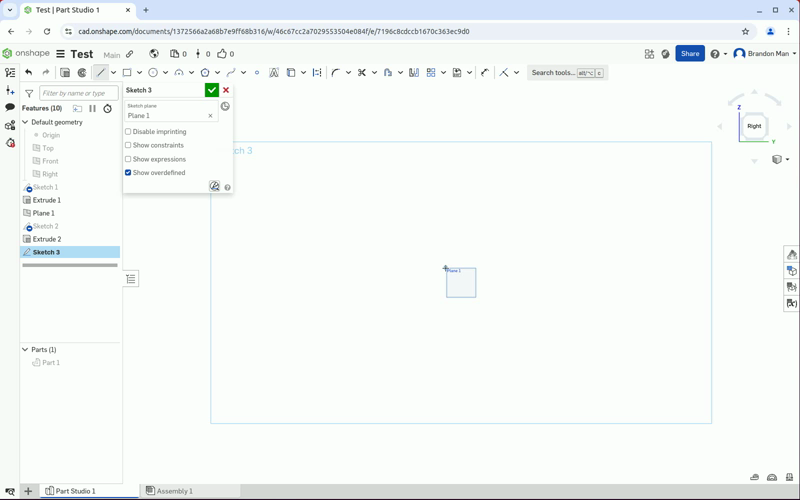
key_down(shift)
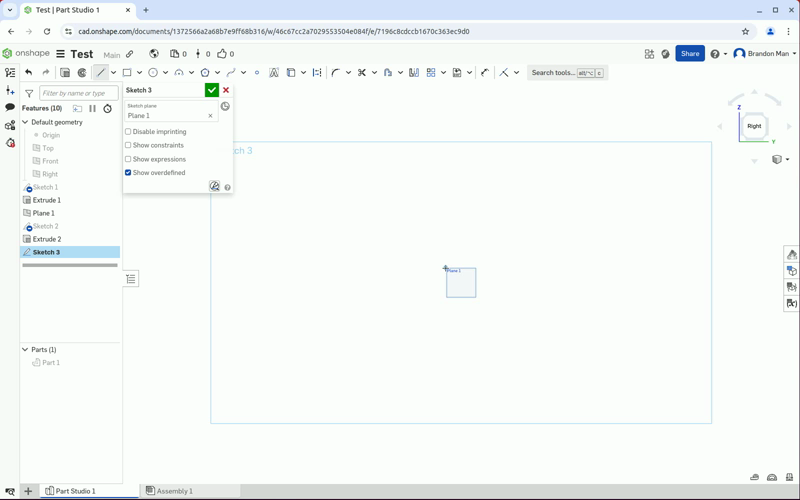
mouse_move(475, 267)
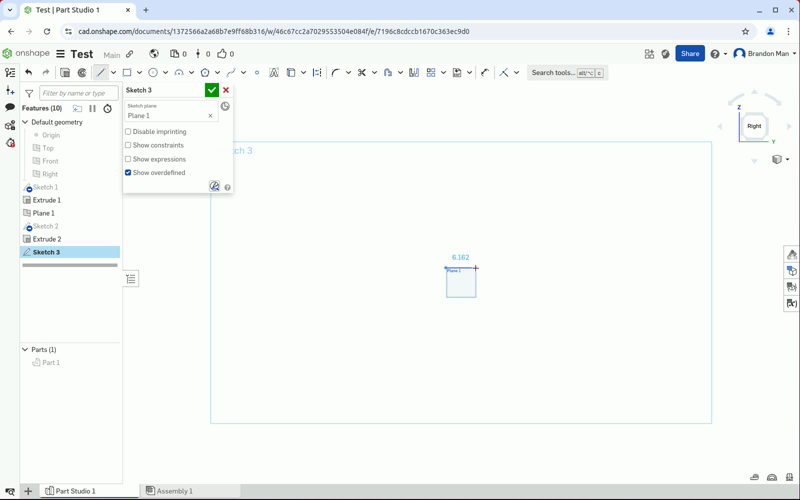
mouse_move(458, 267)
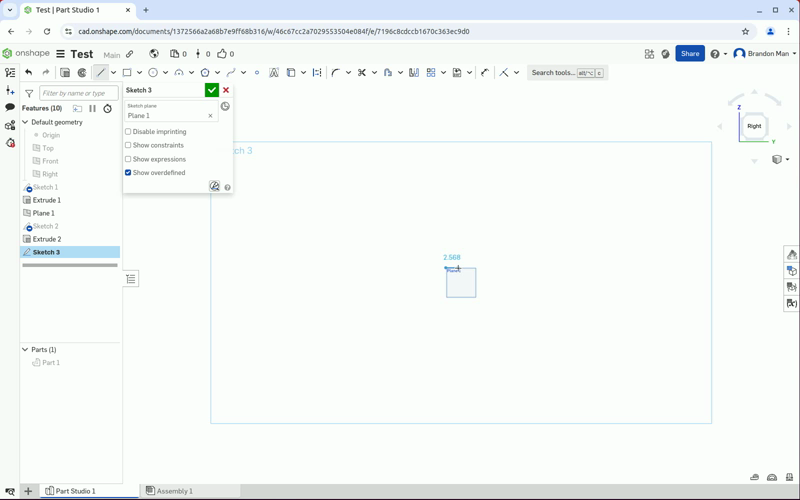
click(458, 267)
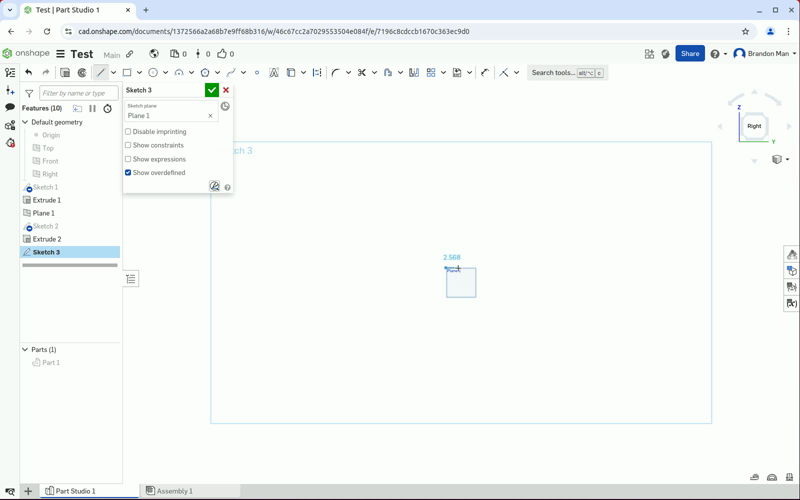
key_up(shift)
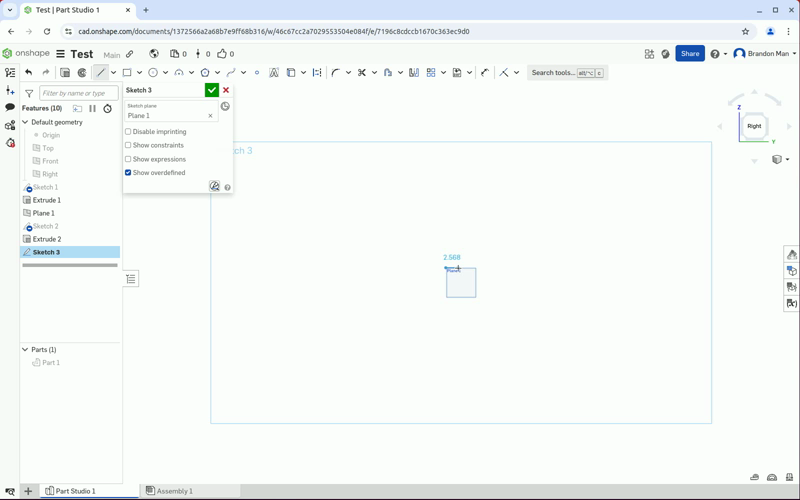
key_down(shift)
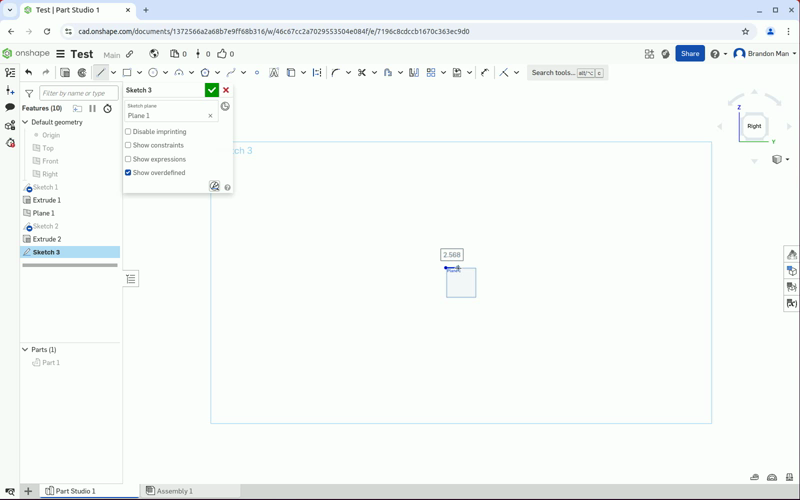
mouse_move(488, 267)
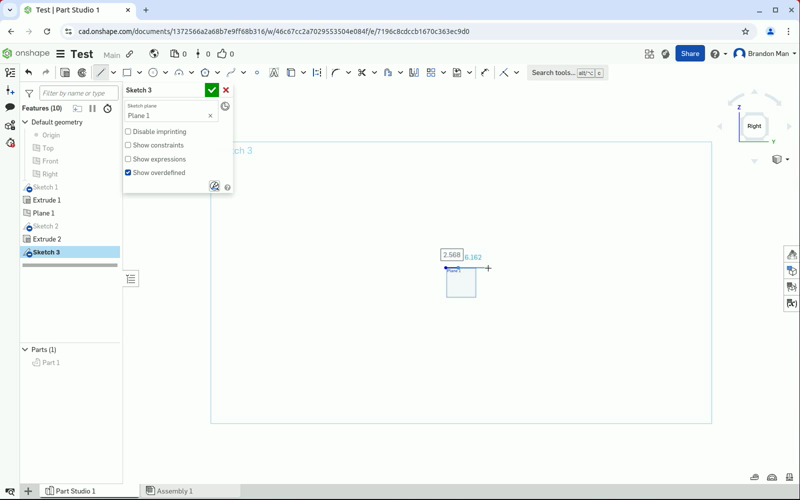
mouse_move(459, 258)
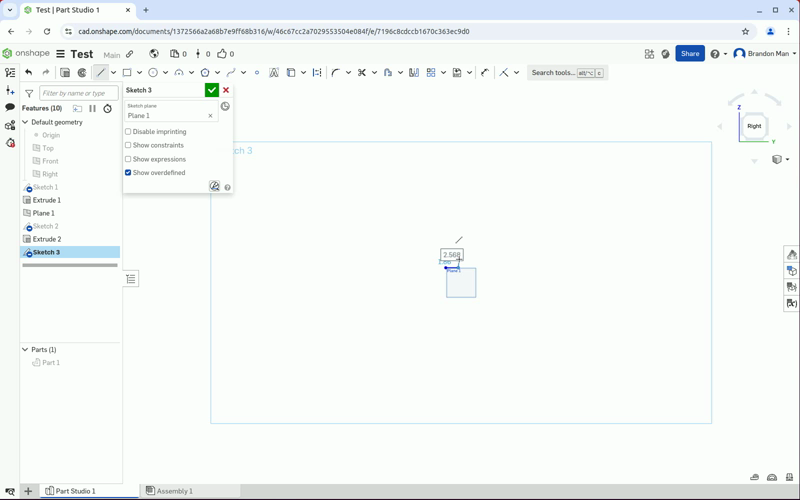
click(459, 258)
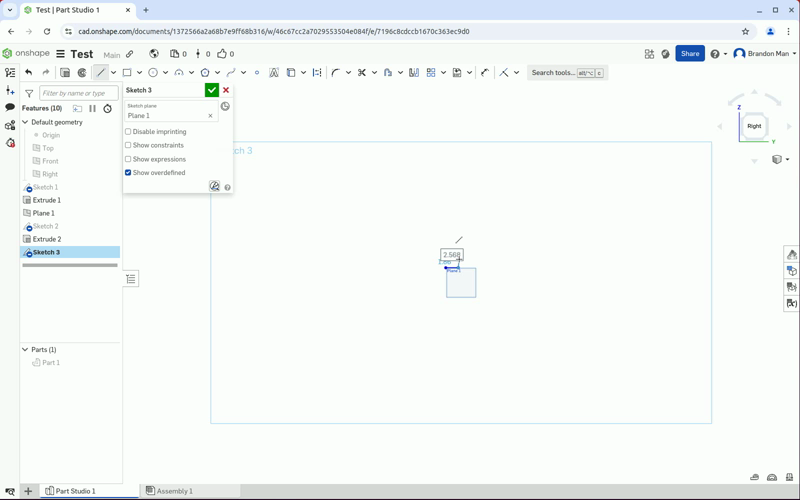
key_up(shift)
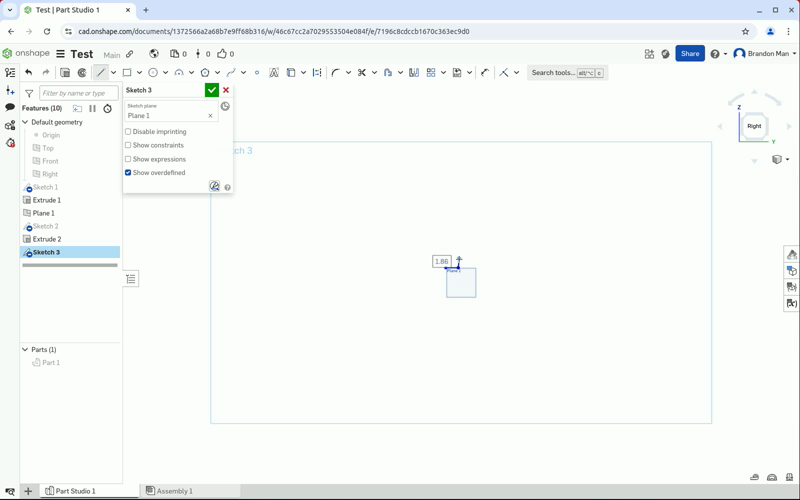
key_down(shift)
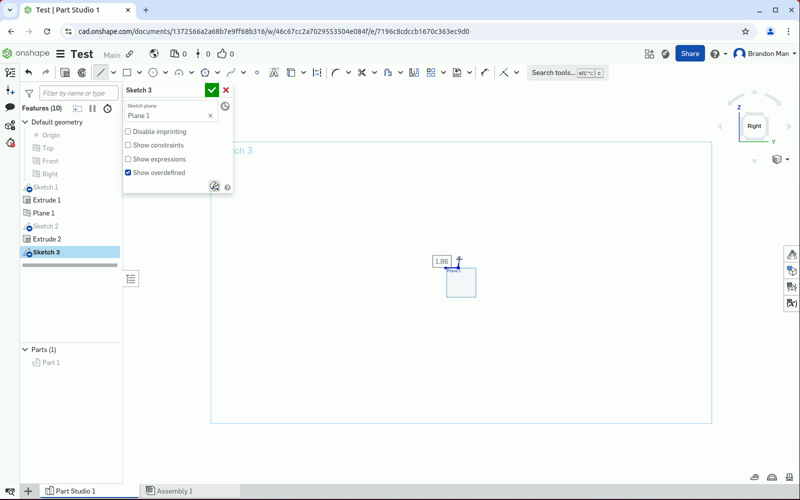
mouse_move(489, 258)
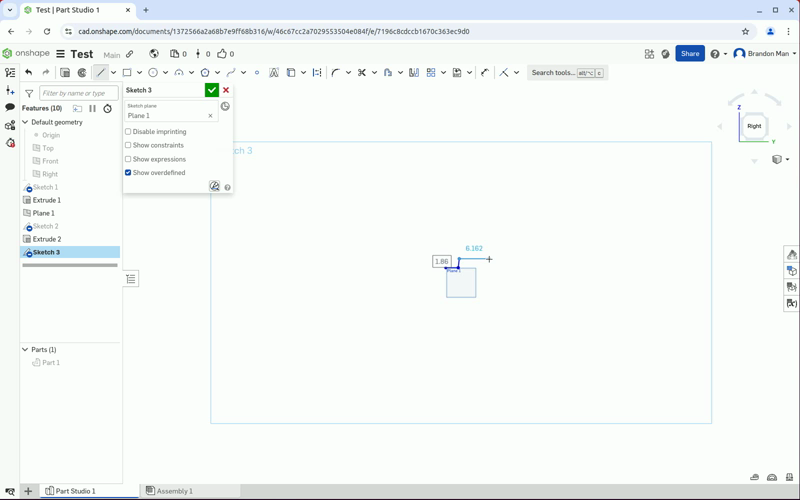
mouse_move(447, 258)
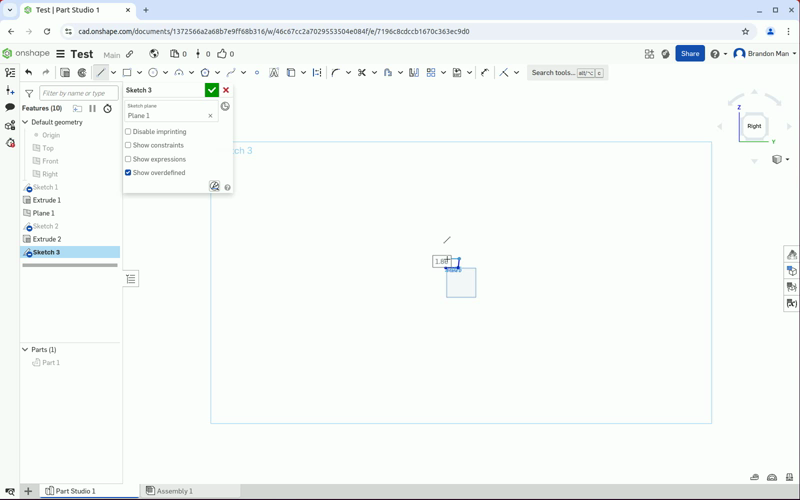
click(447, 258)
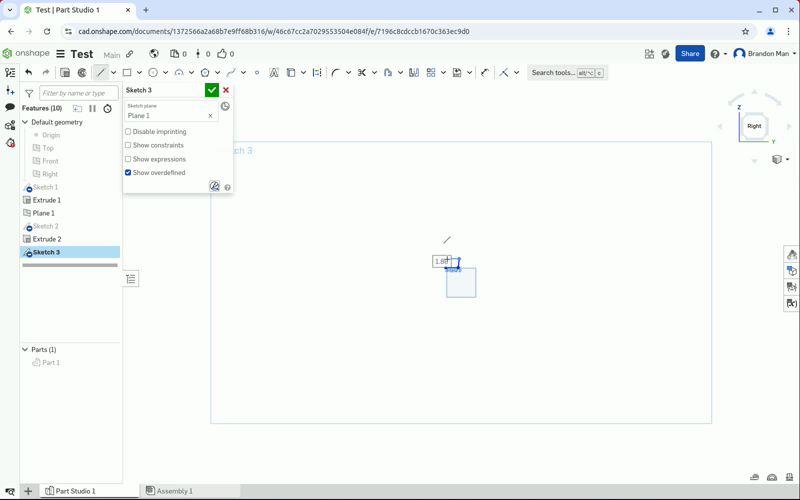
key_up(shift)
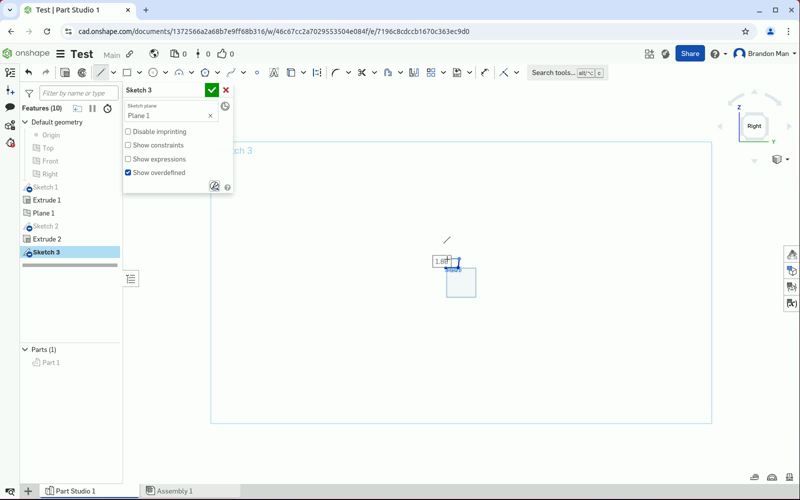
mouse_move(477, 258)
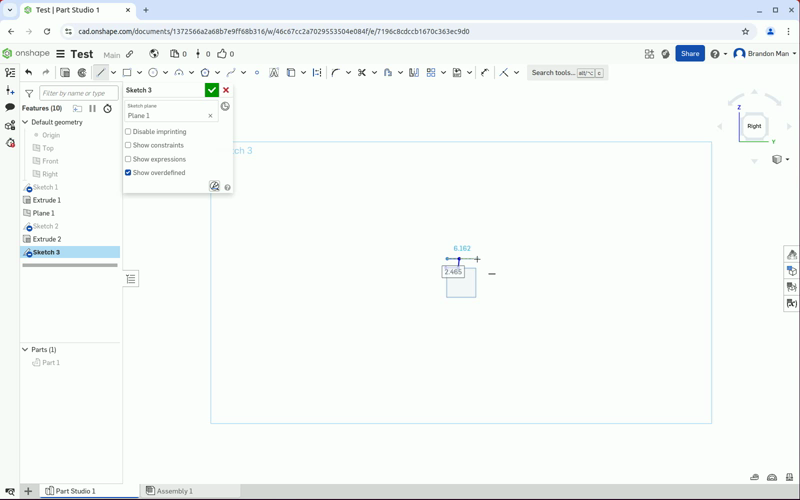
key_down(shift)
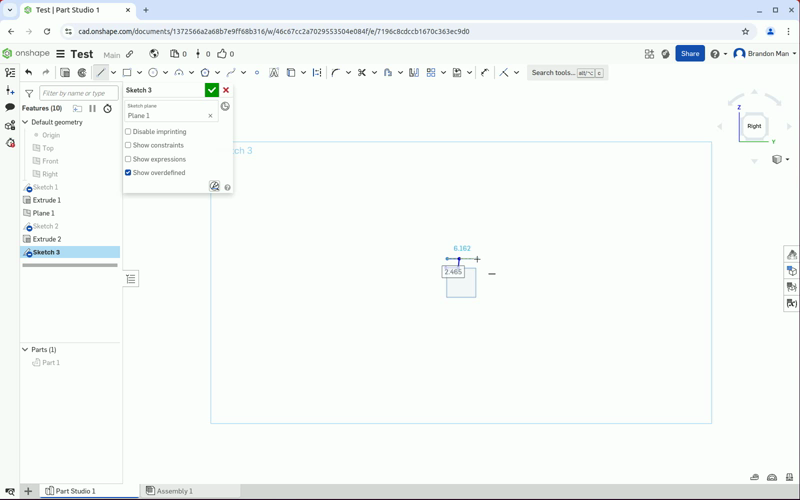
mouse_move(445, 267)
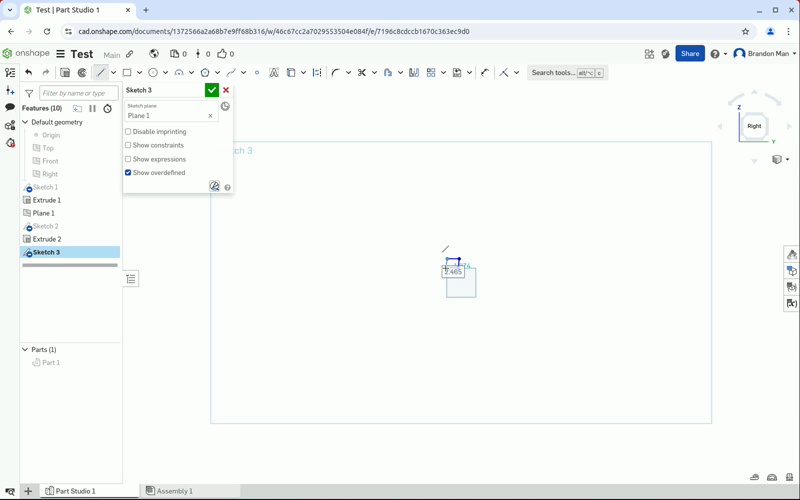
key_up(shift)
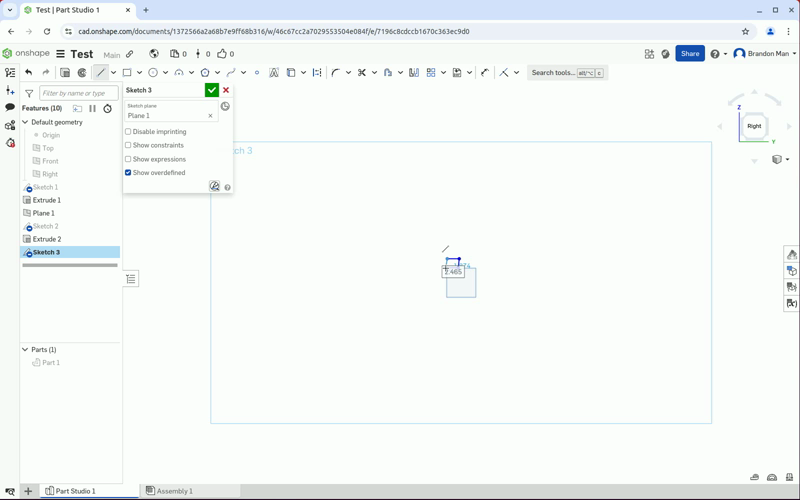
click(445, 267)
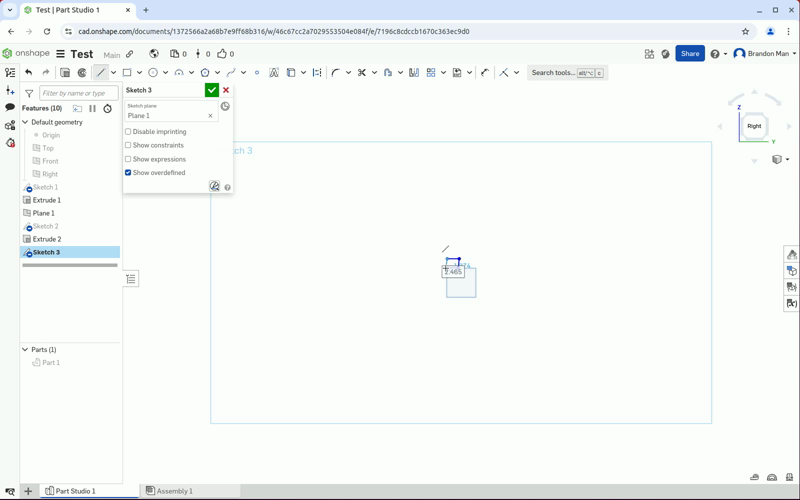
key(esc)
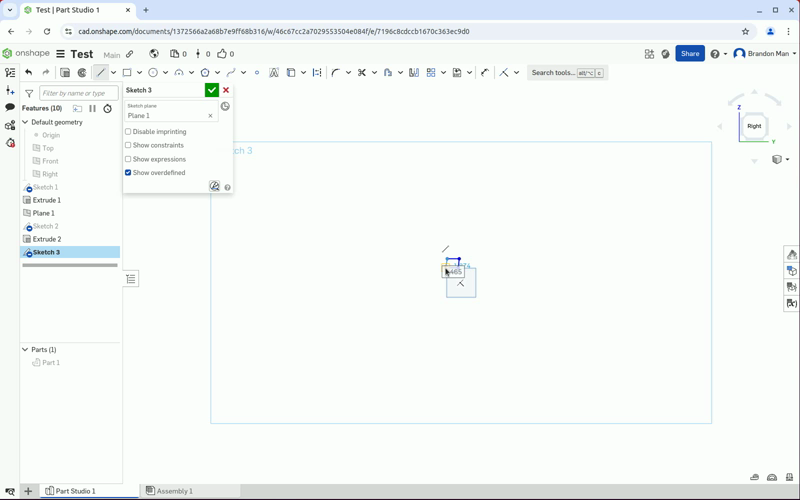
mouse_move(450, 265)
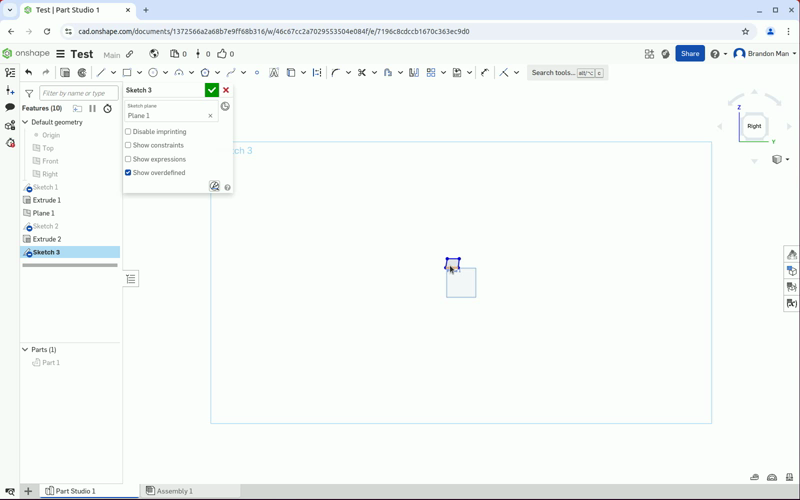
scroll(6)
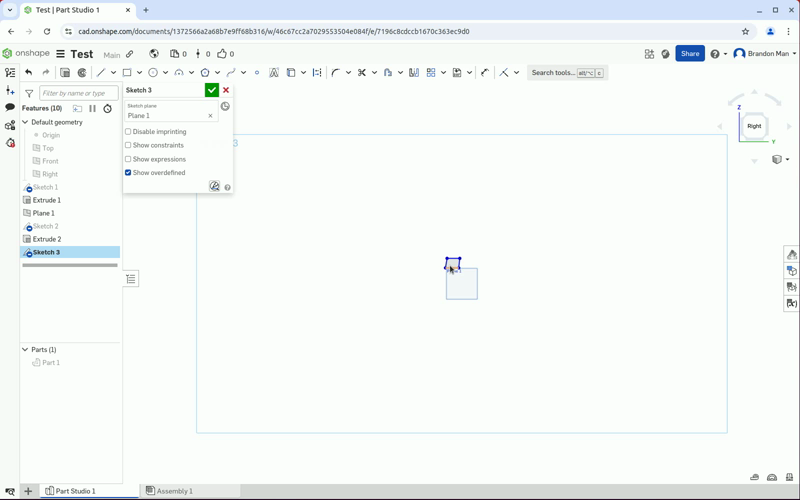
scroll(6)
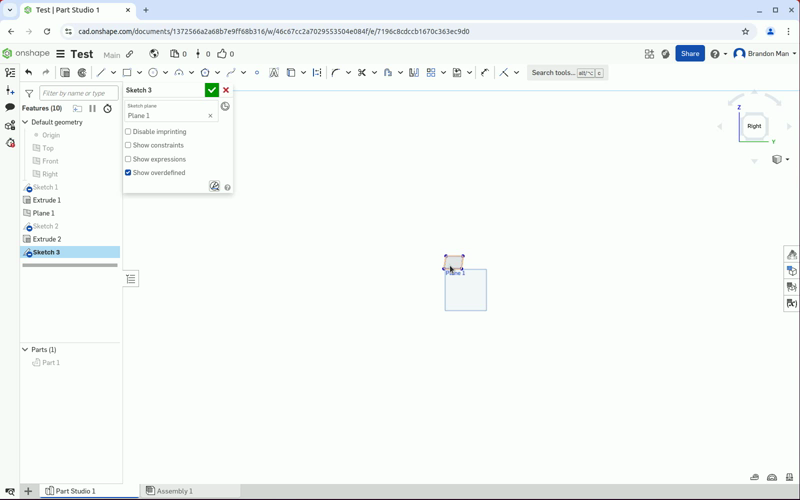
scroll(6)
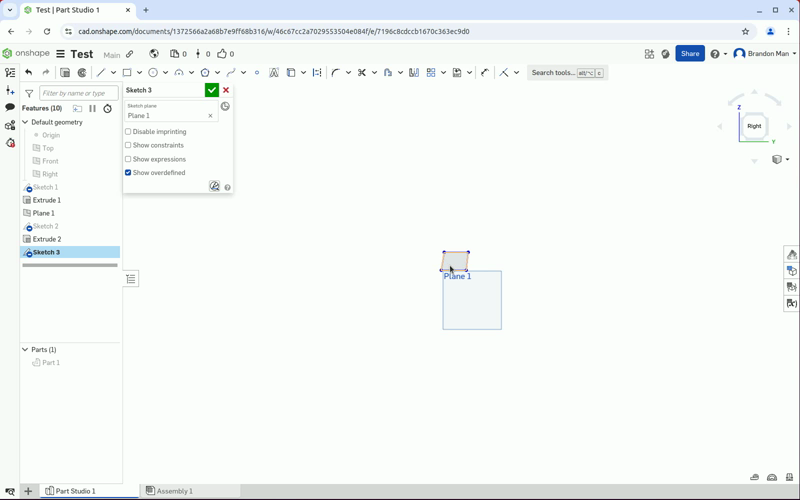
scroll(6)
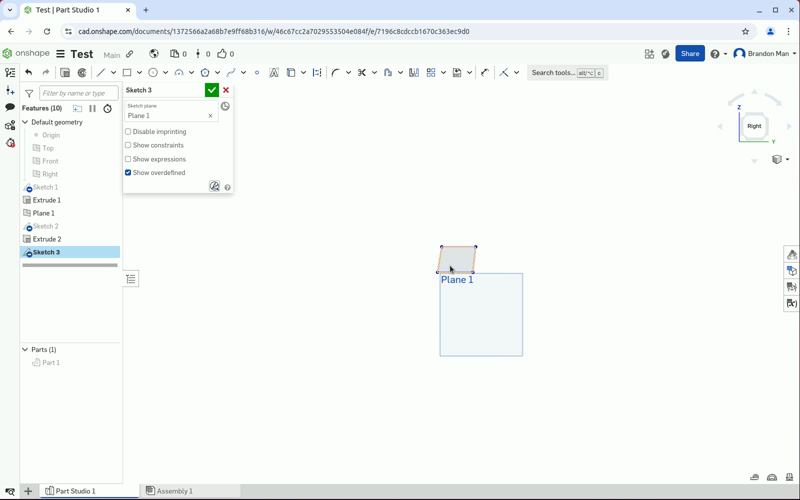
scroll(6)
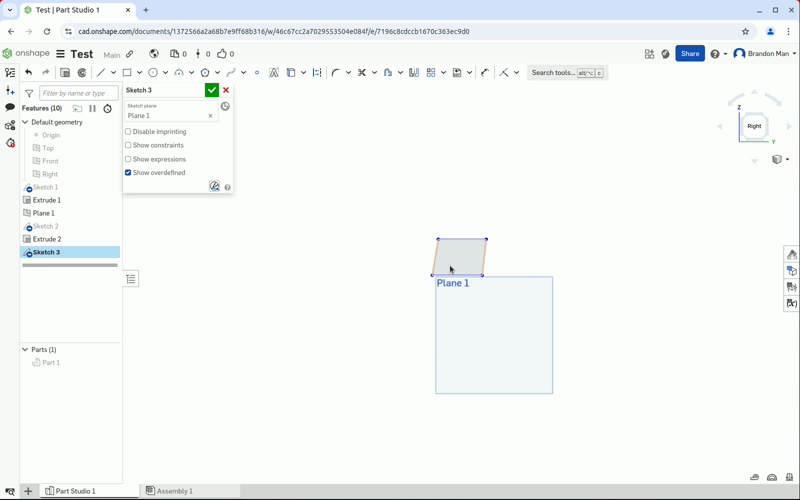
scroll(6)
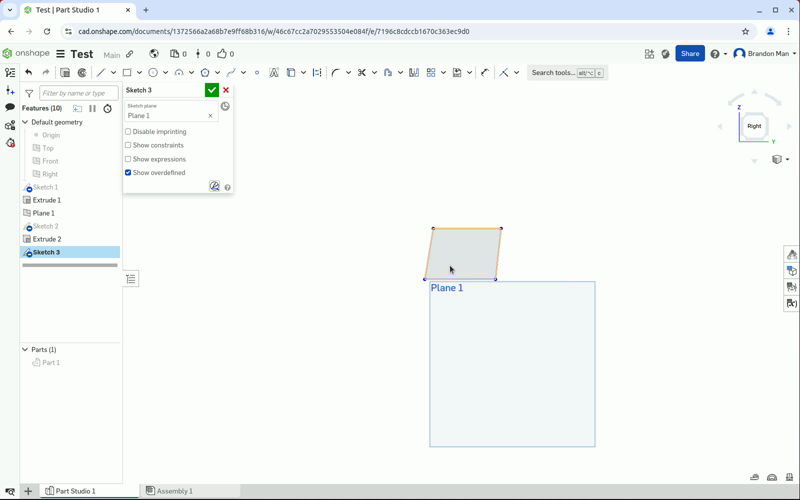
scroll(6)
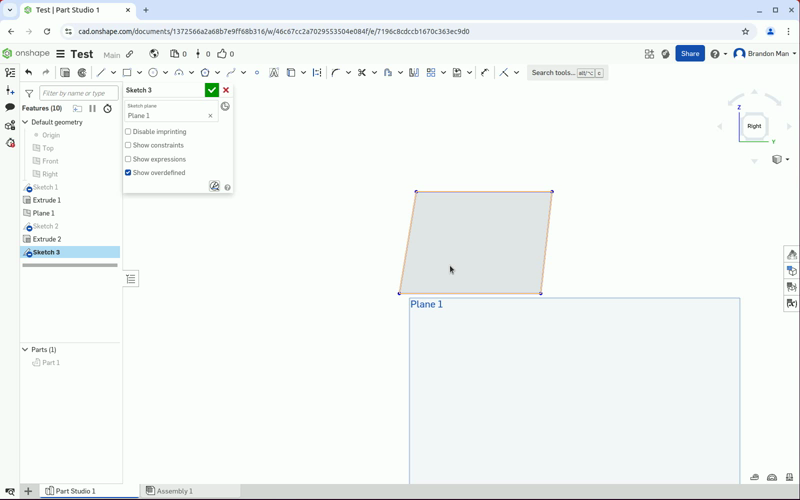
click(450, 265)
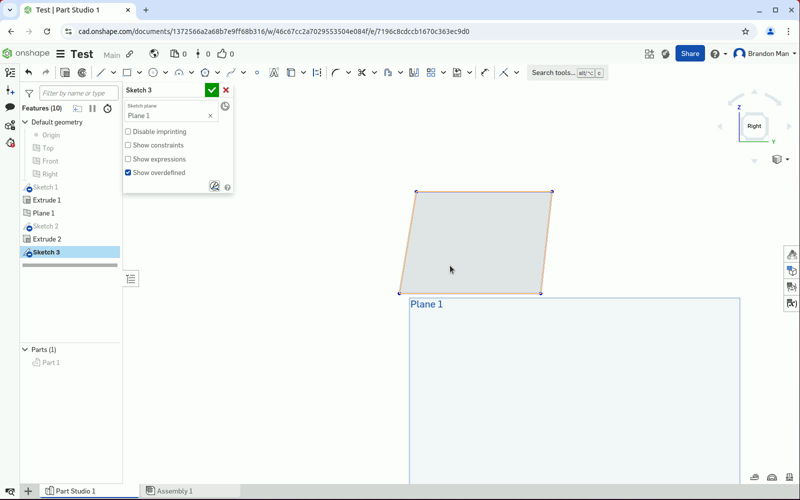
scroll(-6)
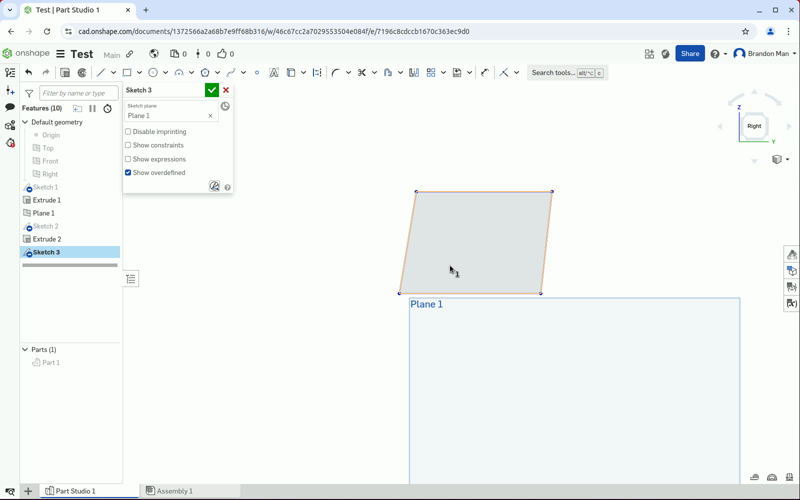
scroll(-6)
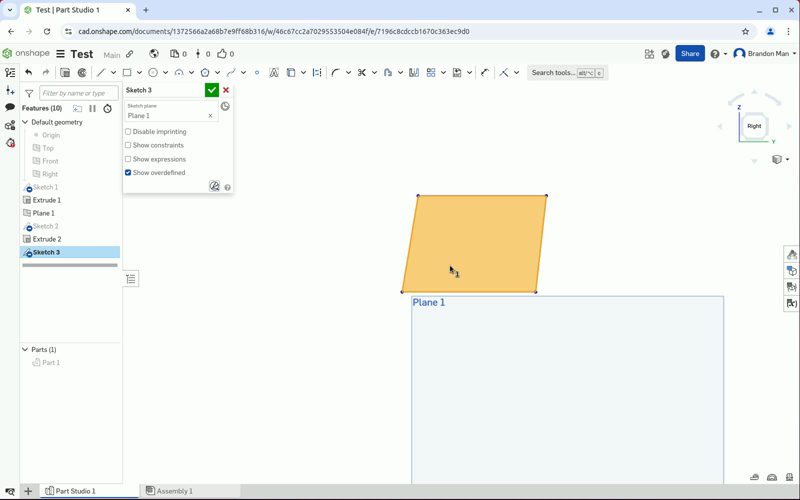
scroll(-6)
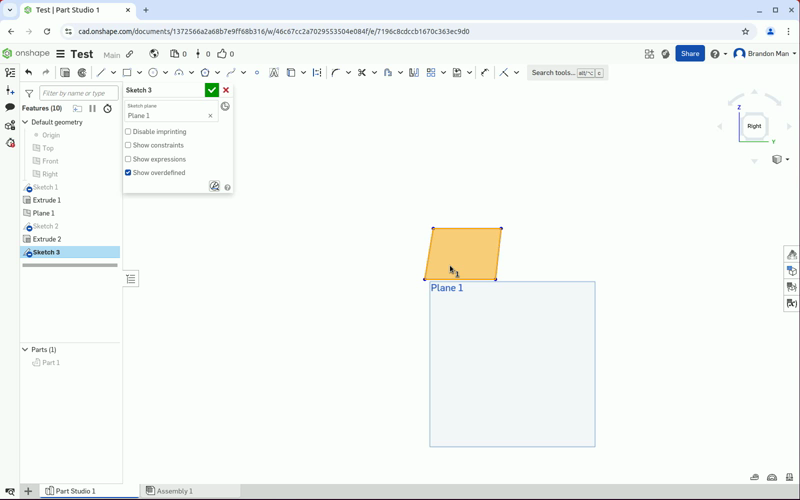
scroll(-6)
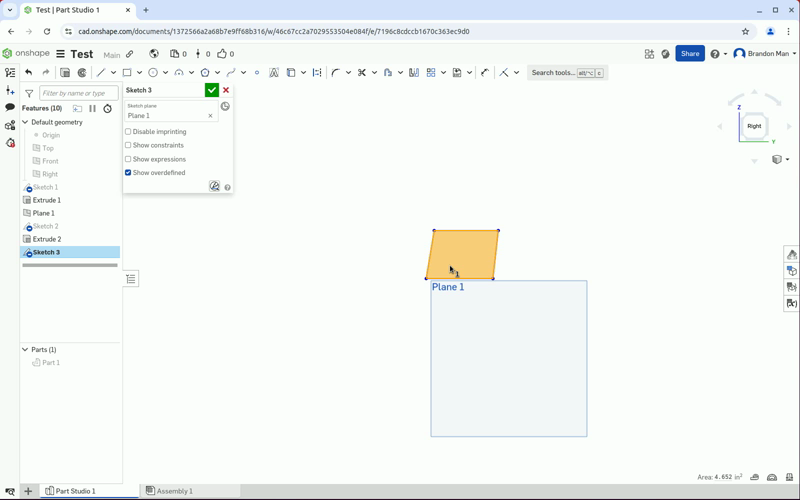
scroll(-6)
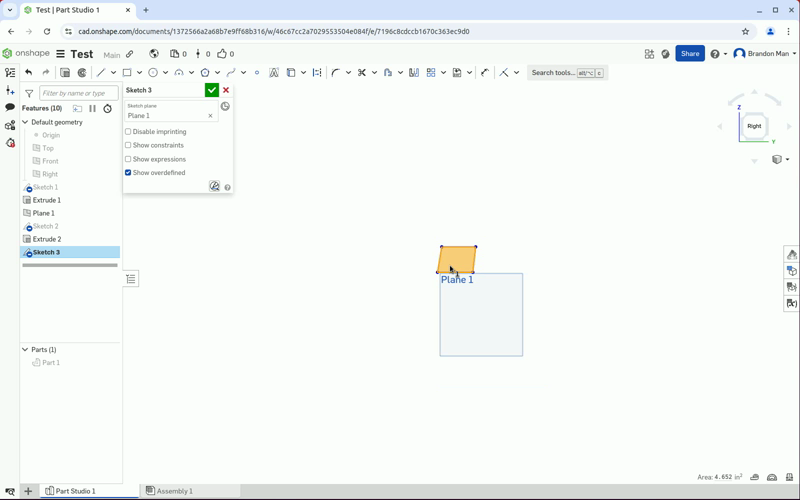
scroll(-6)
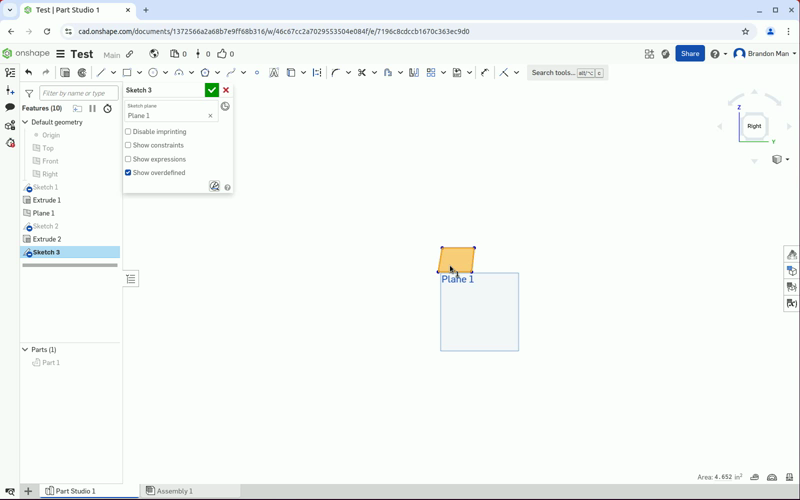
scroll(-6)
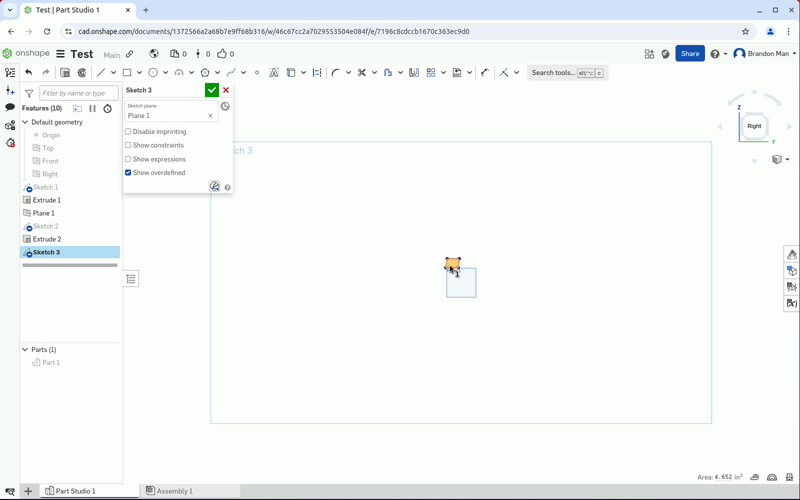
mouse_move(73, 352)
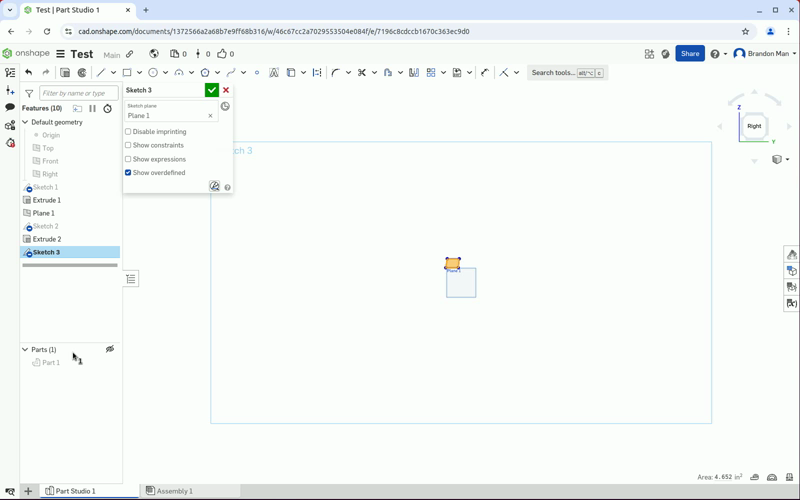
key(shift+y)
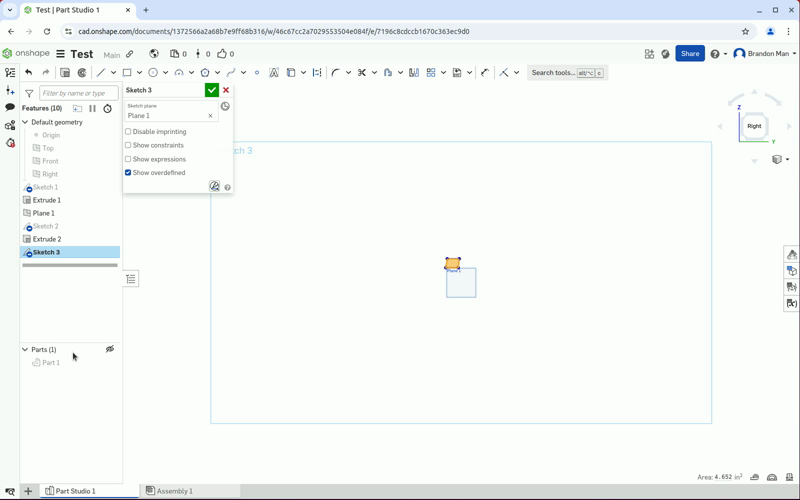
key(shift+e)
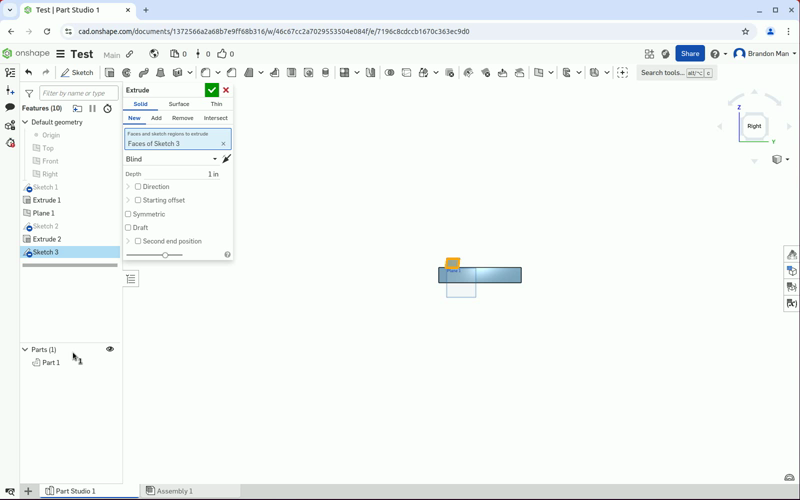
mouse_move(143, 106)
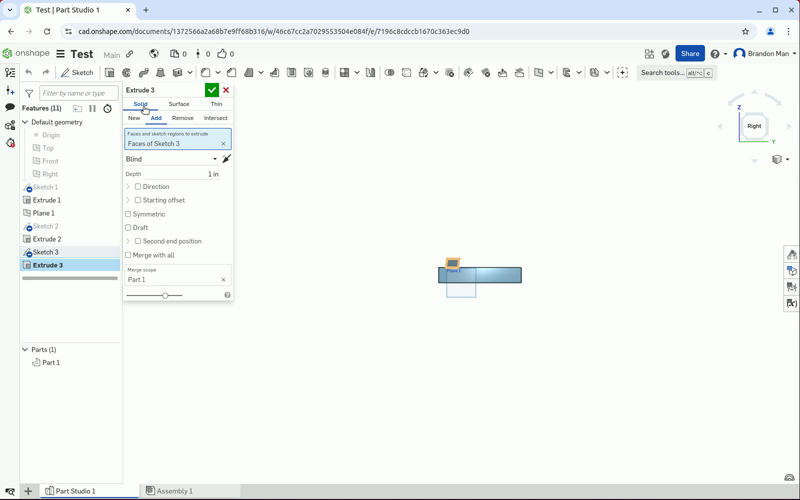
click(143, 106)
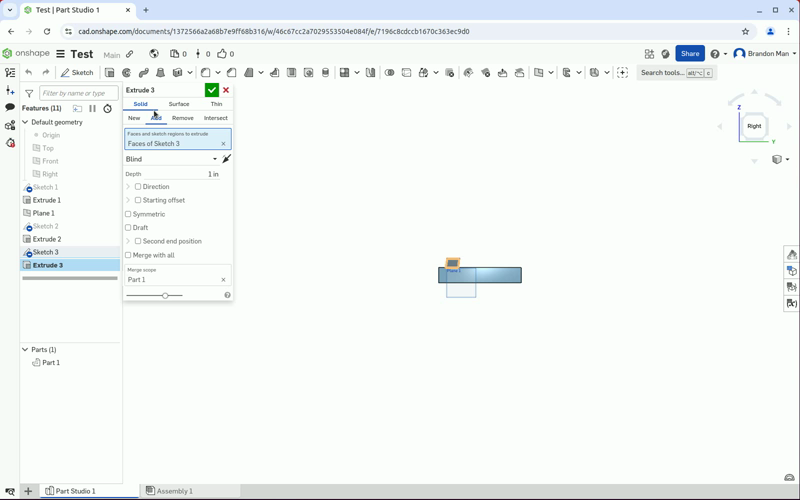
mouse_move(186, 120)
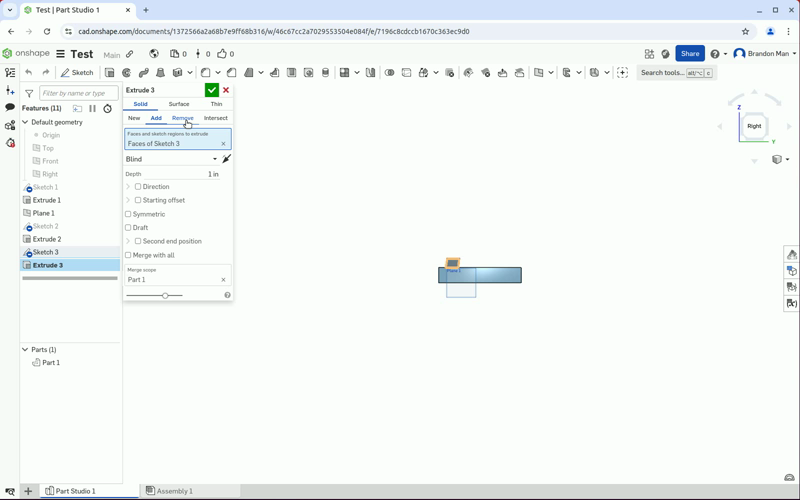
click(186, 120)
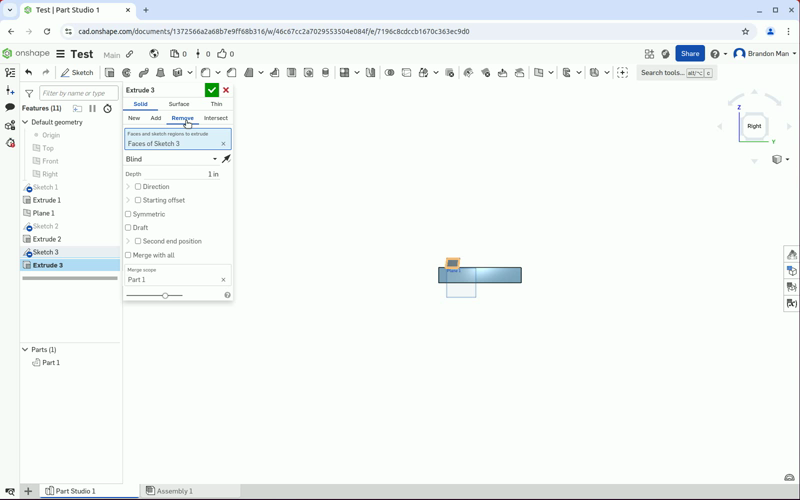
key(tab, 4)
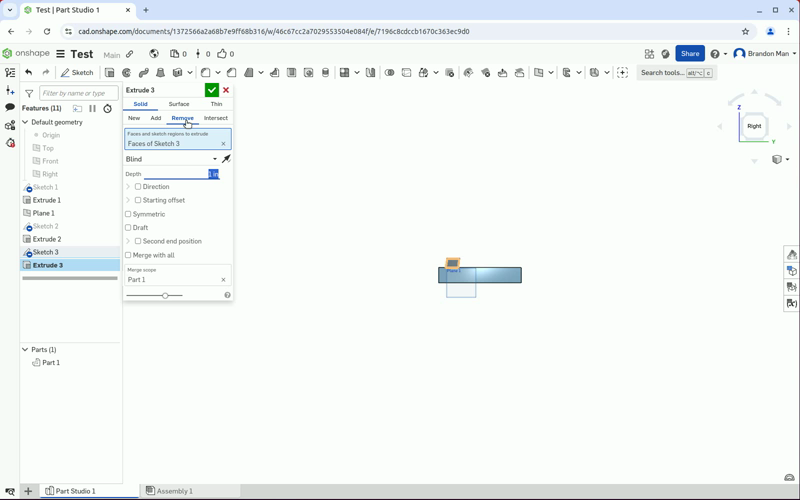
text(11.795)
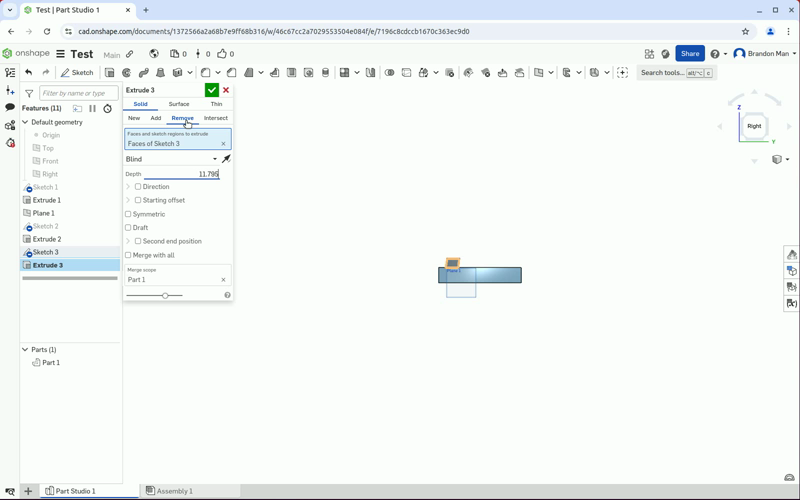
key(tab, 6)
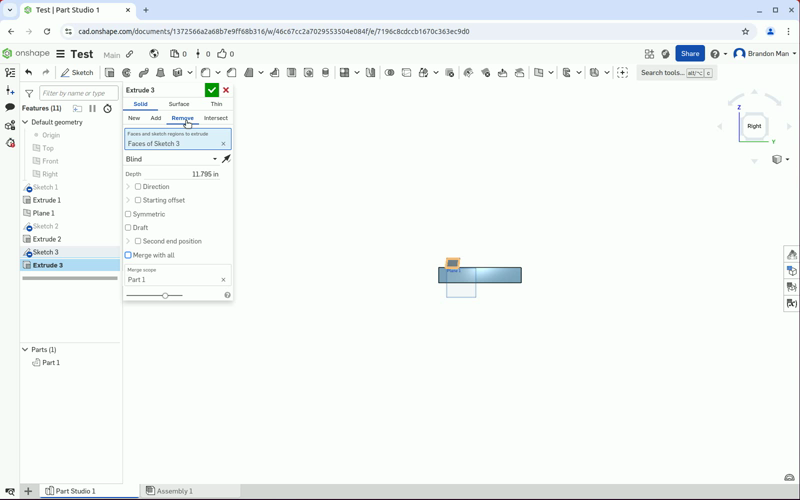
key(space)
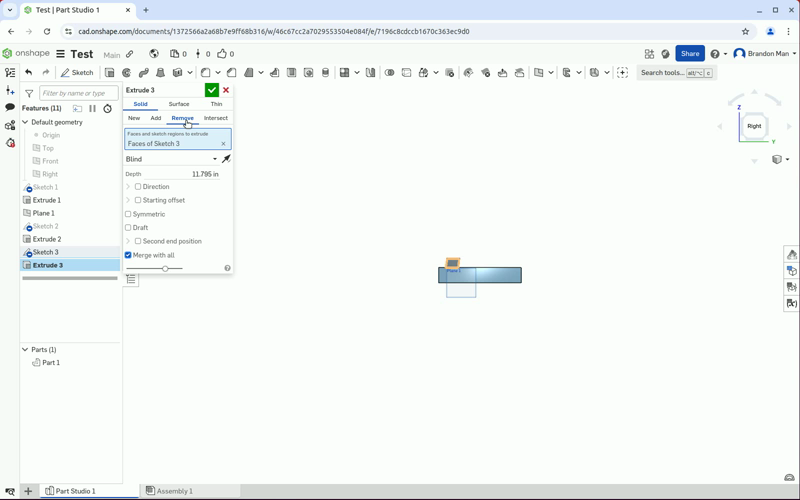
key(enter)
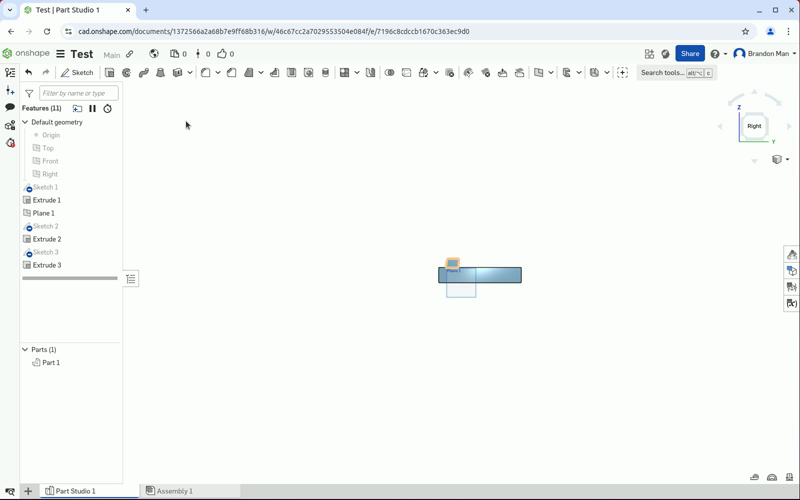
key(shift+h)
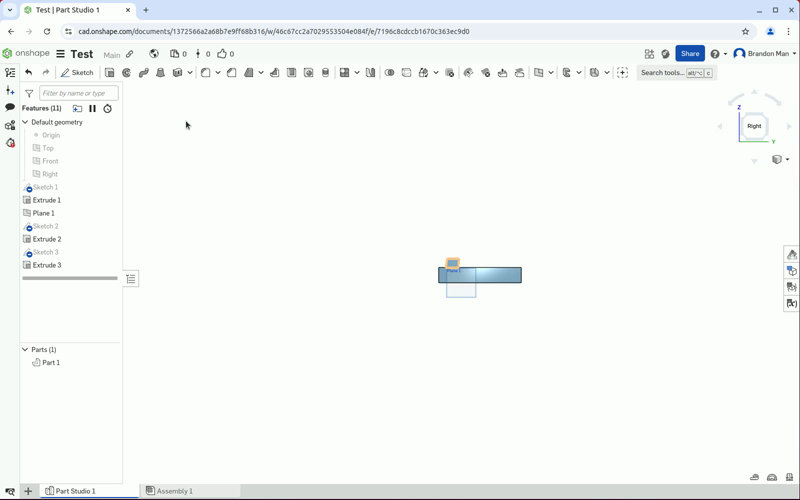
key(shift+h)
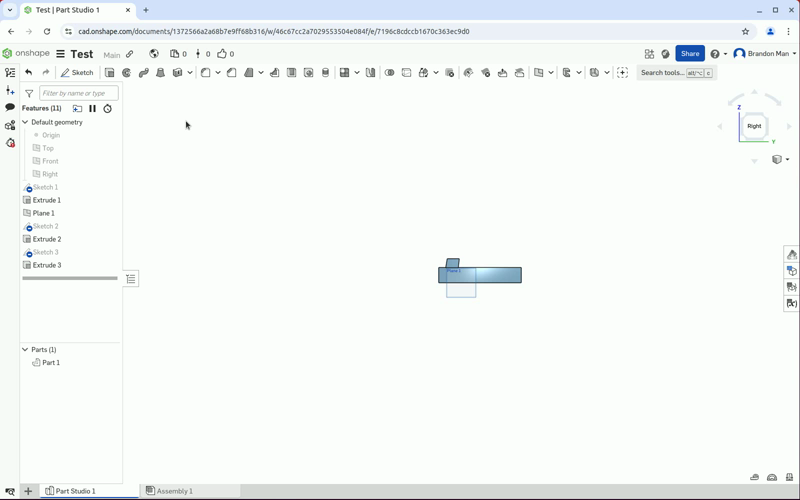
mouse_move(73, 189)
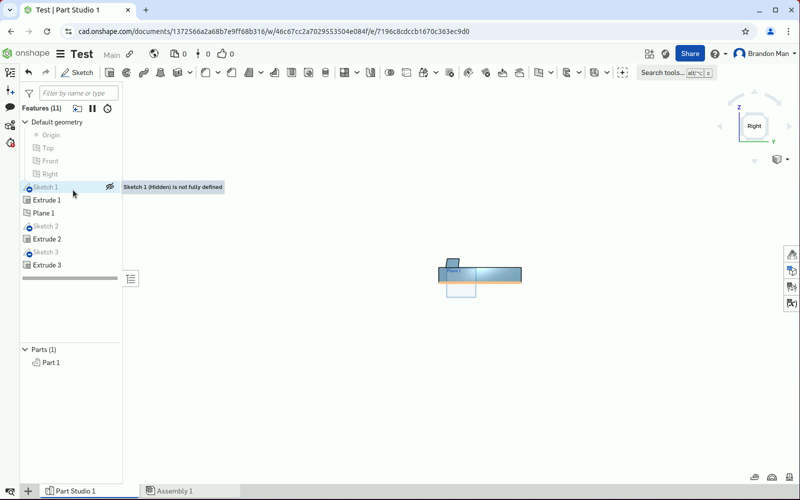
click(73, 189)
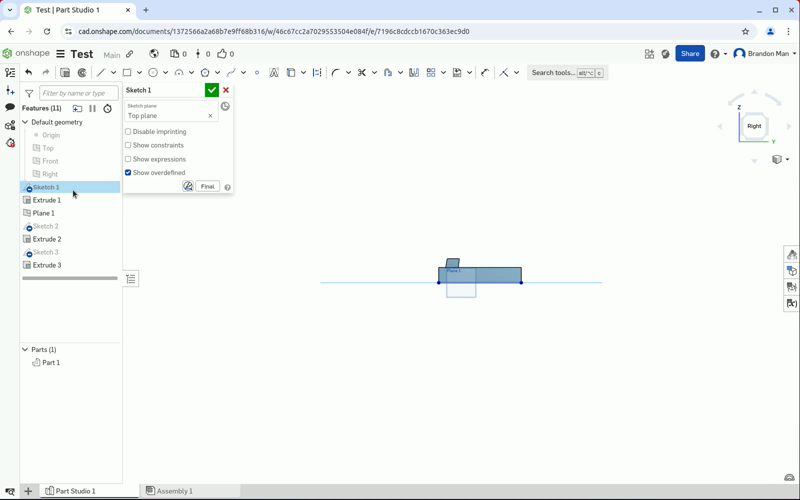
mouse_move(229, 92)
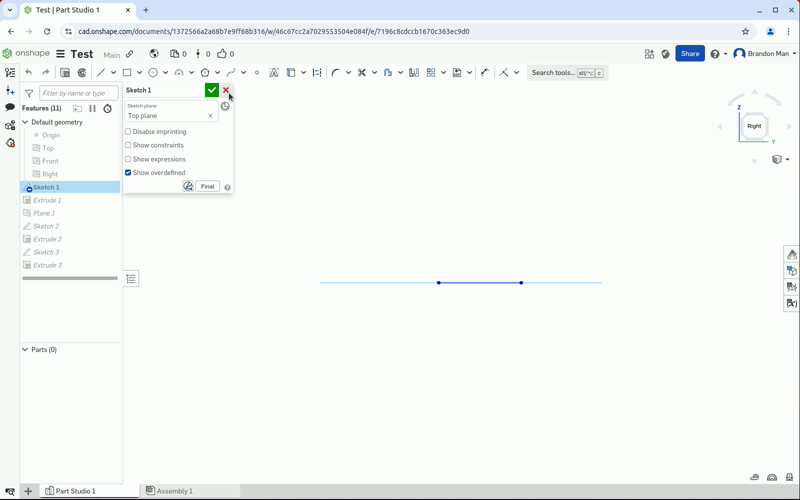
click(229, 92)
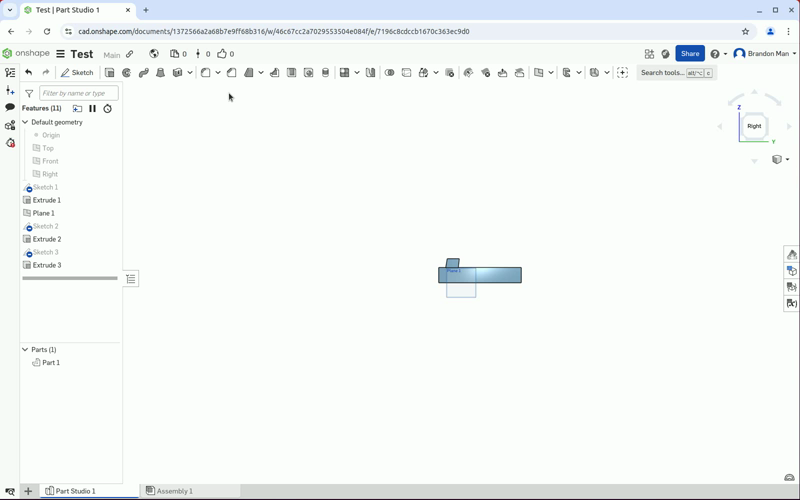
mouse_move(541, 75)
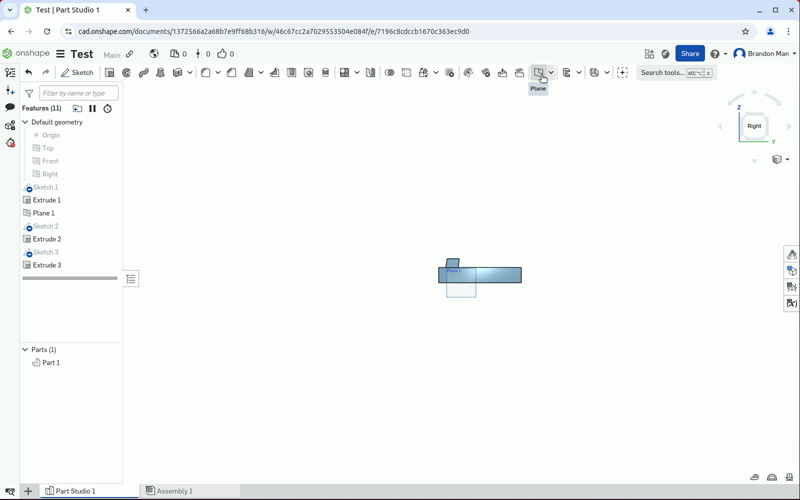
click(541, 75)
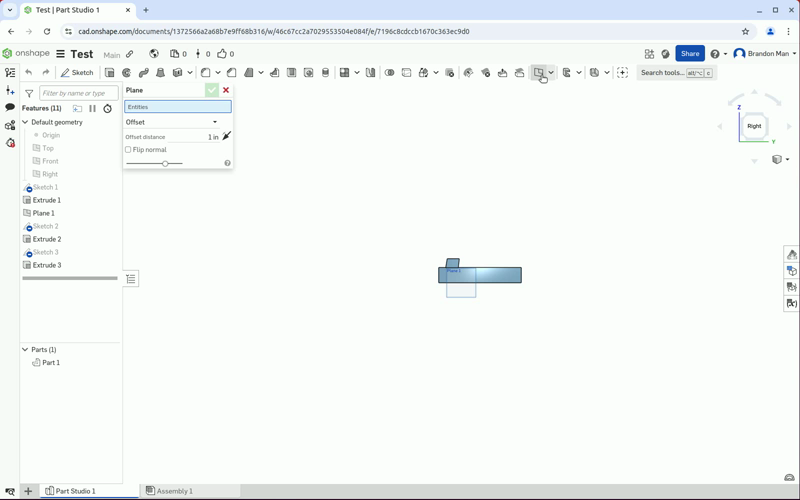
mouse_move(73, 176)
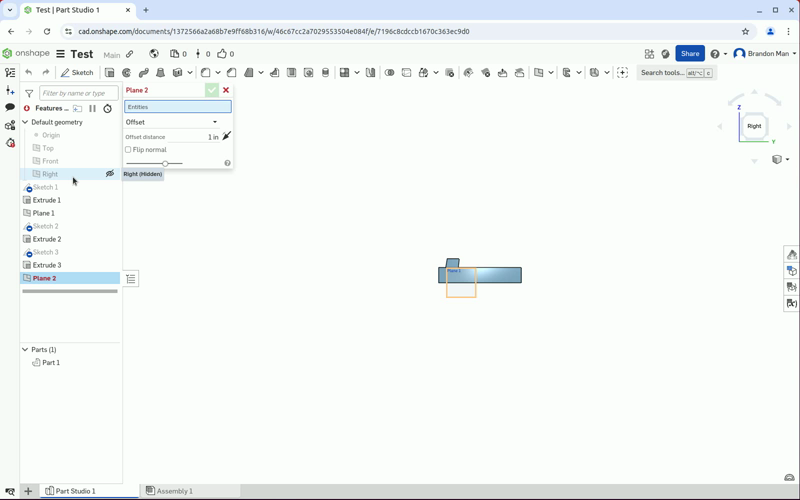
click(73, 176)
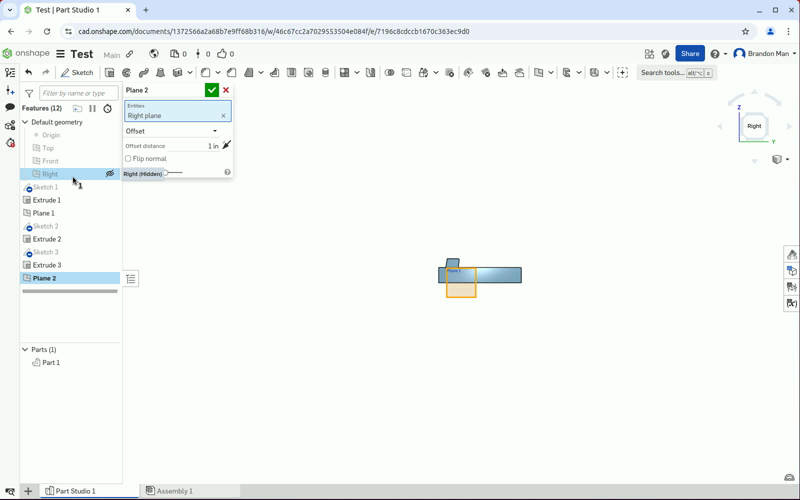
key(tab, 2)
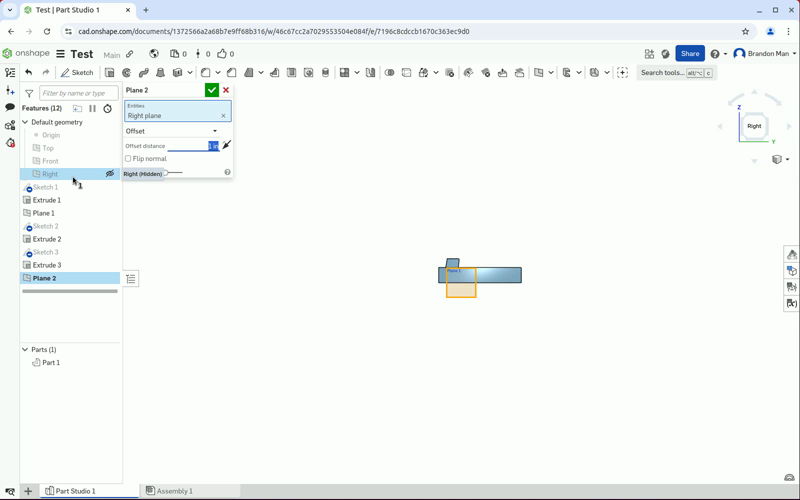
text(23.108)
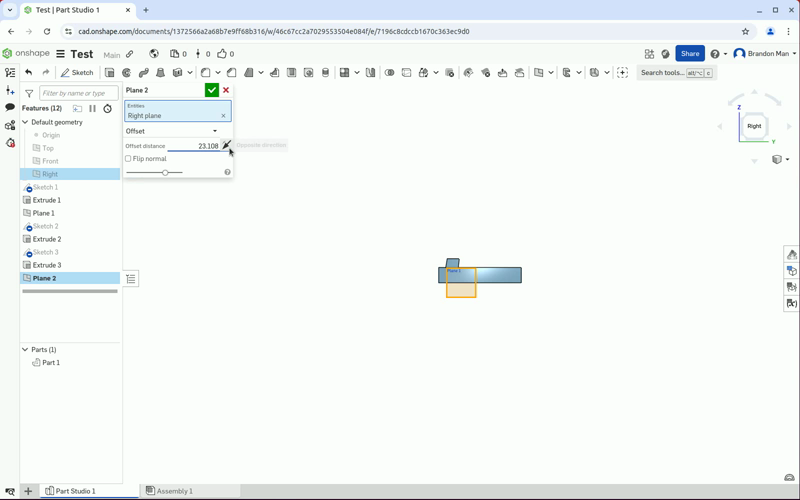
mouse_move(229, 147)
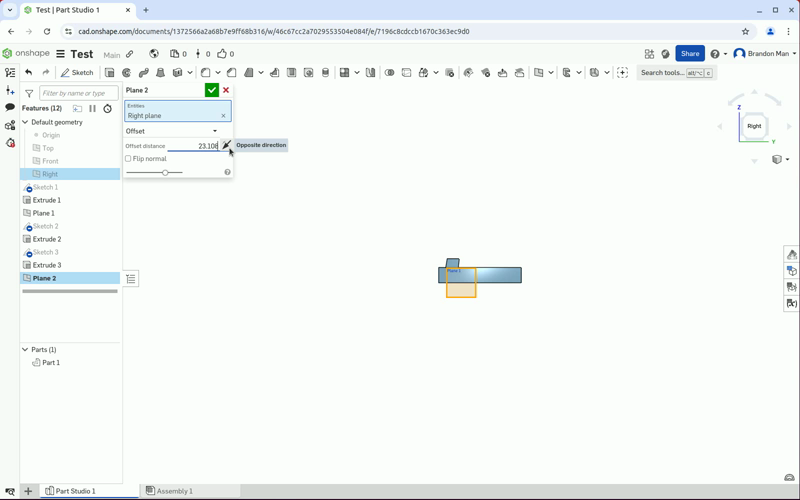
click(229, 147)
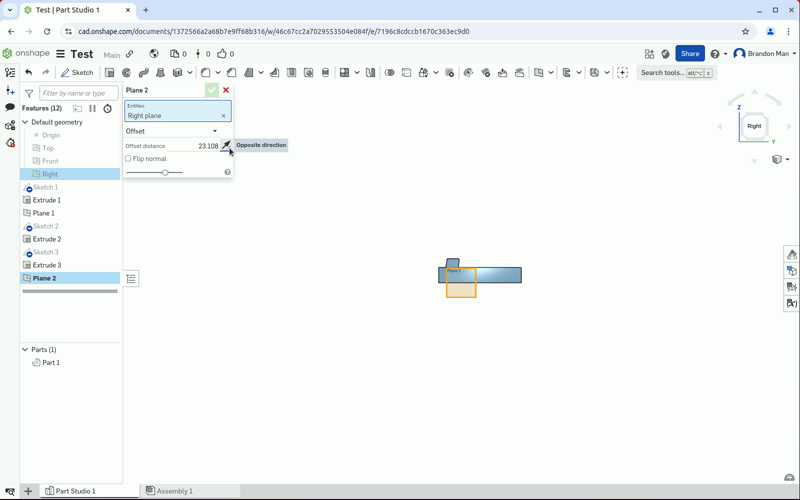
key(enter, 2)
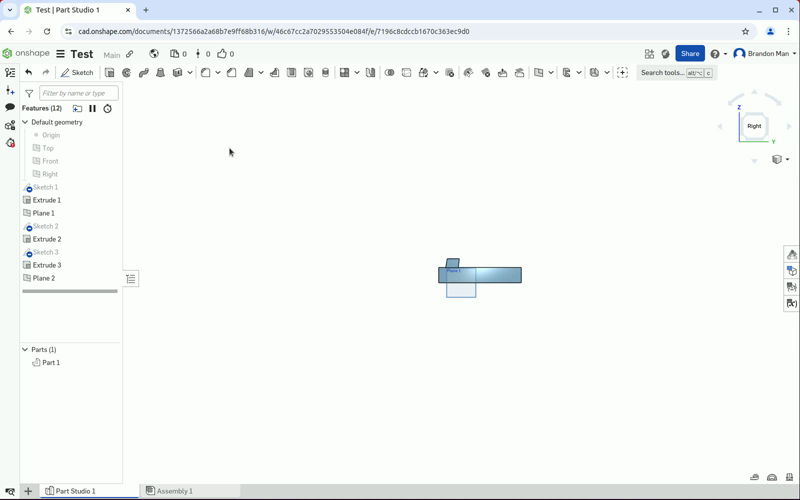
key(shift+s)
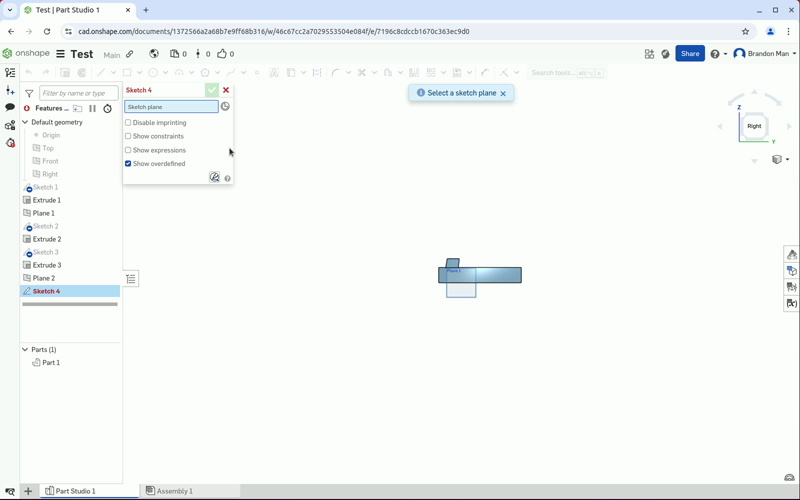
mouse_move(73, 280)
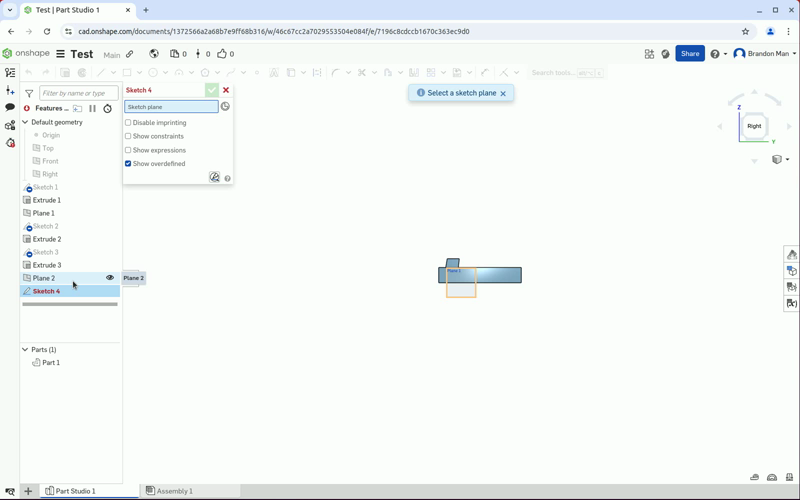
click(73, 280)
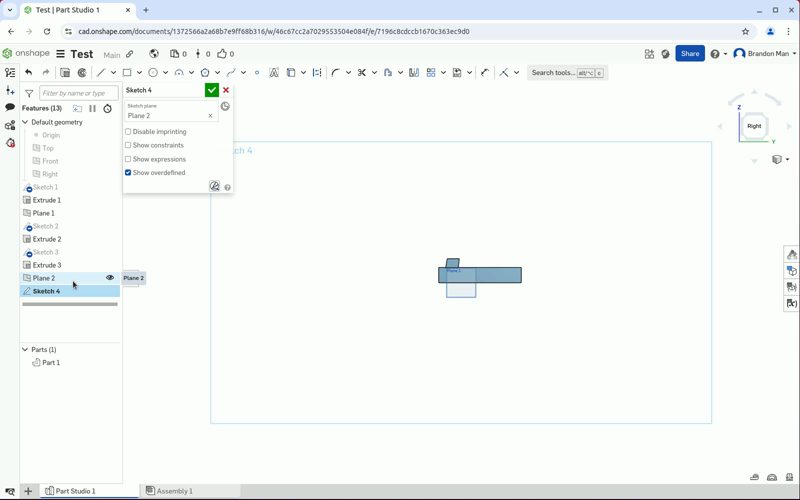
mouse_move(73, 352)
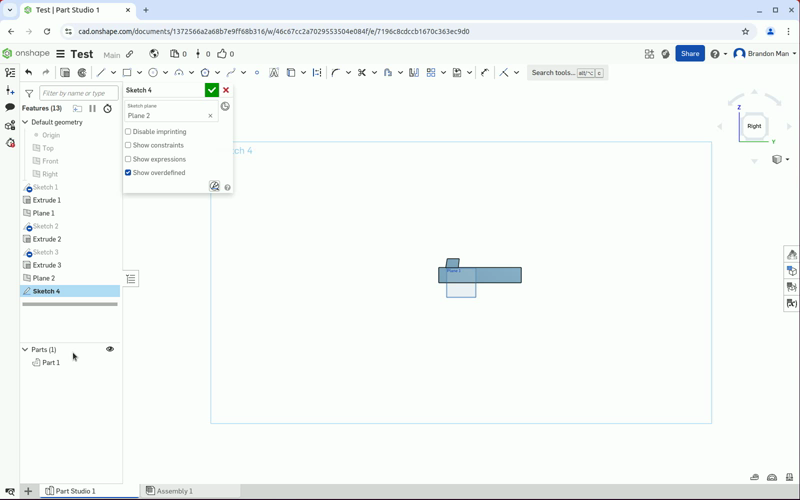
key(y)
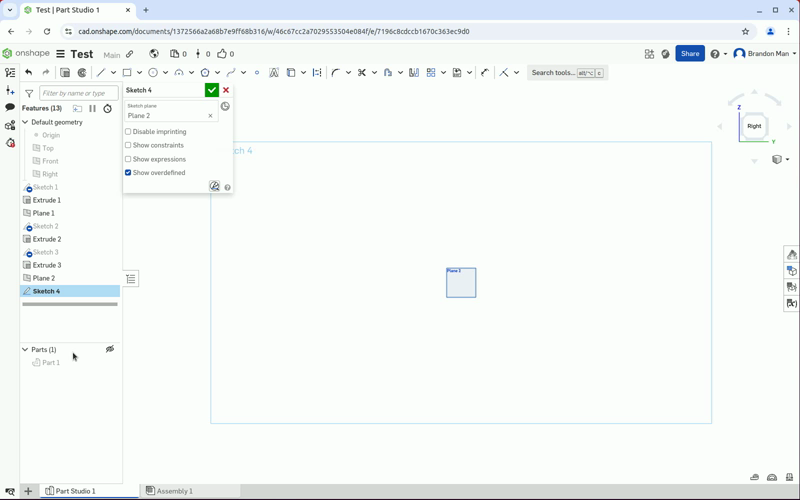
key(l)
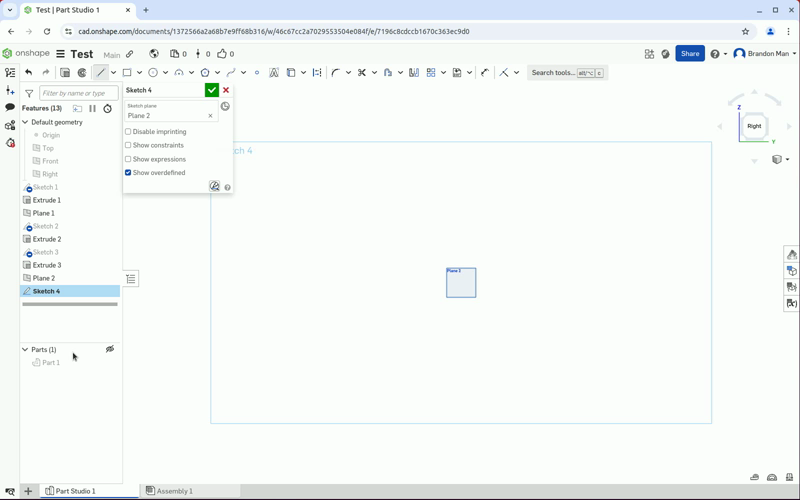
key_down(shift)
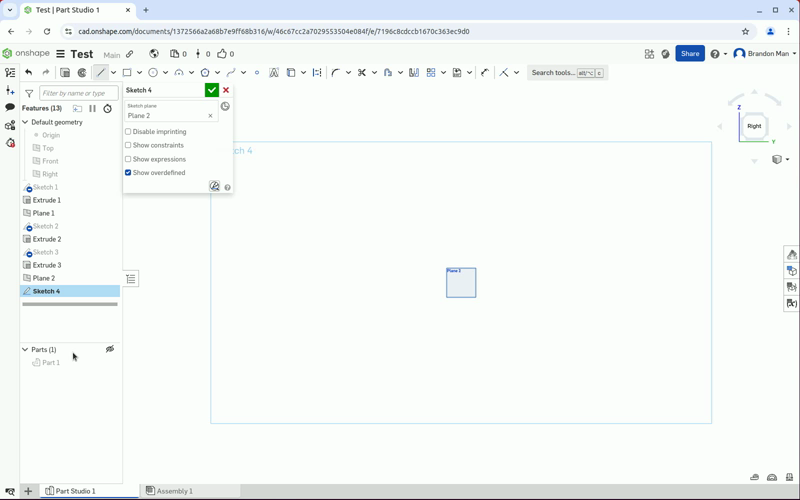
mouse_move(500, 259)
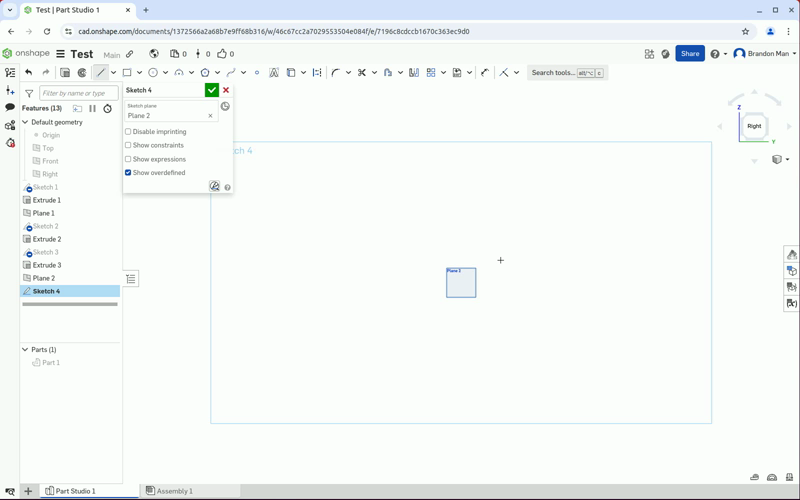
click(500, 259)
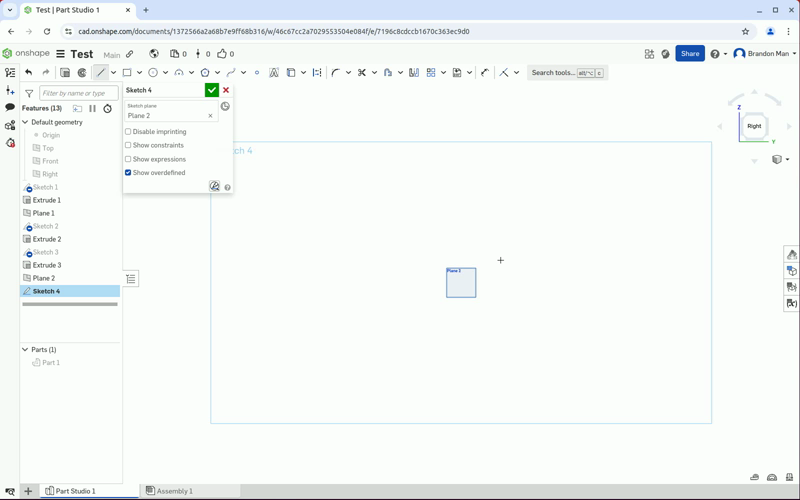
key_up(shift)
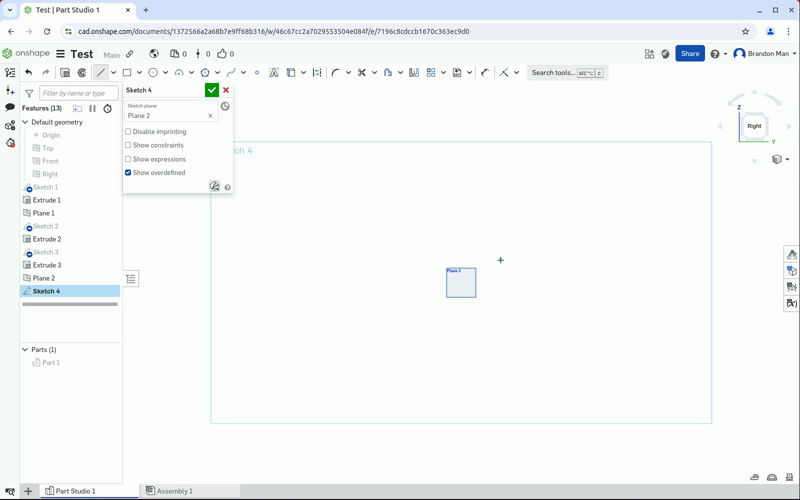
key_down(shift)
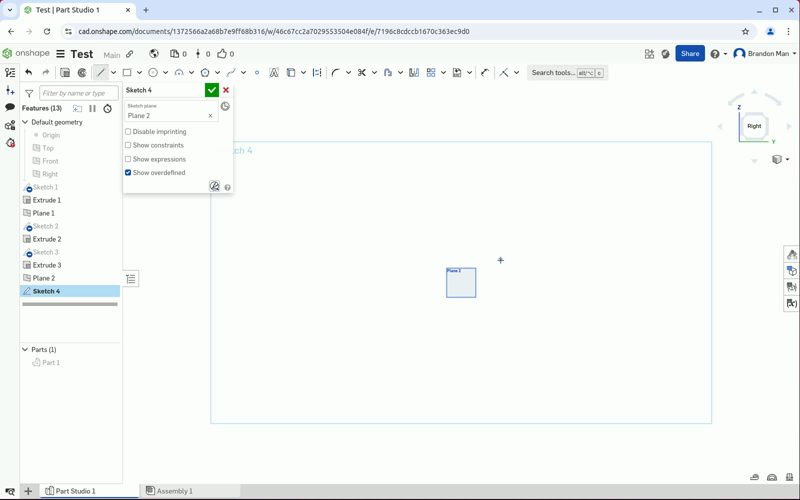
mouse_move(530, 259)
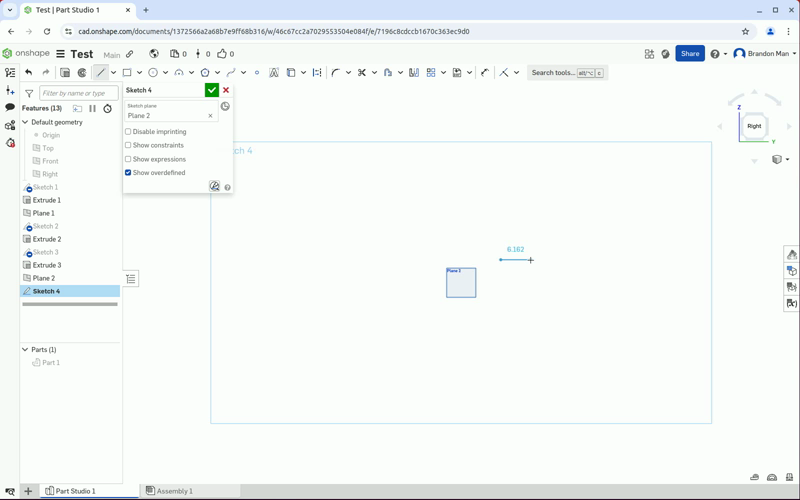
mouse_move(502, 268)
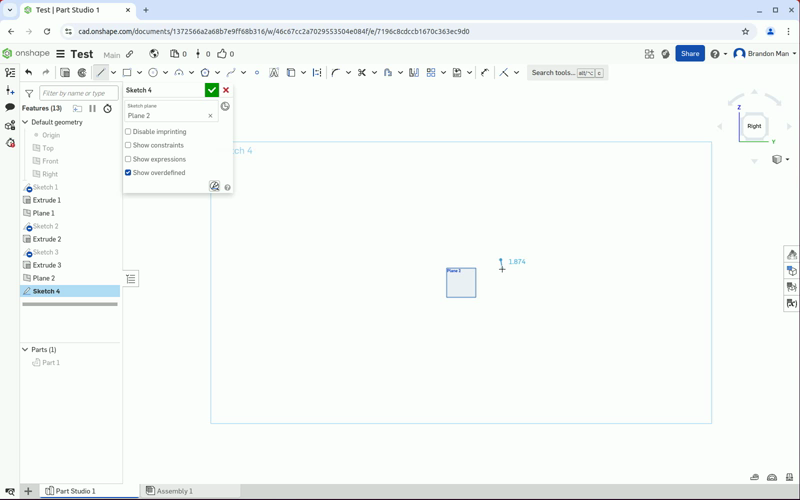
click(502, 268)
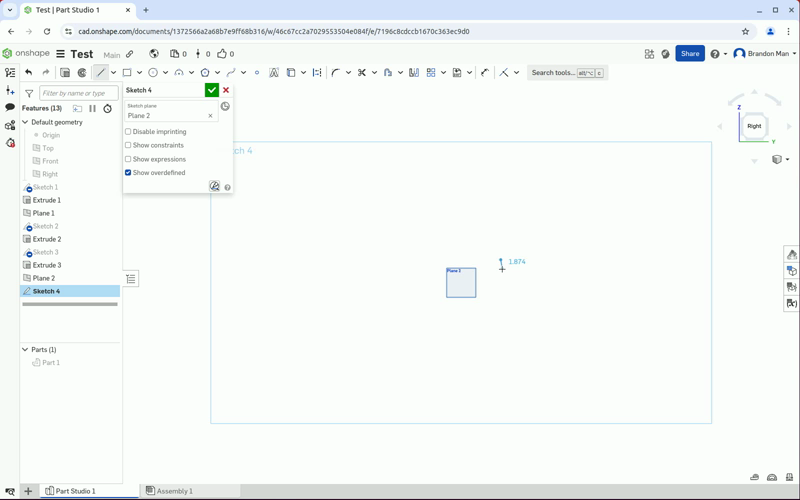
key_up(shift)
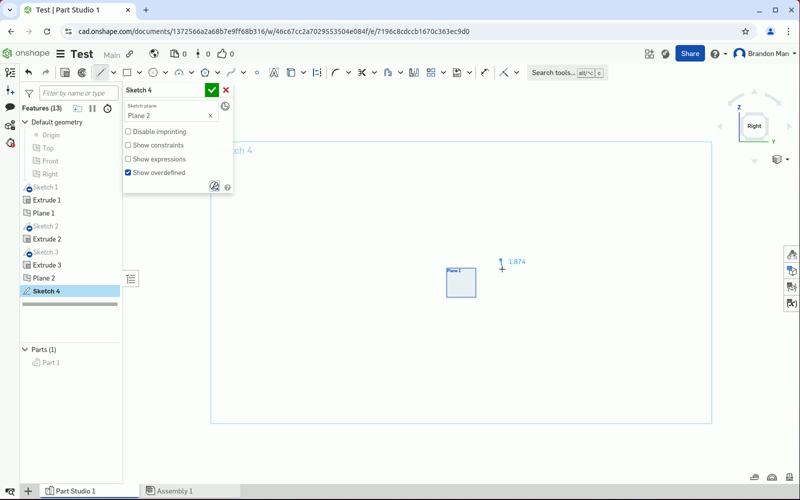
key_down(shift)
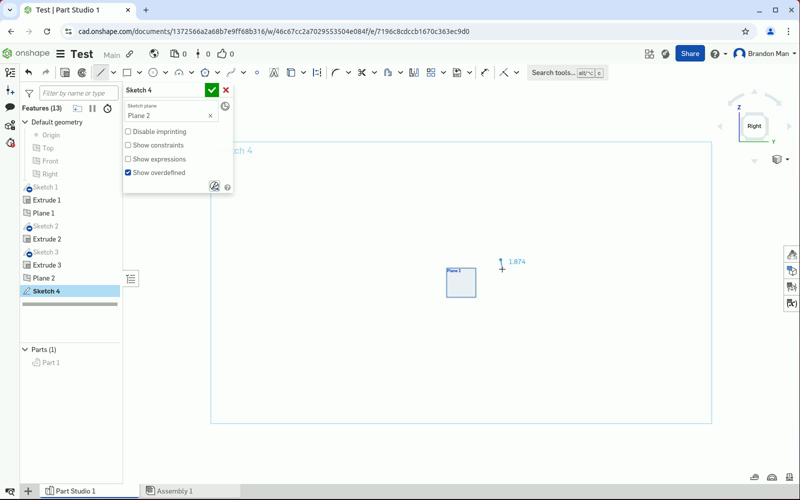
mouse_move(532, 268)
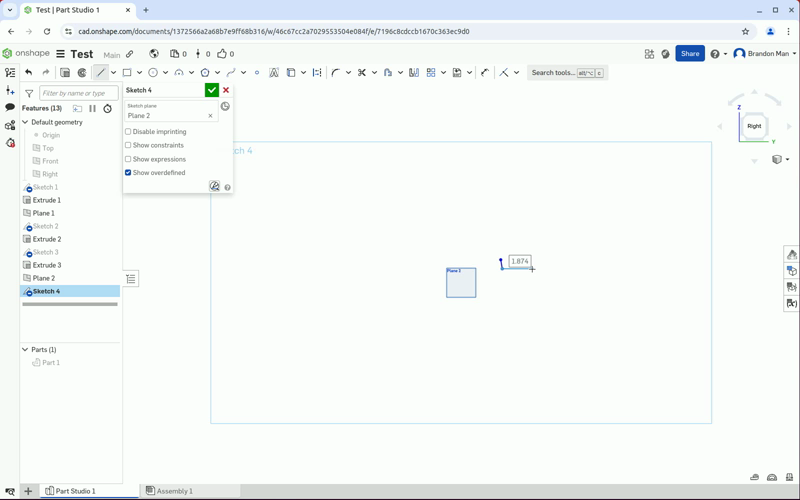
mouse_move(514, 268)
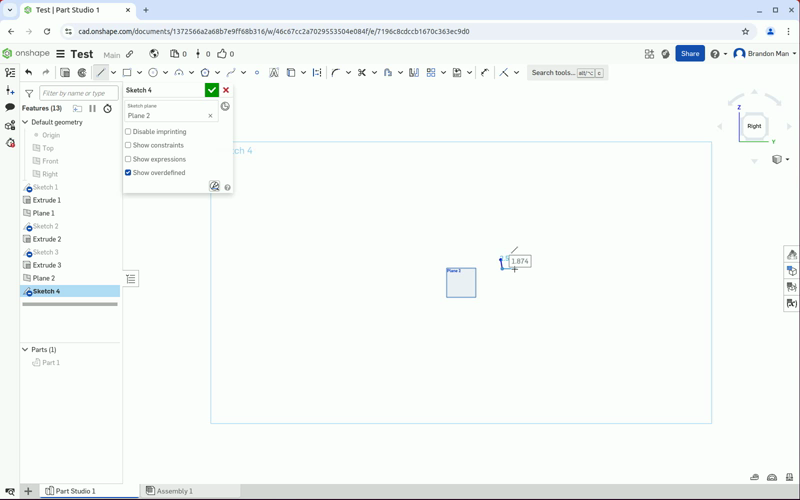
click(514, 268)
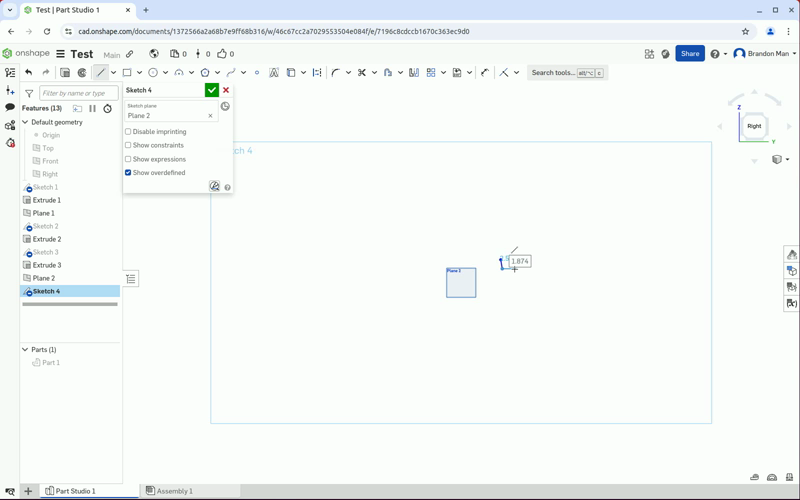
key_up(shift)
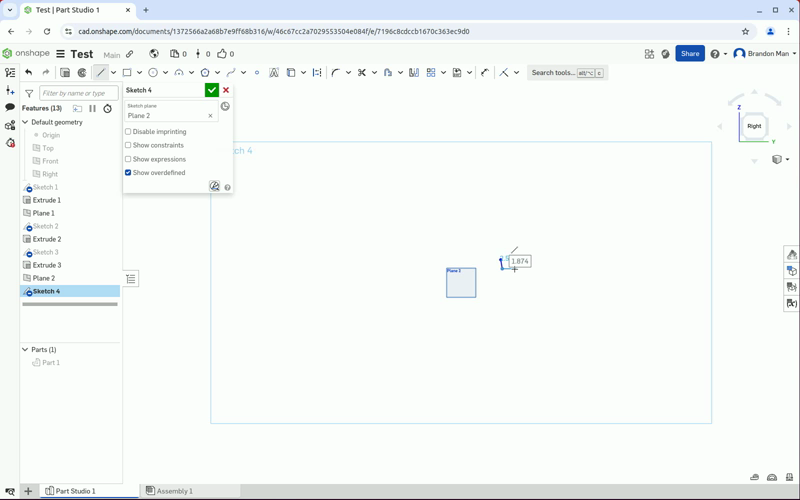
key_down(shift)
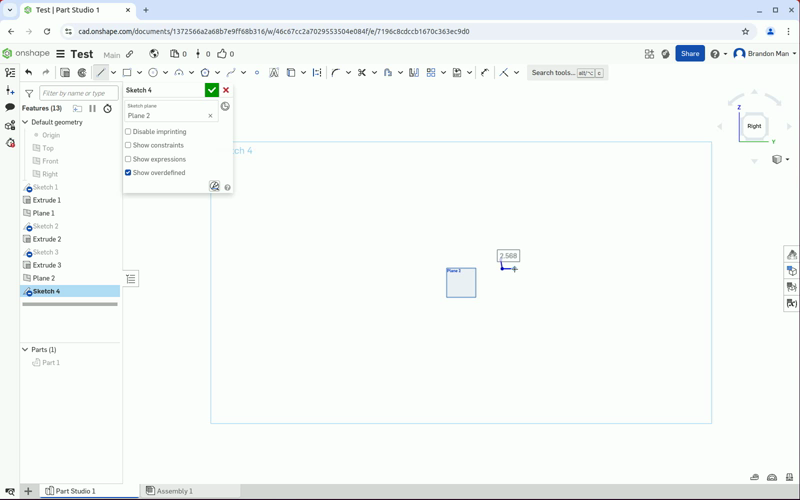
mouse_move(544, 268)
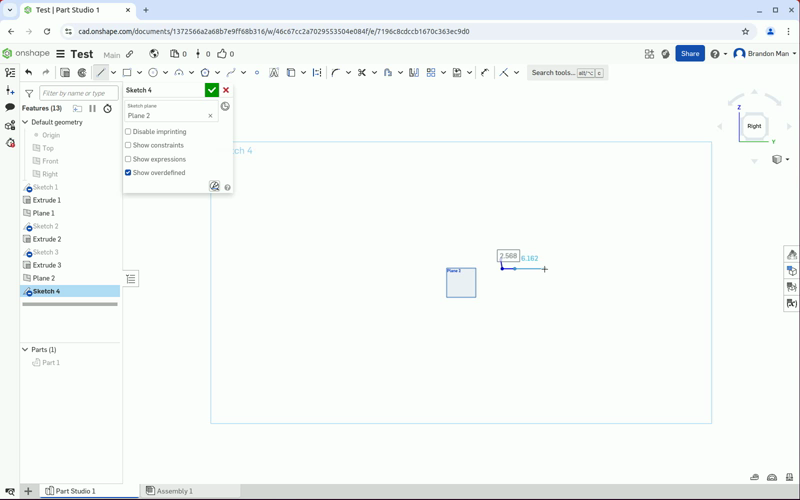
mouse_move(513, 259)
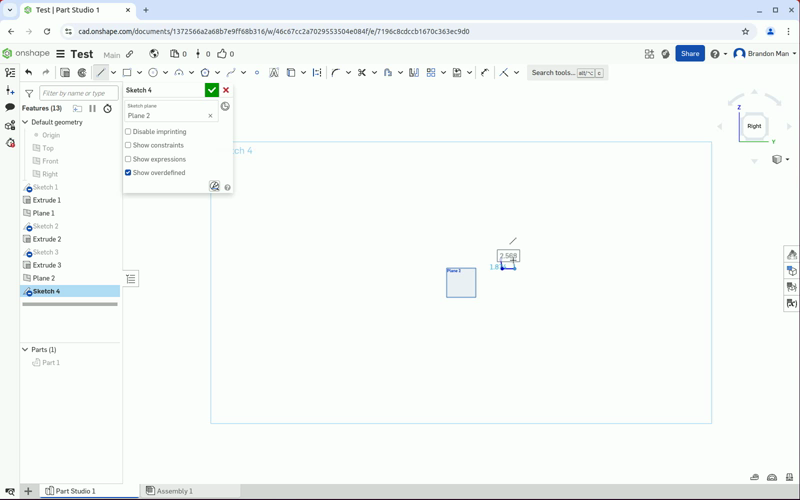
click(513, 259)
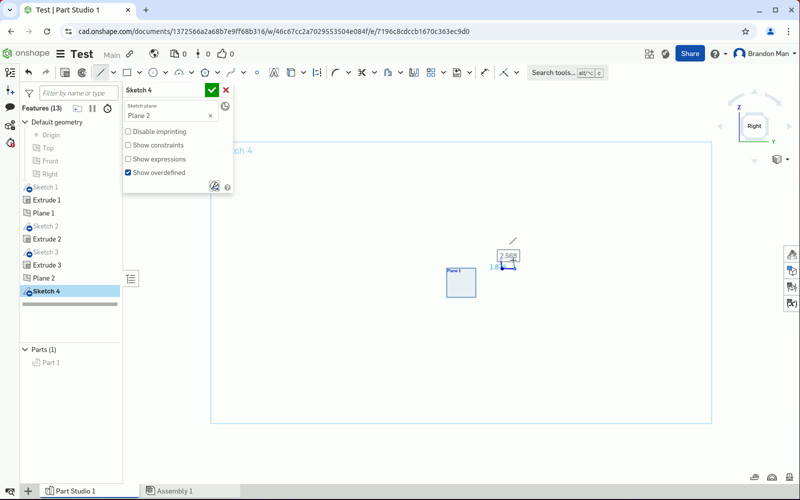
key_up(shift)
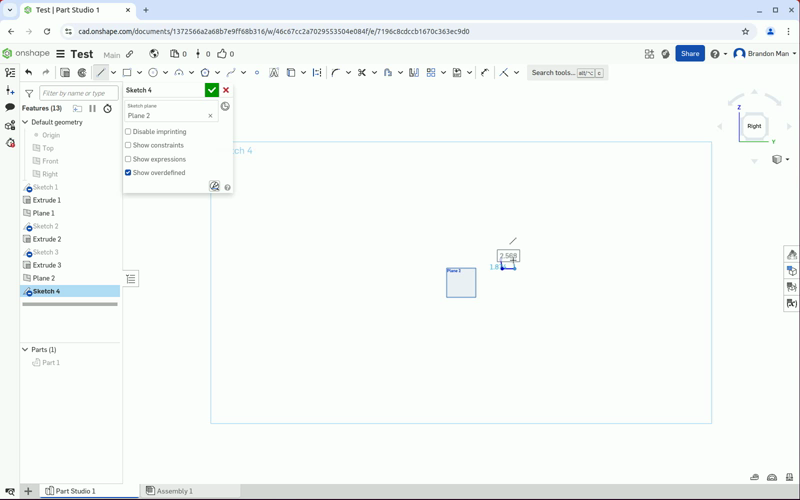
mouse_move(543, 259)
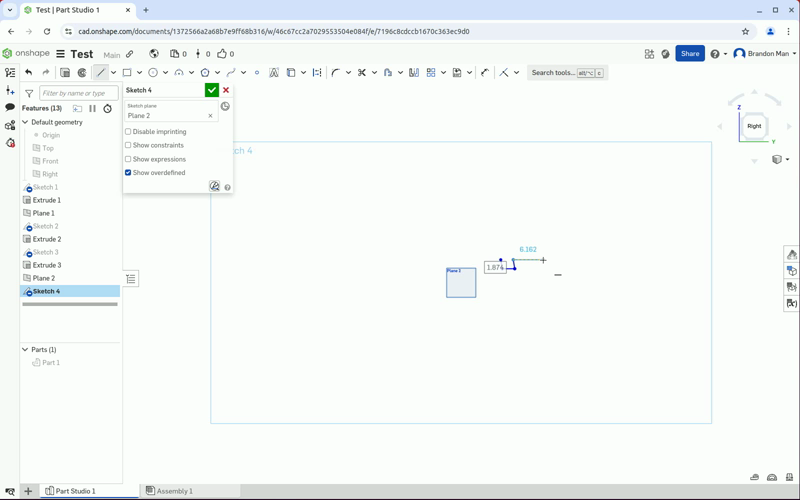
key_down(shift)
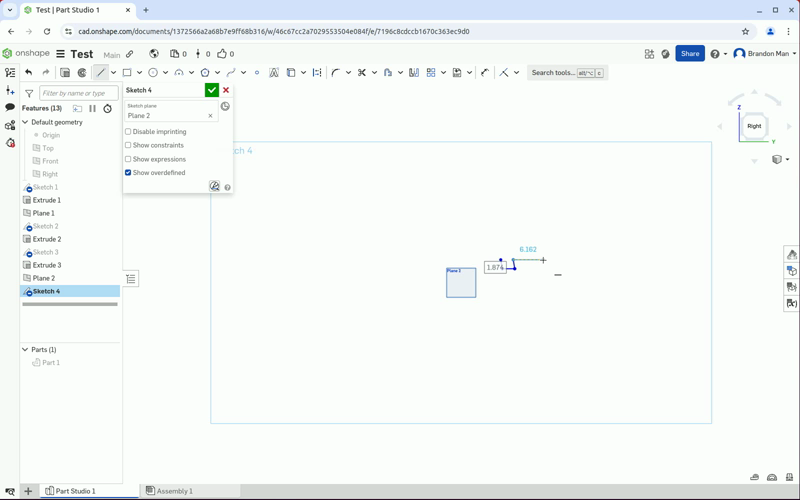
mouse_move(500, 259)
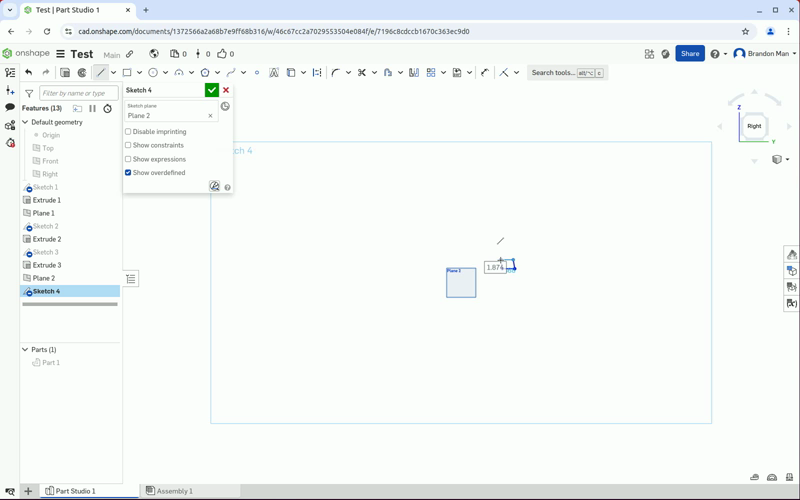
key_up(shift)
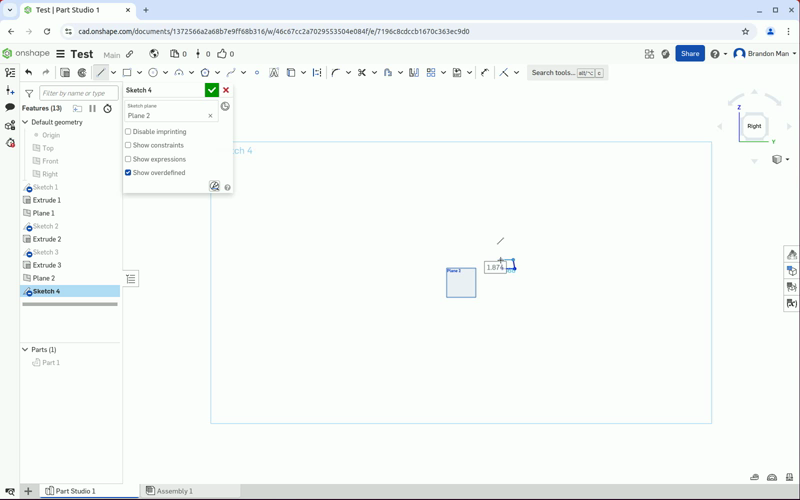
click(500, 259)
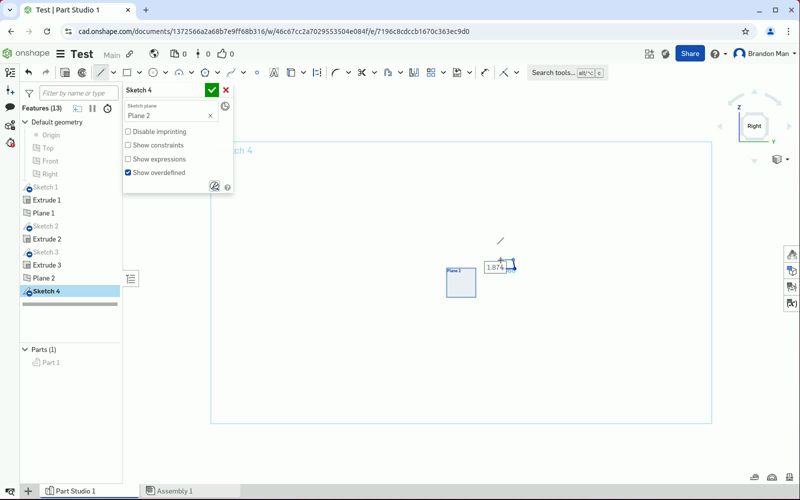
key(esc)
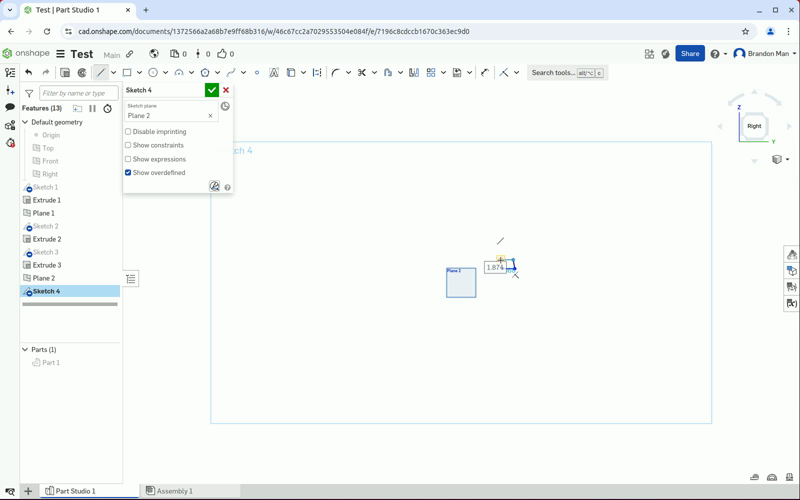
mouse_move(511, 266)
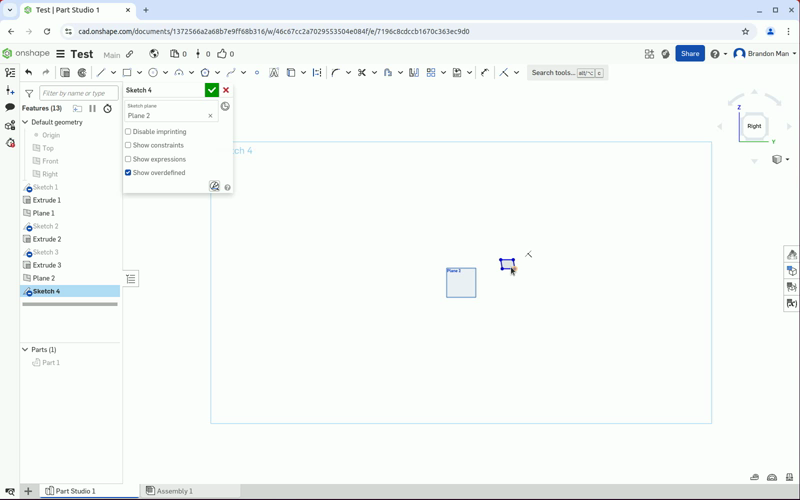
scroll(6)
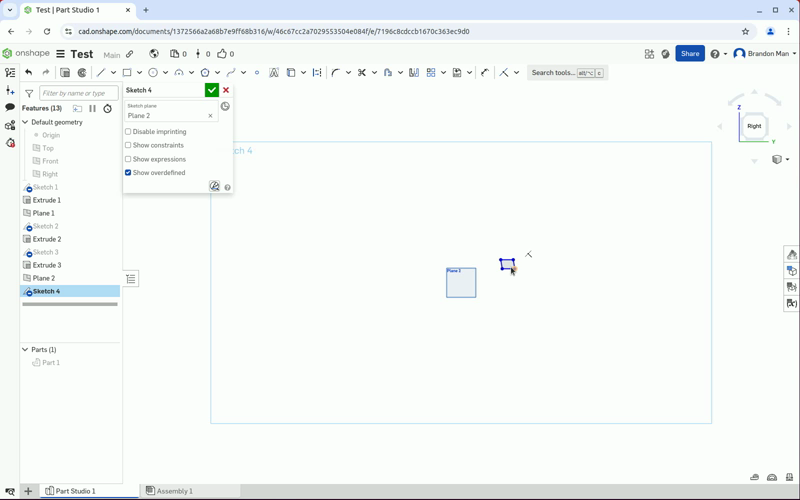
scroll(6)
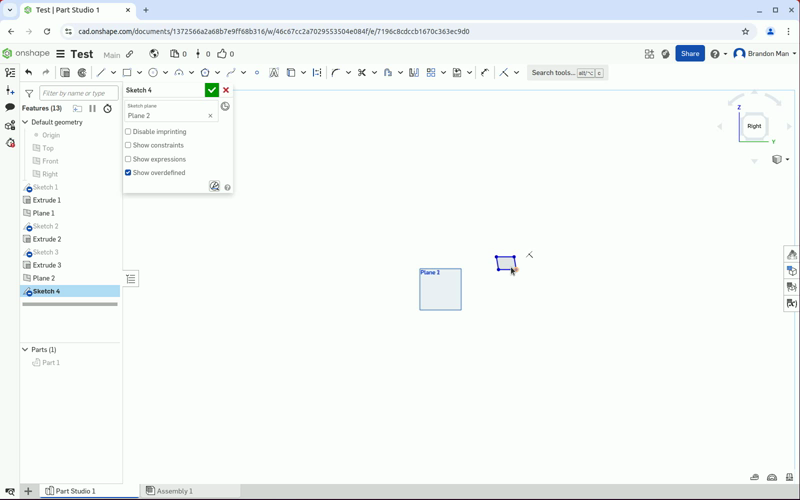
scroll(6)
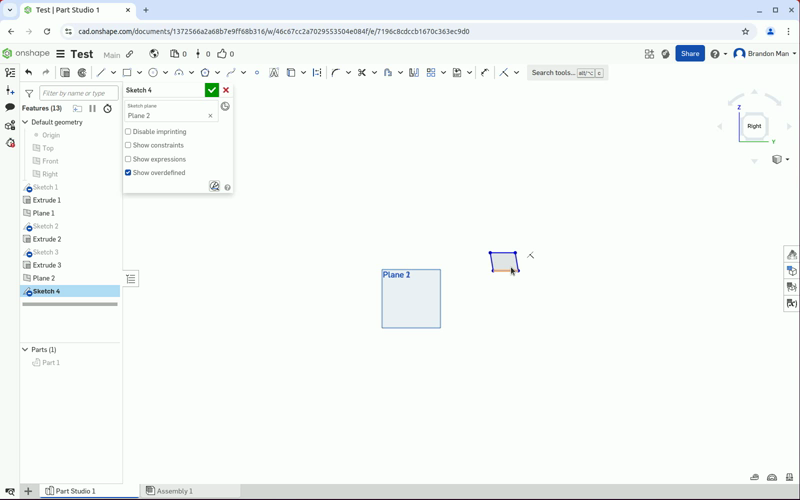
scroll(6)
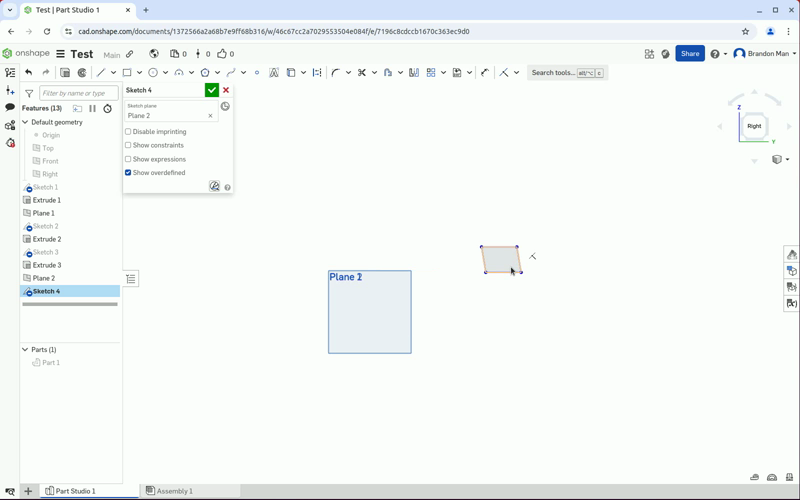
scroll(6)
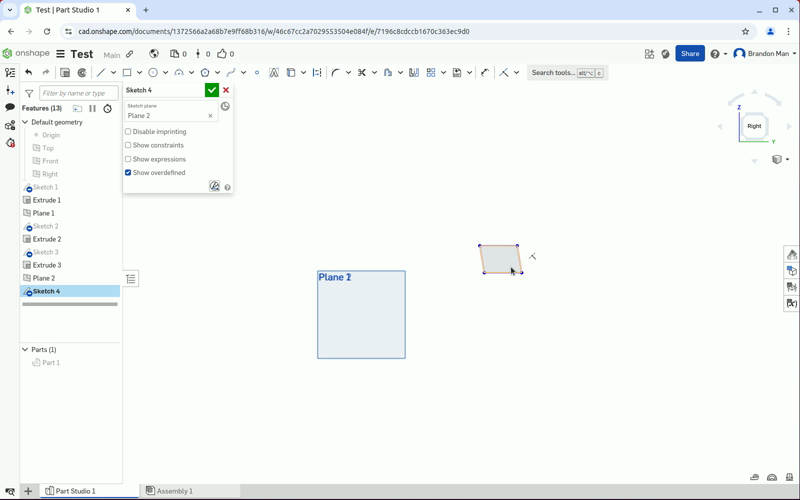
scroll(6)
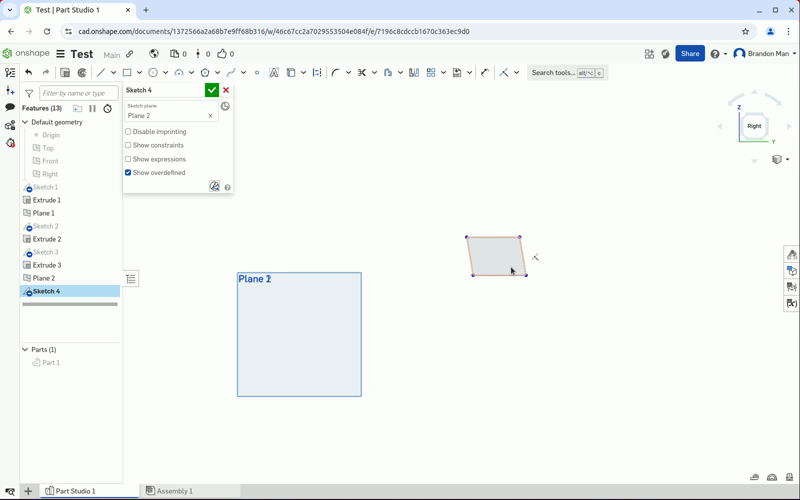
scroll(6)
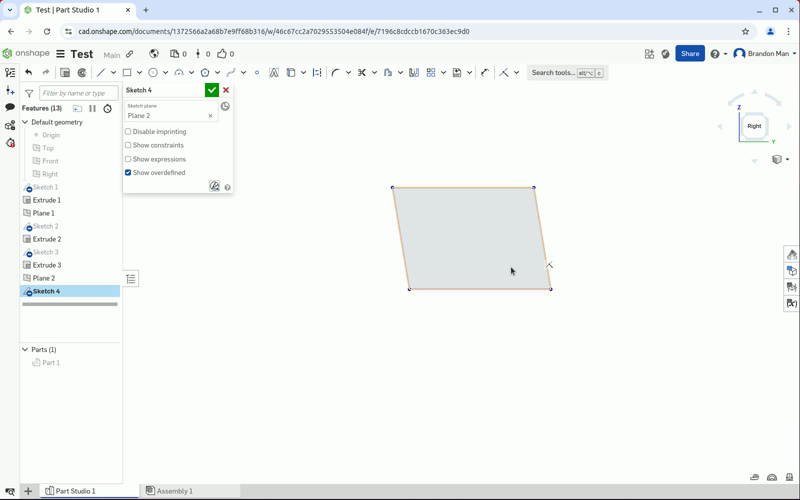
click(511, 266)
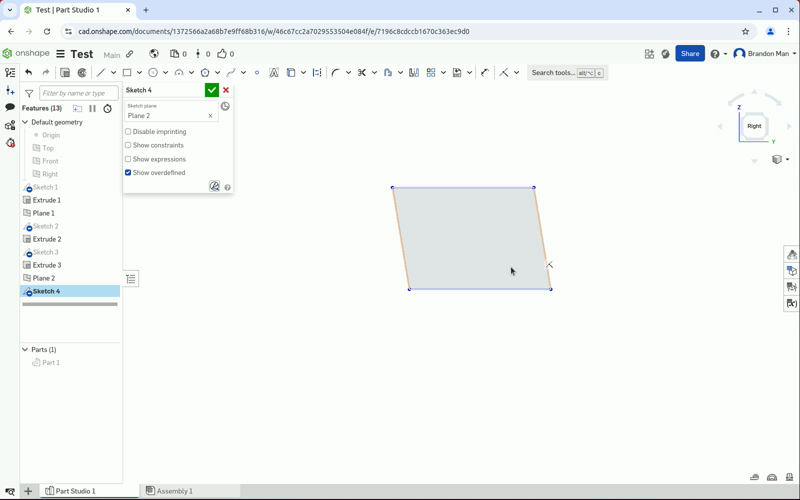
scroll(-6)
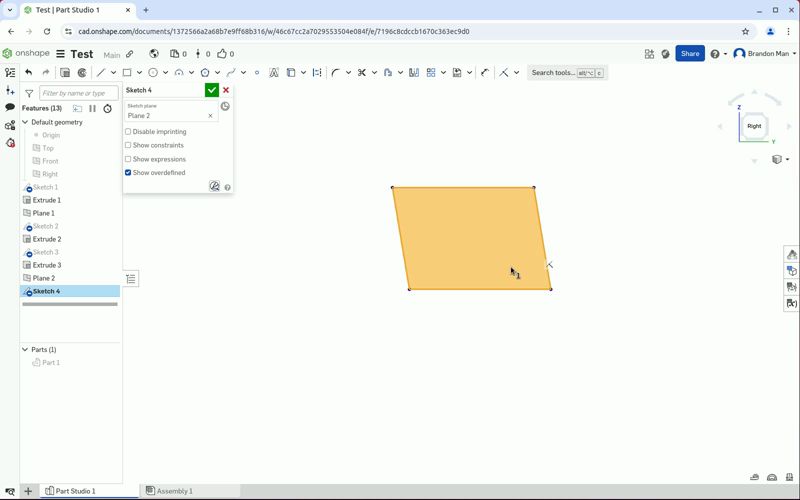
scroll(-6)
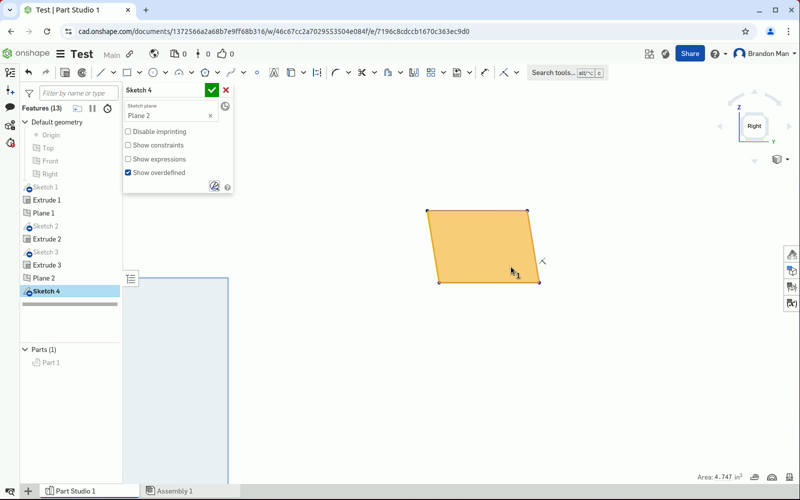
scroll(-6)
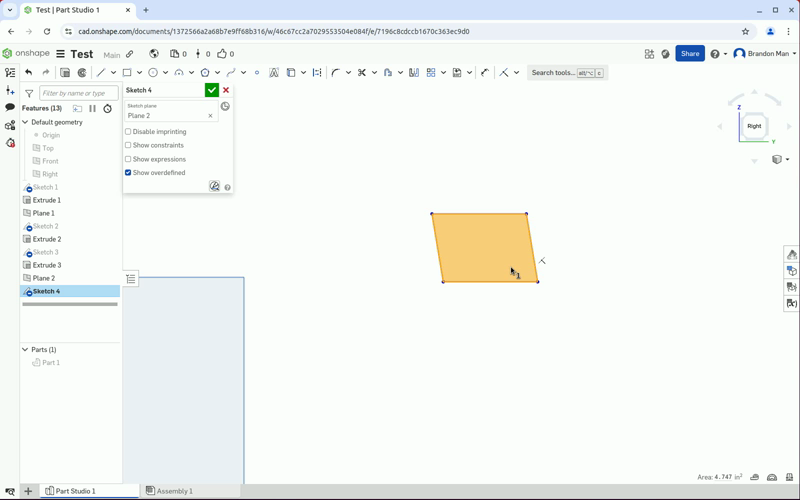
scroll(-6)
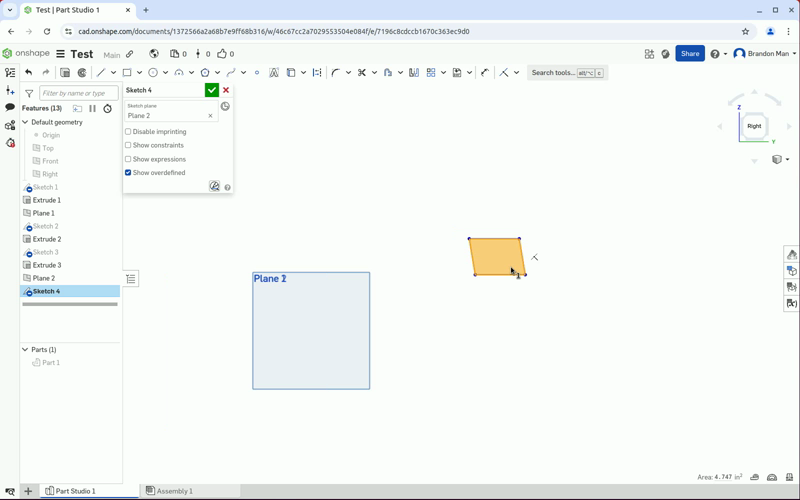
scroll(-6)
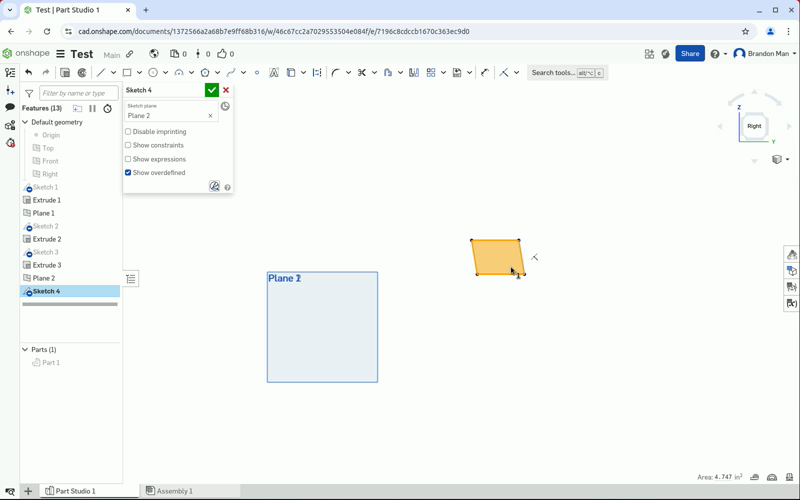
scroll(-6)
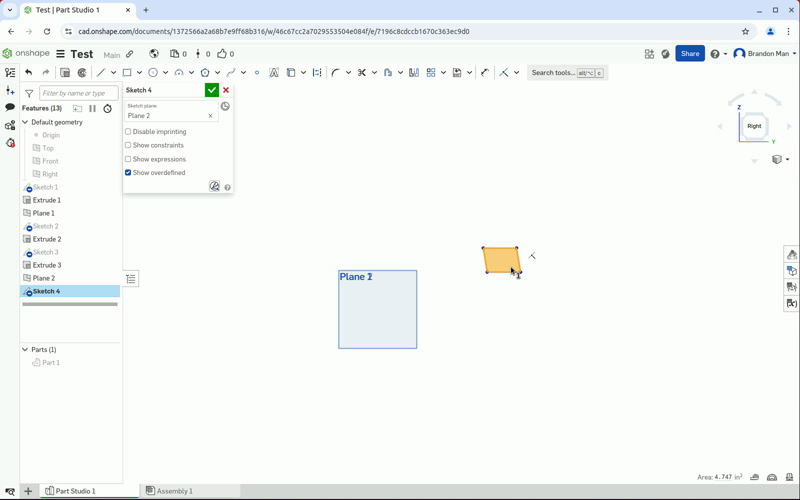
scroll(-6)
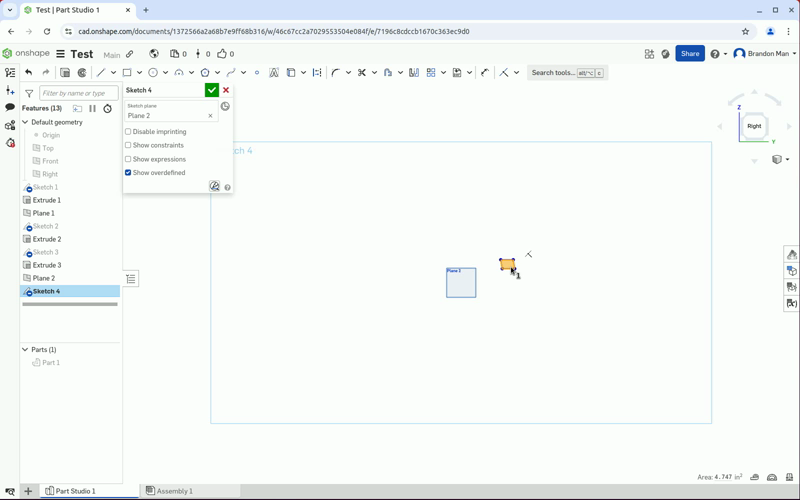
mouse_move(73, 352)
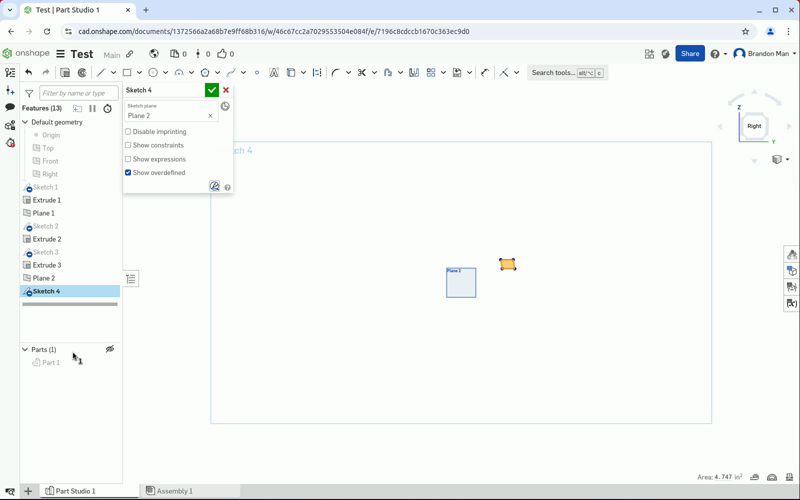
key(shift+y)
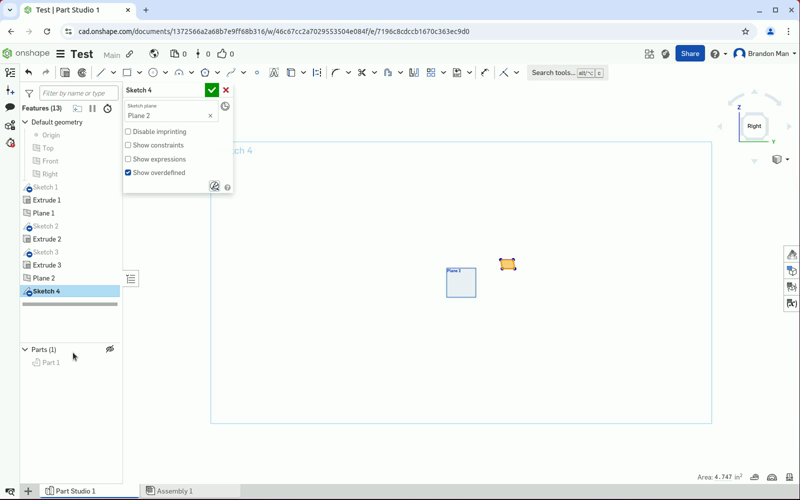
key(shift+e)
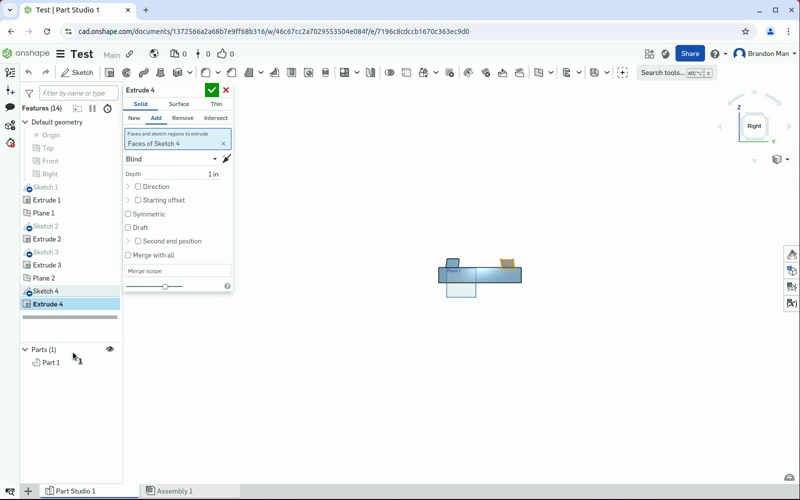
mouse_move(143, 106)
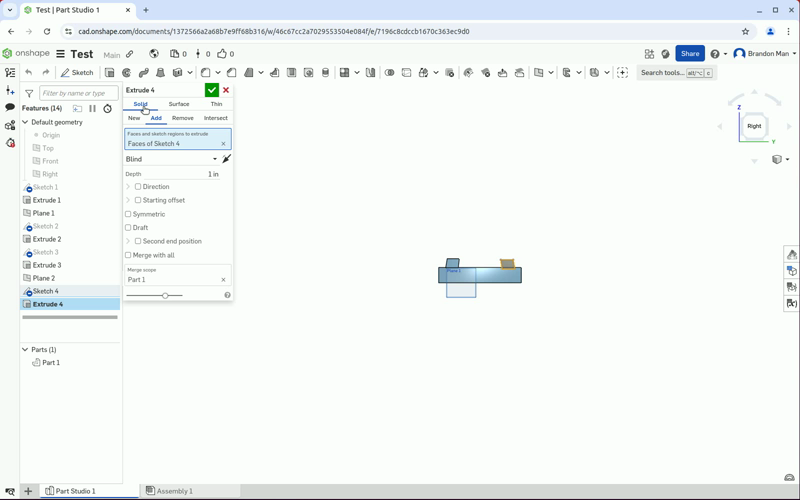
click(143, 106)
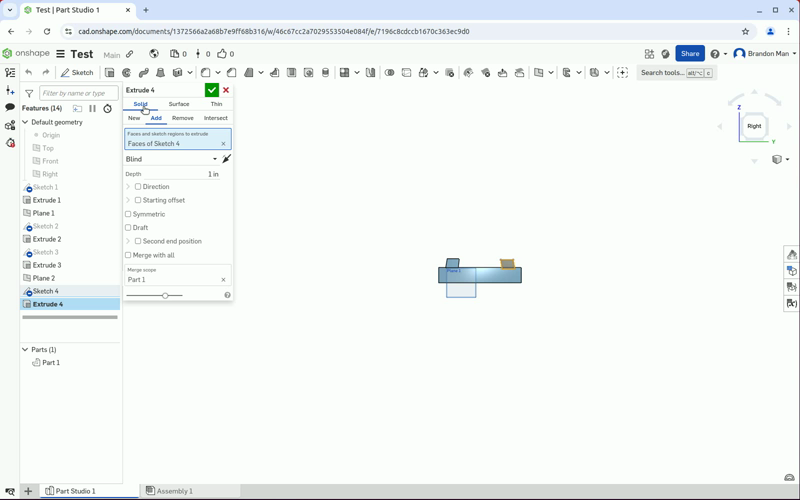
mouse_move(186, 120)
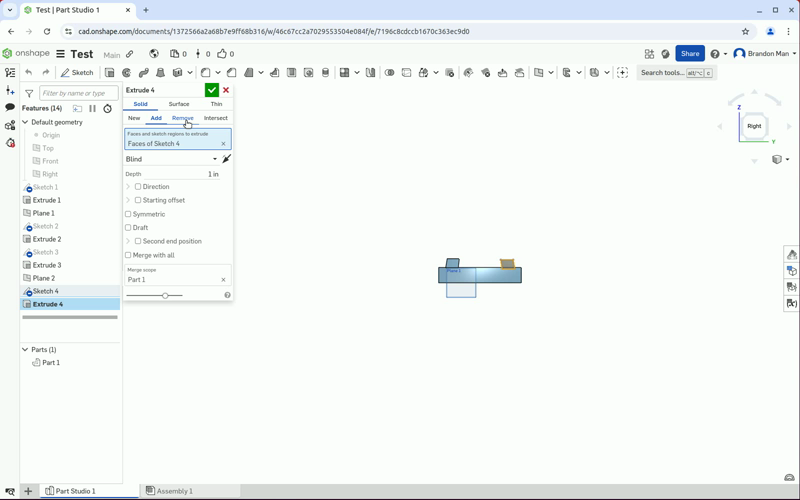
click(186, 120)
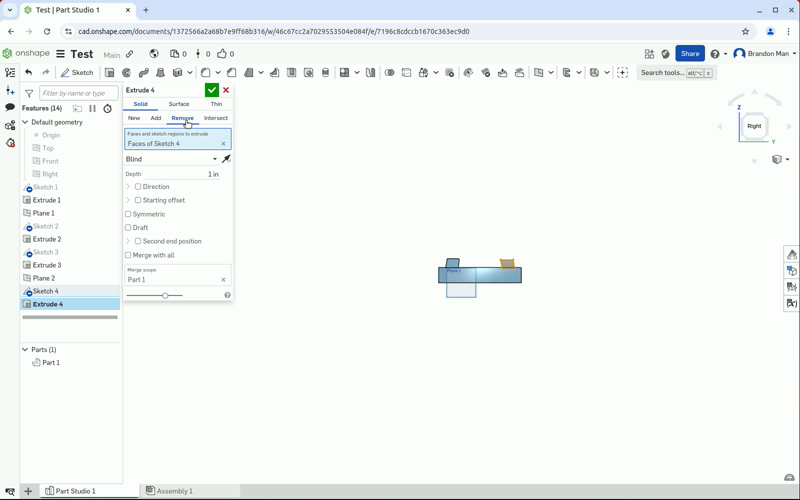
key(tab, 4)
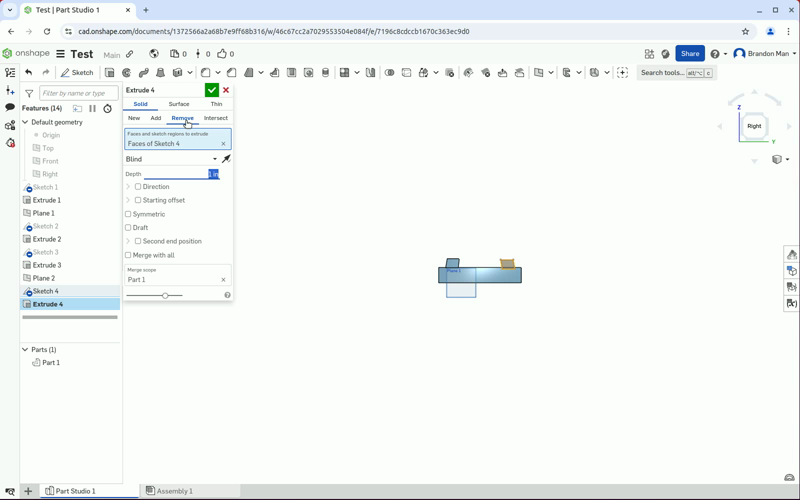
text(11.795)
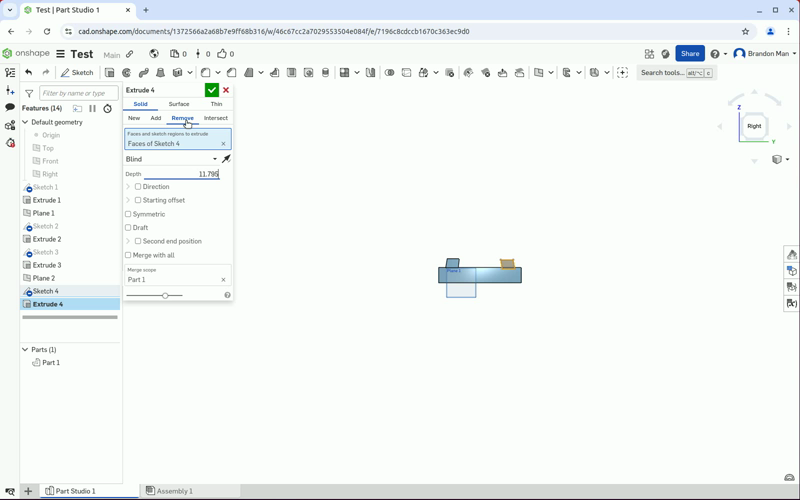
key(tab, 6)
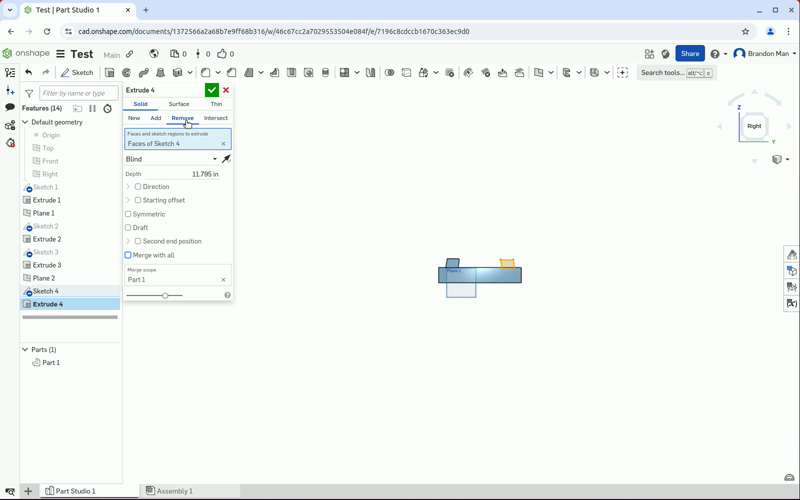
key(space)
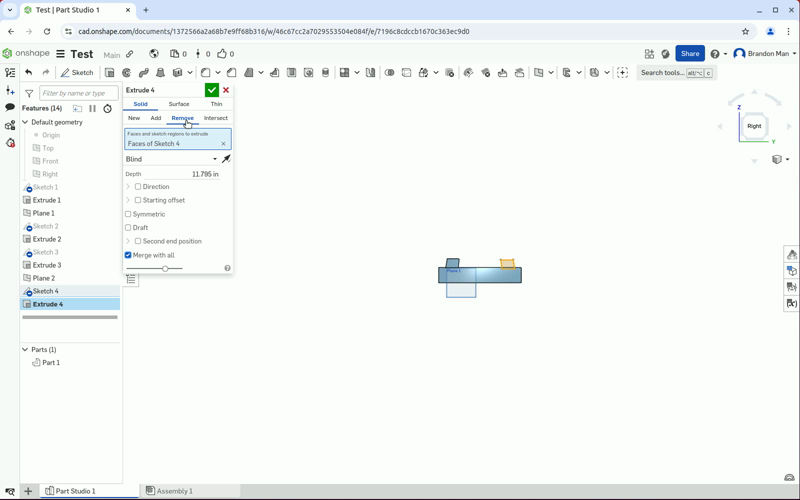
key(enter)
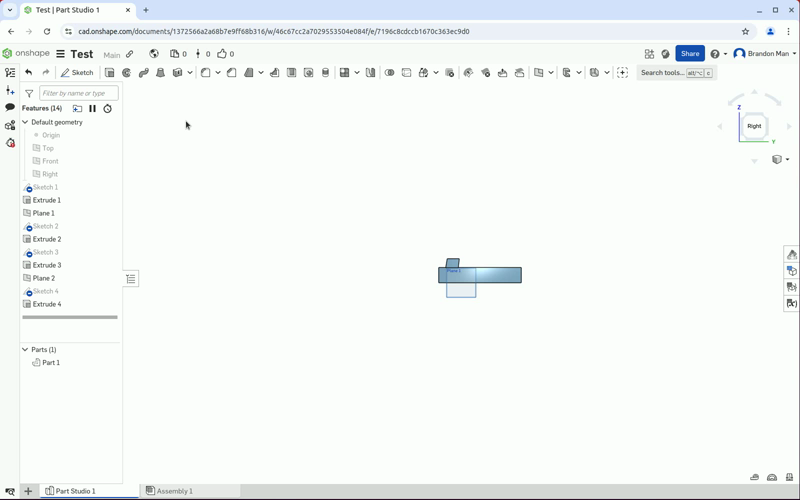
key(shift+h)
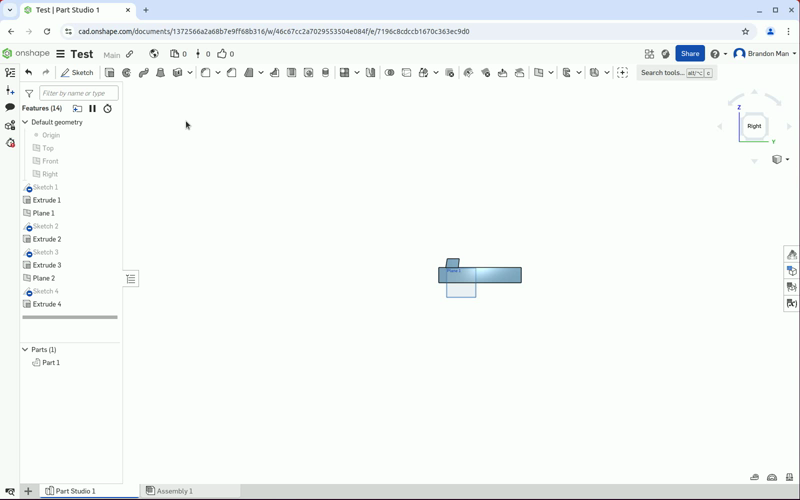
key(shift+h)
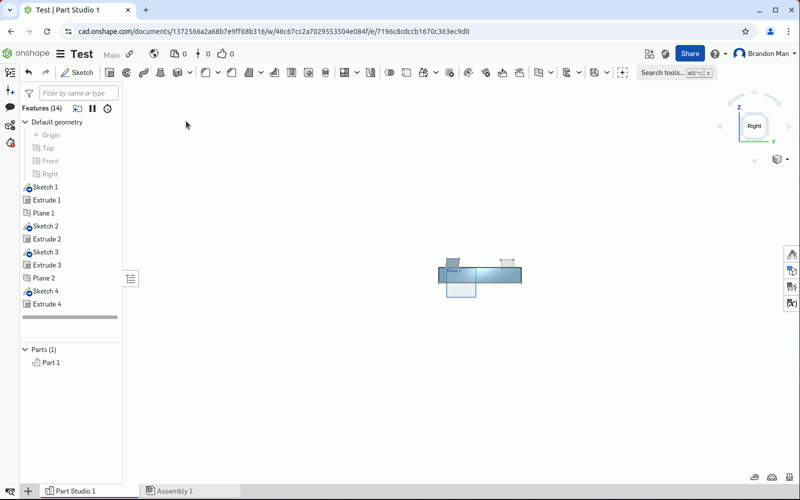
key(shift+7)
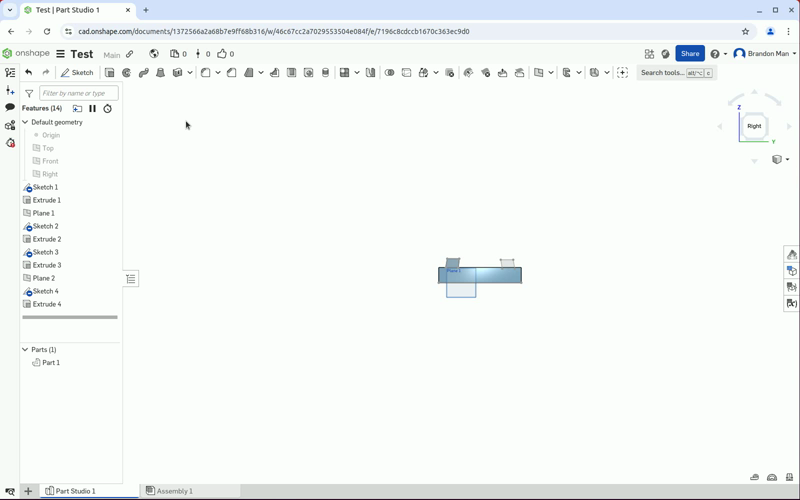
key(right, 2)
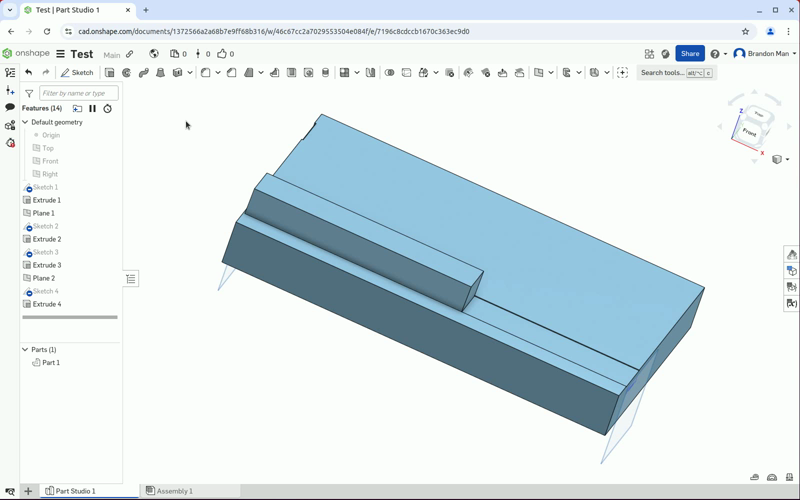
key(down, 2)
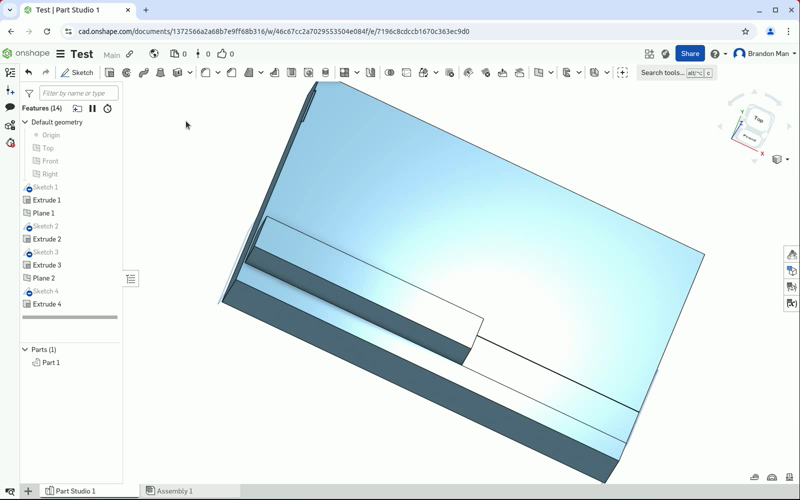
key(up, 2)
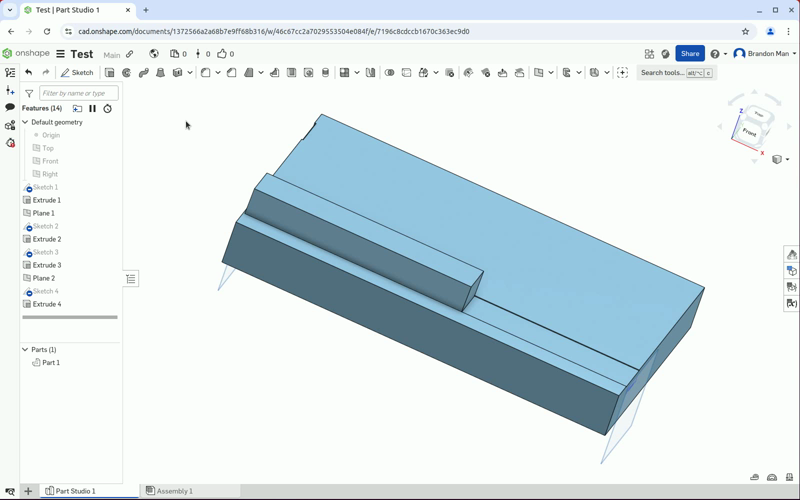
key(left, 2)
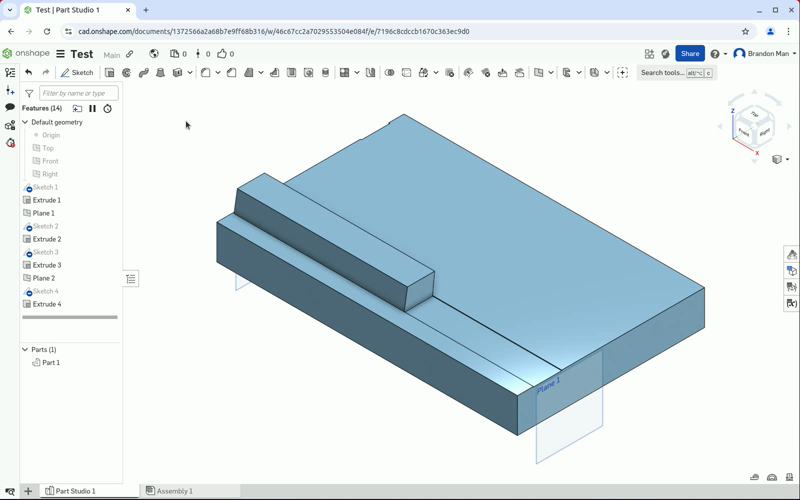
mouse_move(73, 189)
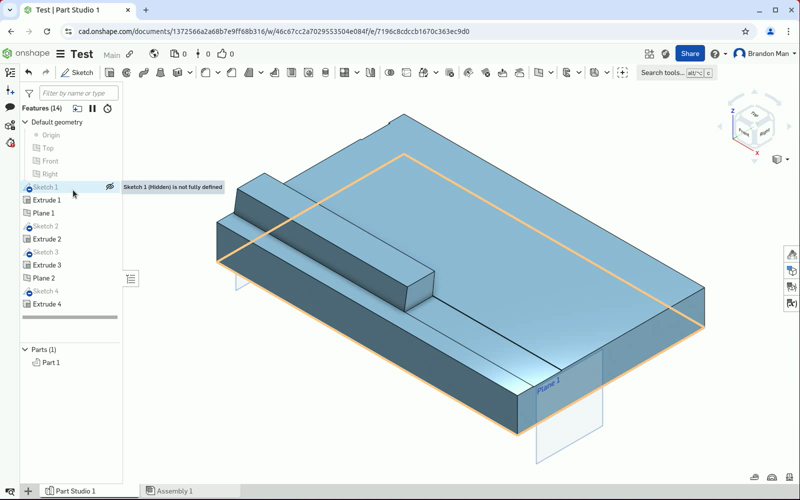
click(73, 189)